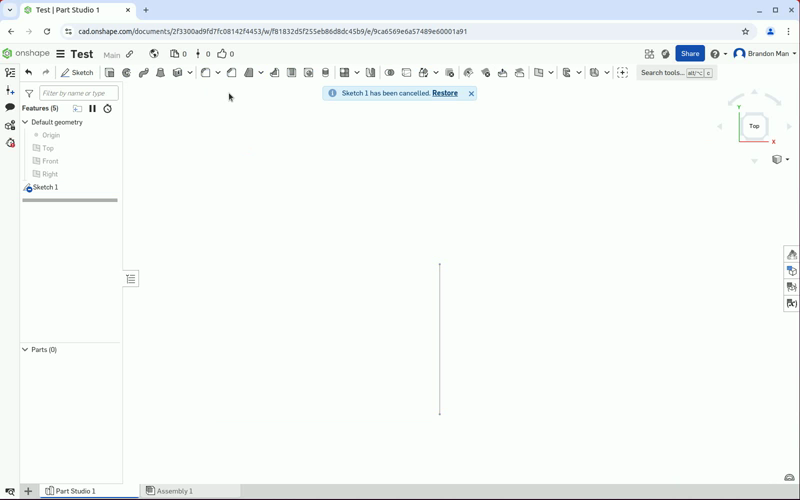
key(shift+h)
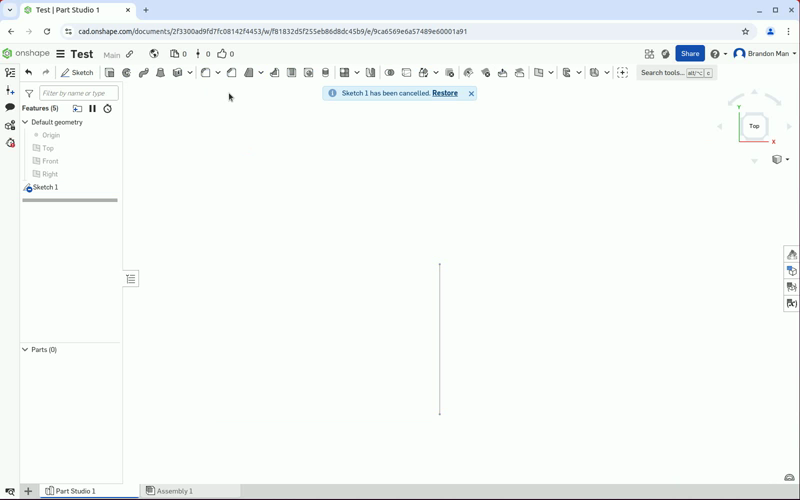
key(shift+s)
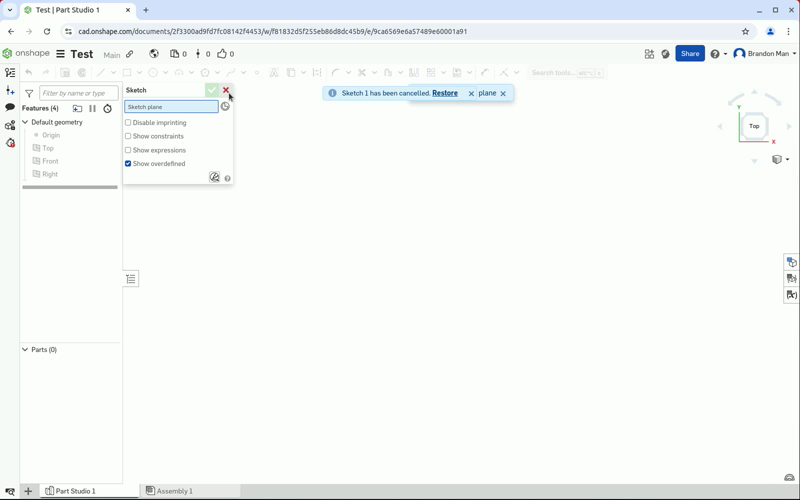
mouse_move(73, 150)
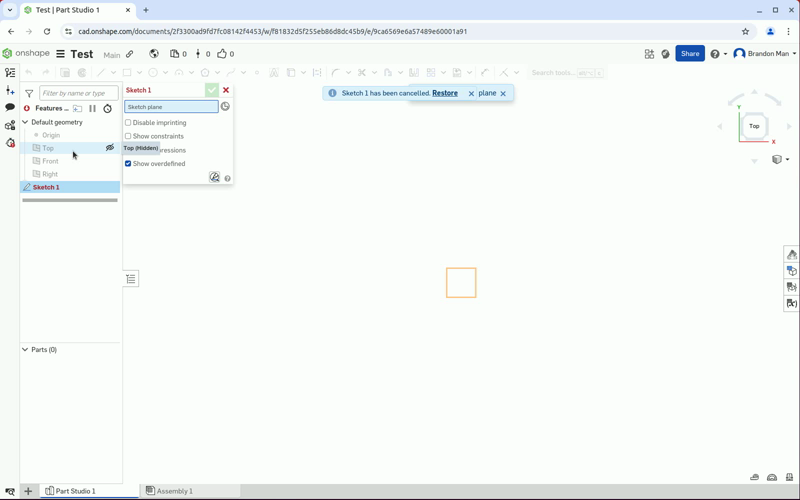
click(73, 150)
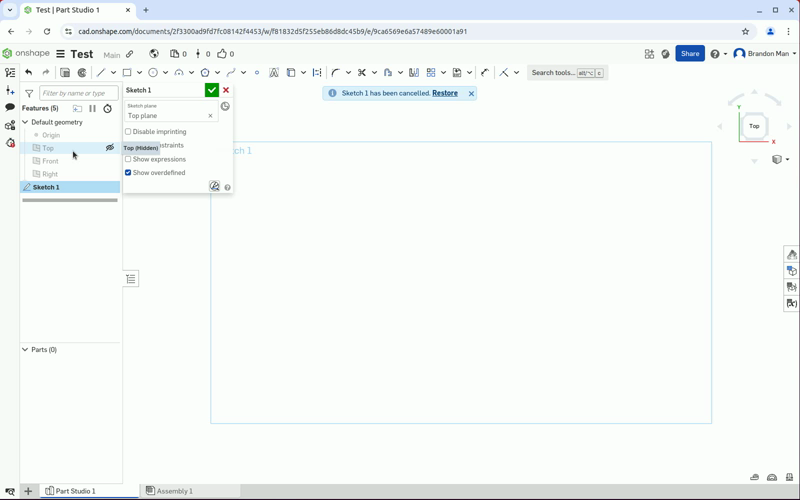
mouse_move(73, 352)
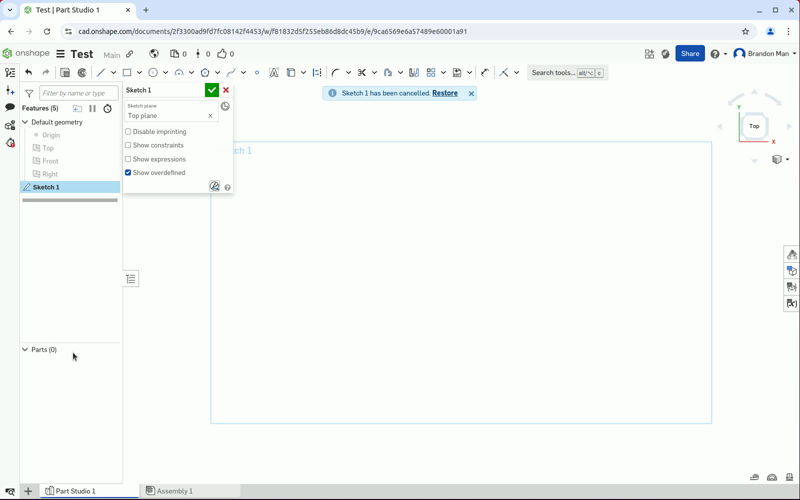
key(y)
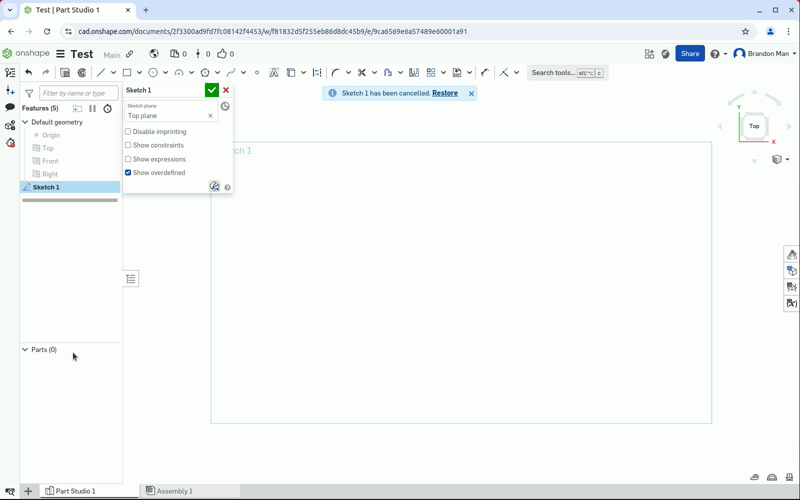
key(l)
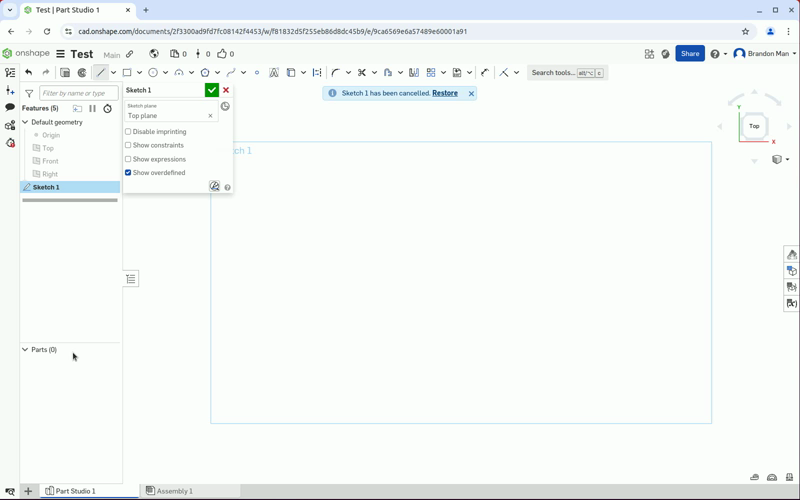
key_down(shift)
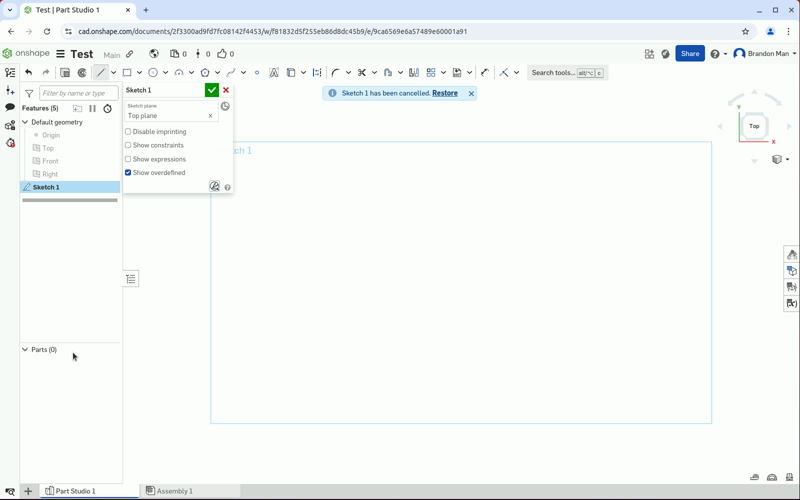
mouse_move(404, 339)
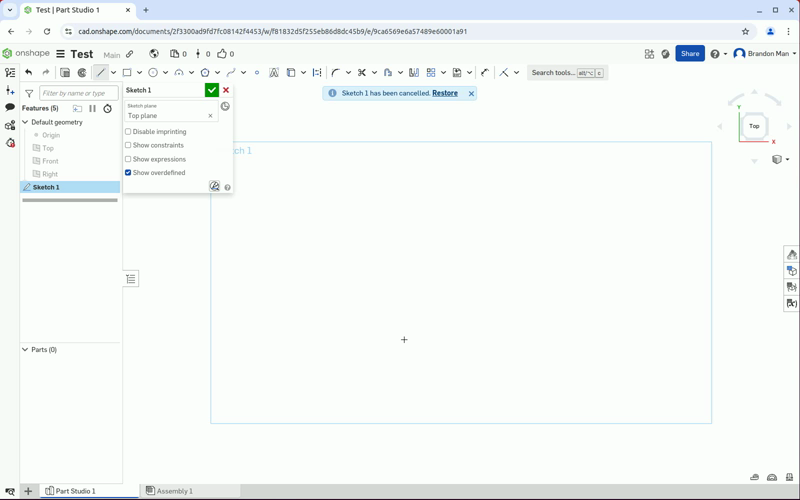
click(404, 339)
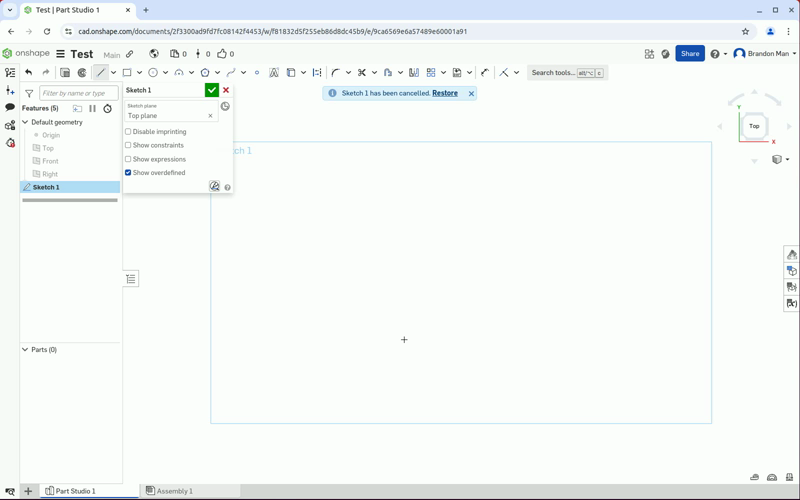
key_up(shift)
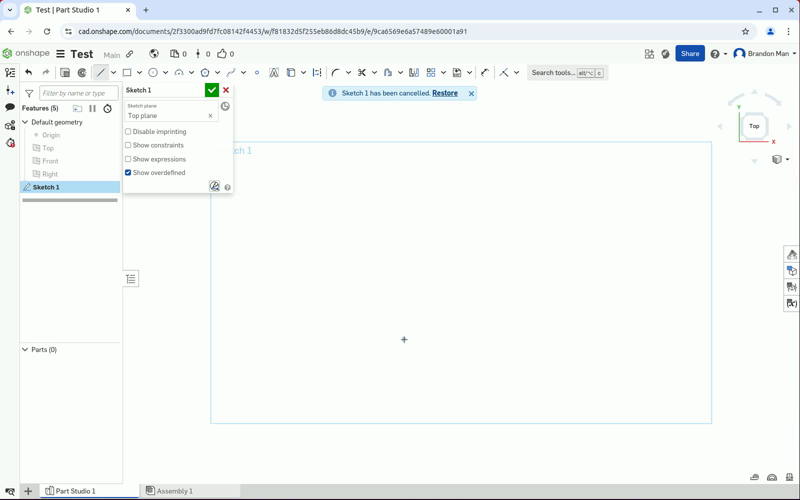
key_down(shift)
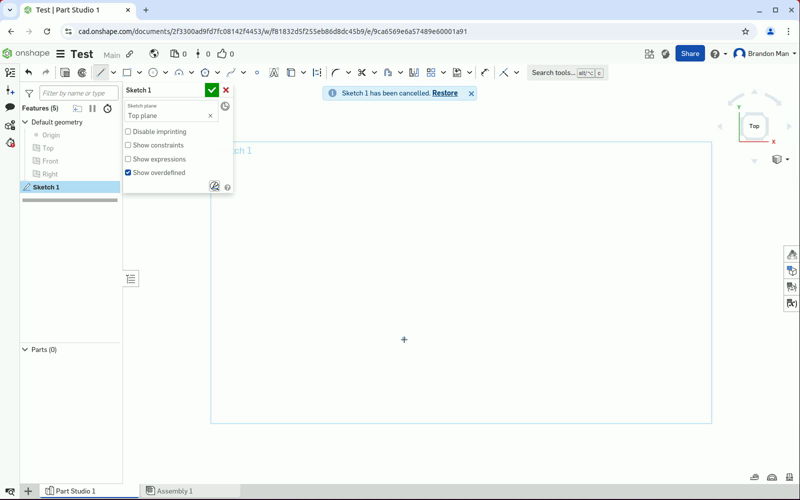
mouse_move(516, 339)
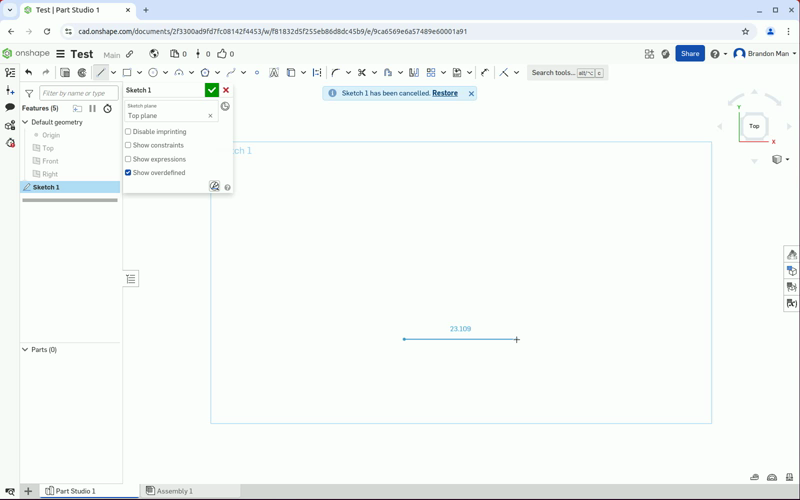
click(516, 339)
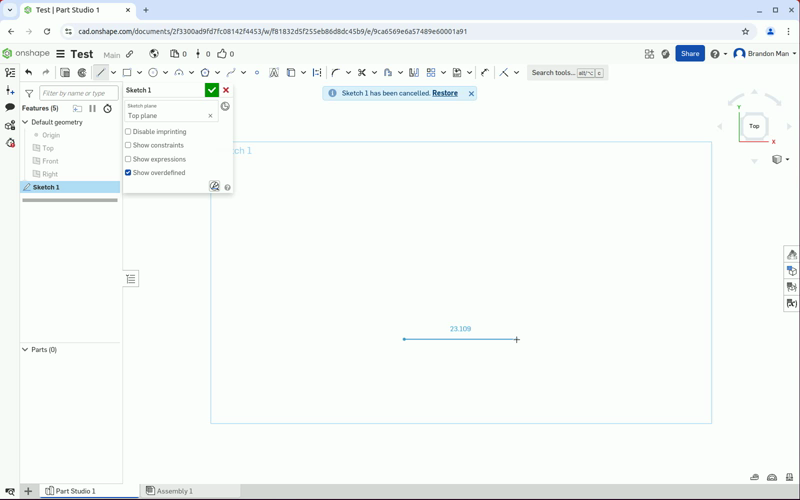
key_up(shift)
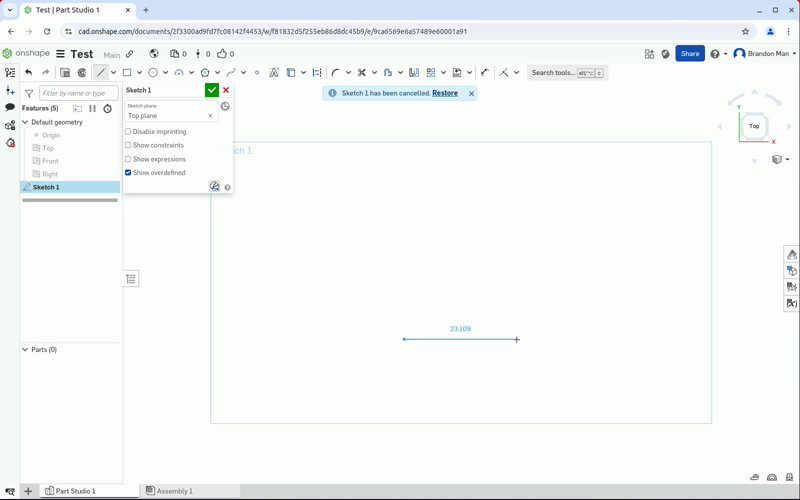
key_down(shift)
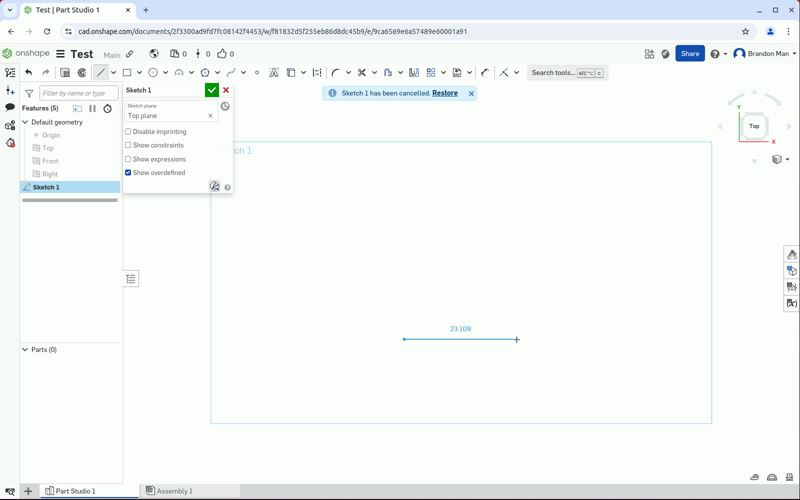
mouse_move(516, 226)
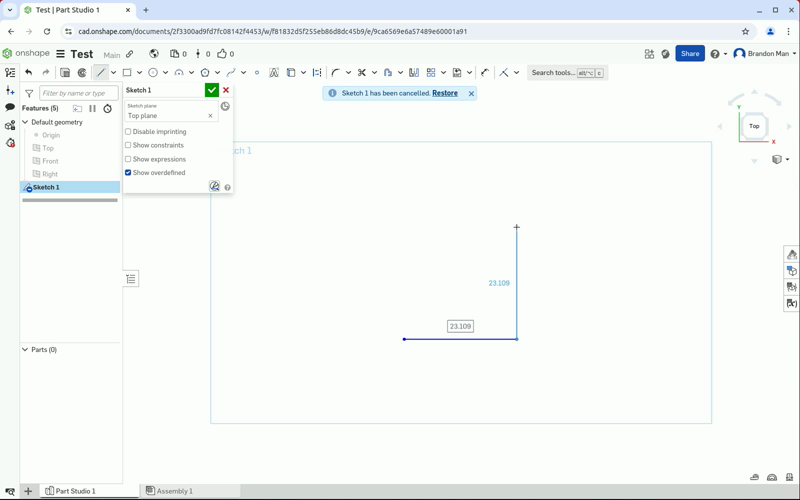
click(516, 226)
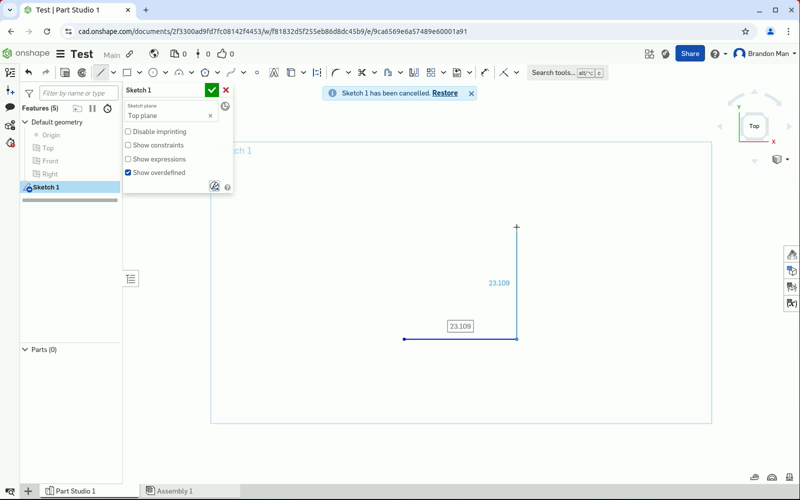
key_up(shift)
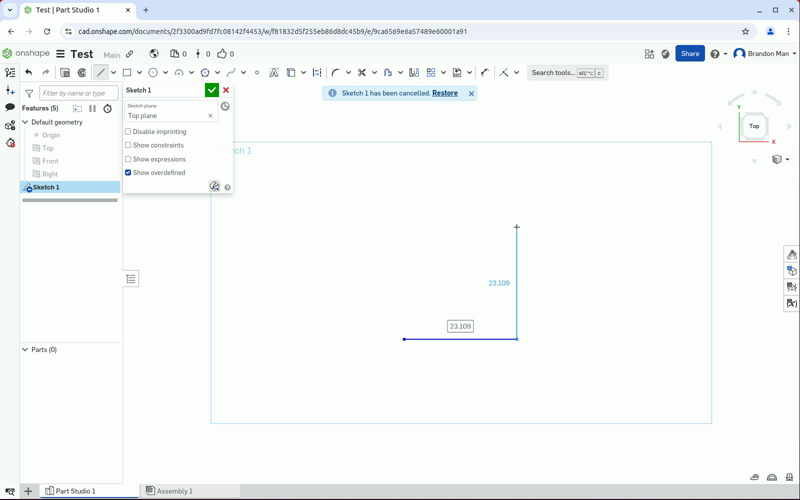
key_down(shift)
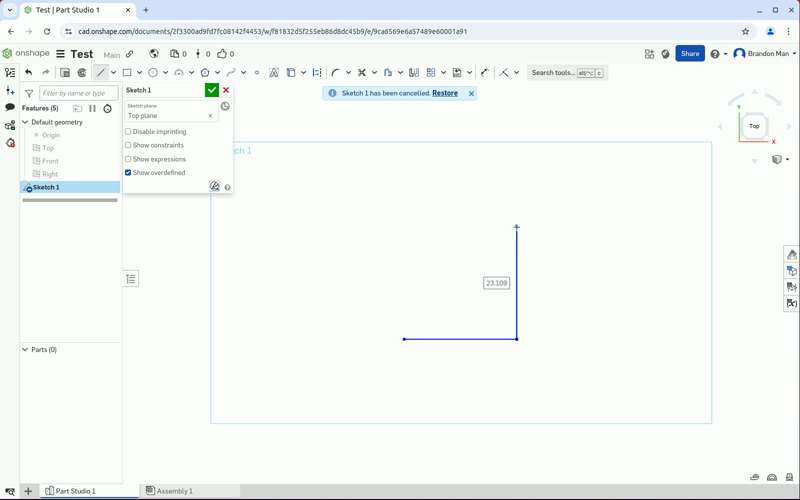
mouse_move(404, 226)
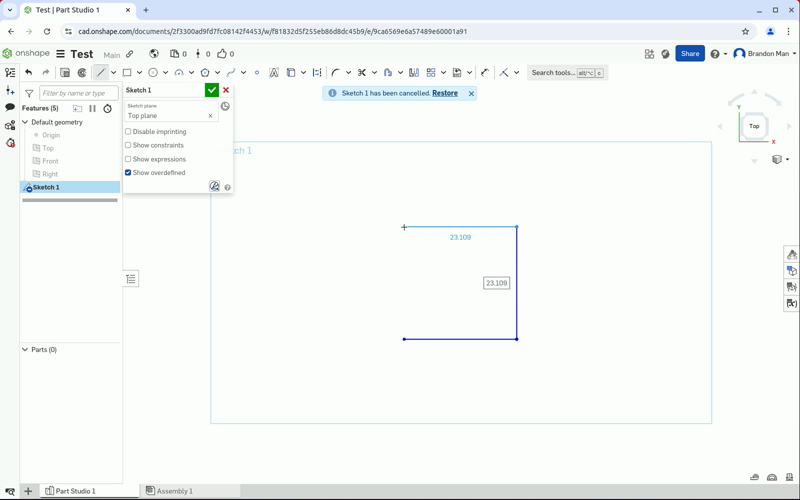
click(404, 226)
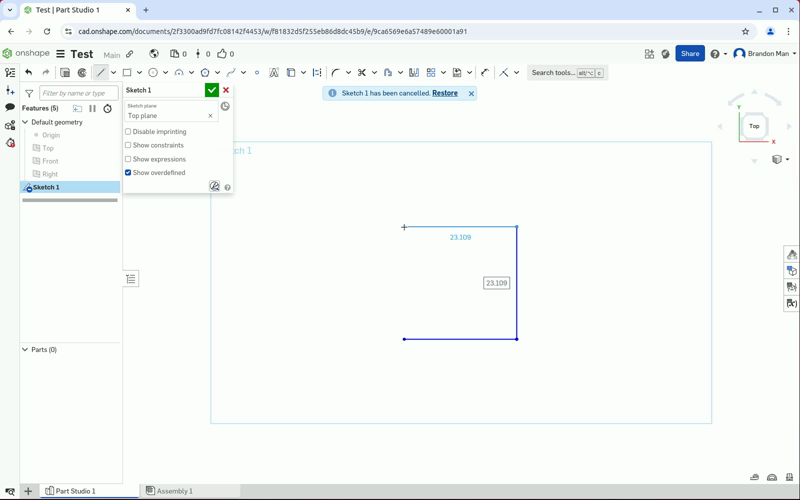
key_up(shift)
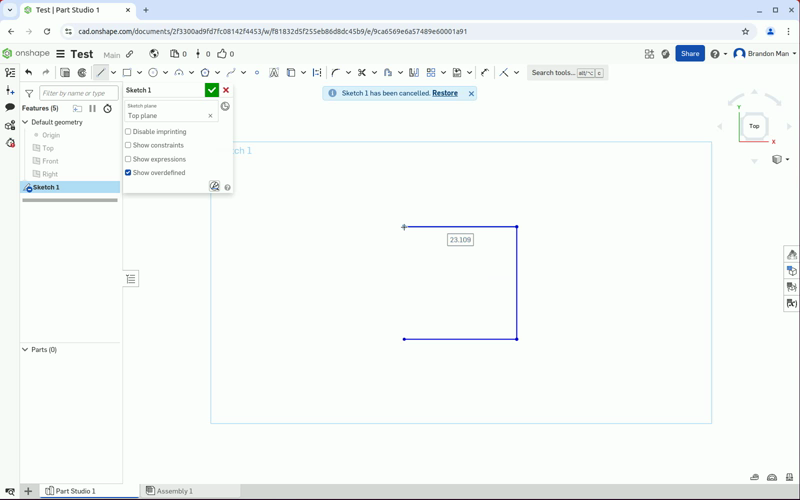
key_down(shift)
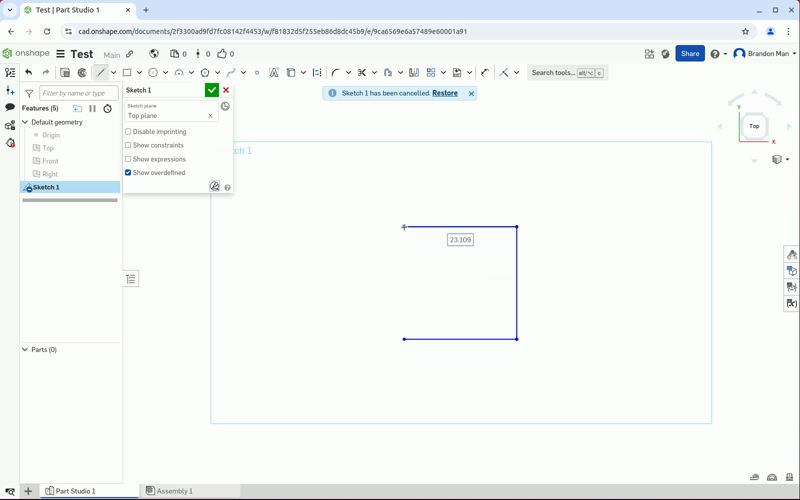
mouse_move(404, 293)
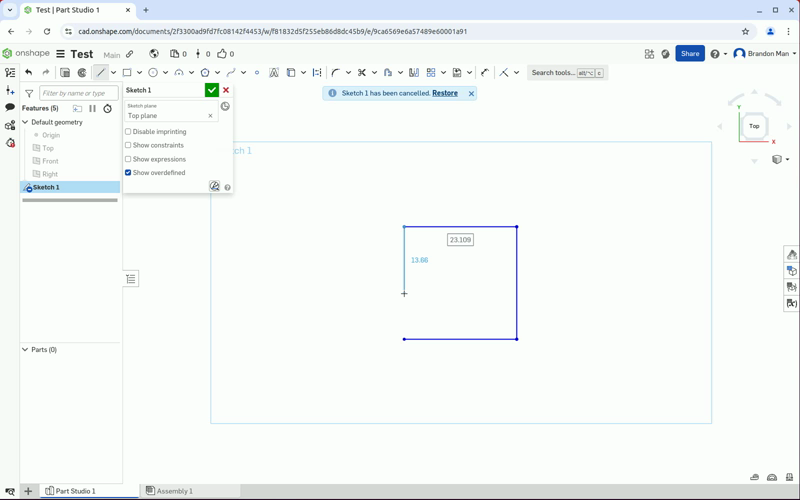
click(404, 293)
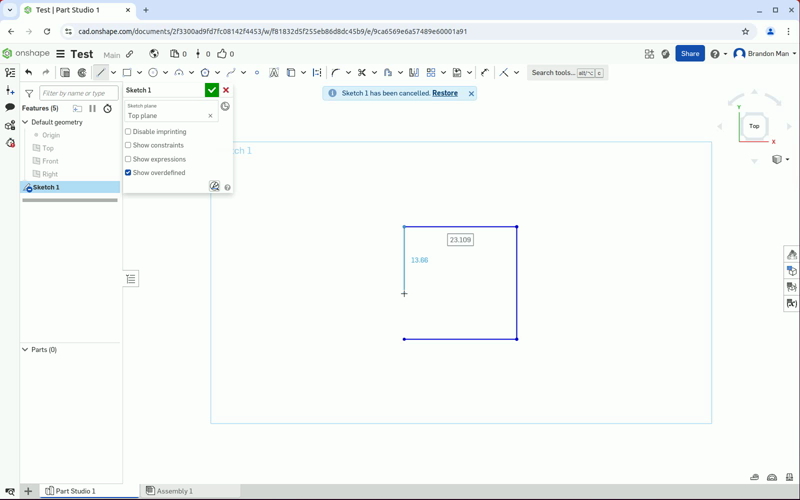
key_up(shift)
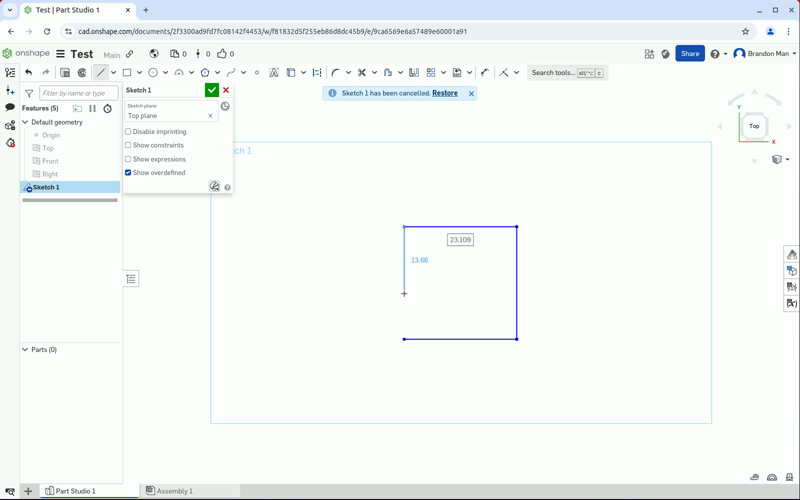
mouse_move(434, 293)
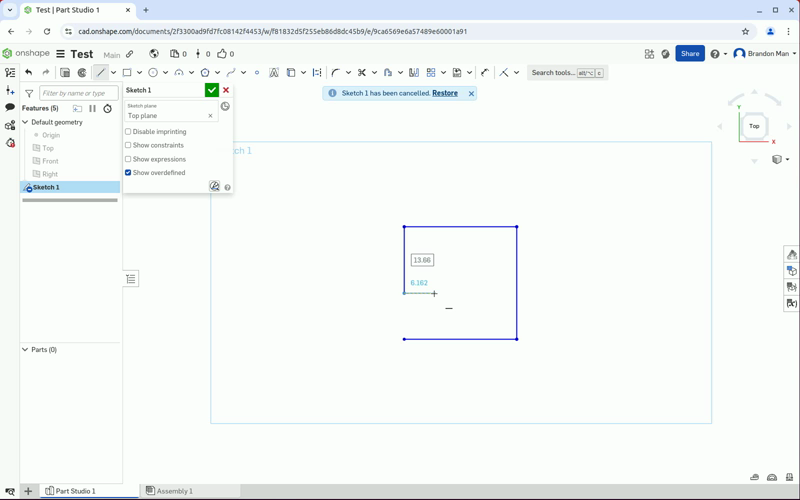
key_down(shift)
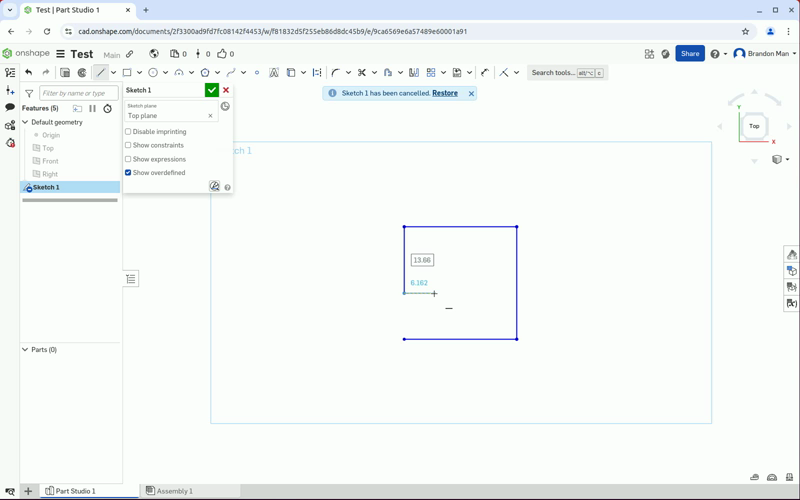
mouse_move(404, 339)
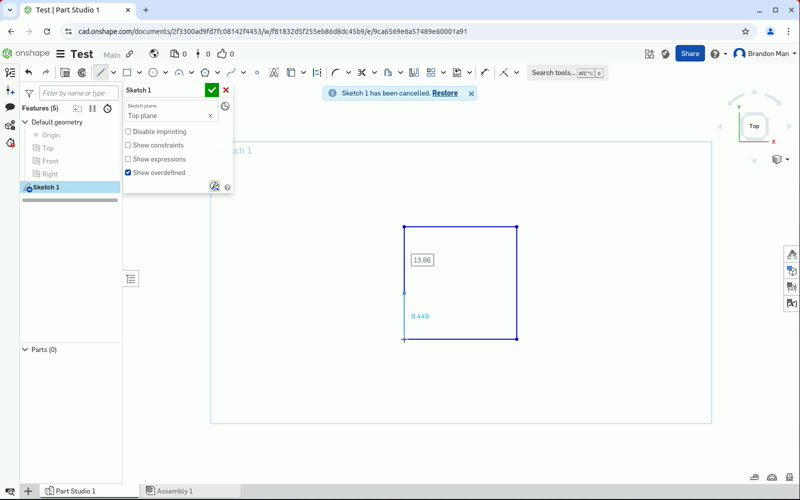
key_up(shift)
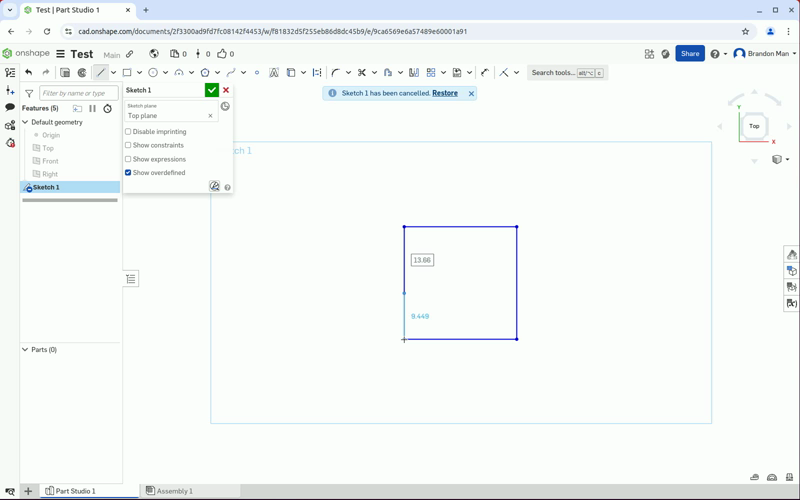
click(404, 339)
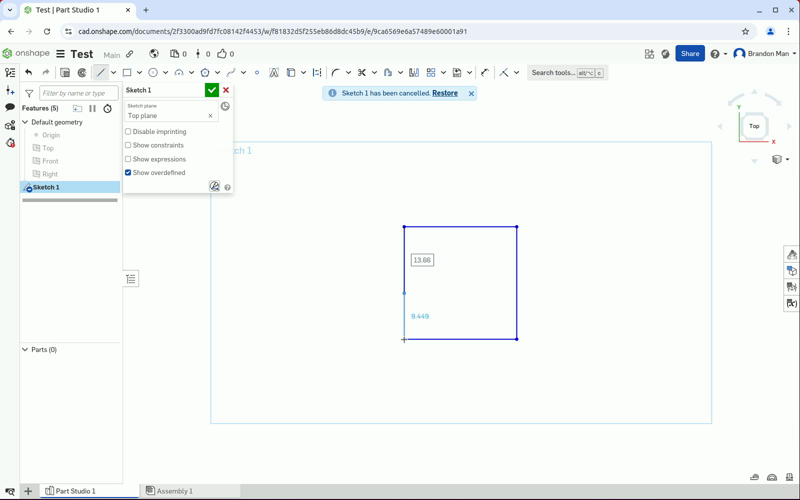
key(esc)
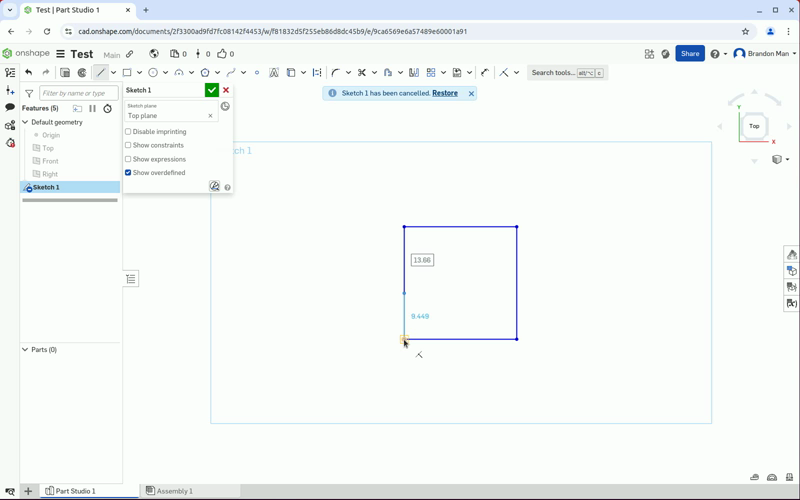
key(c)
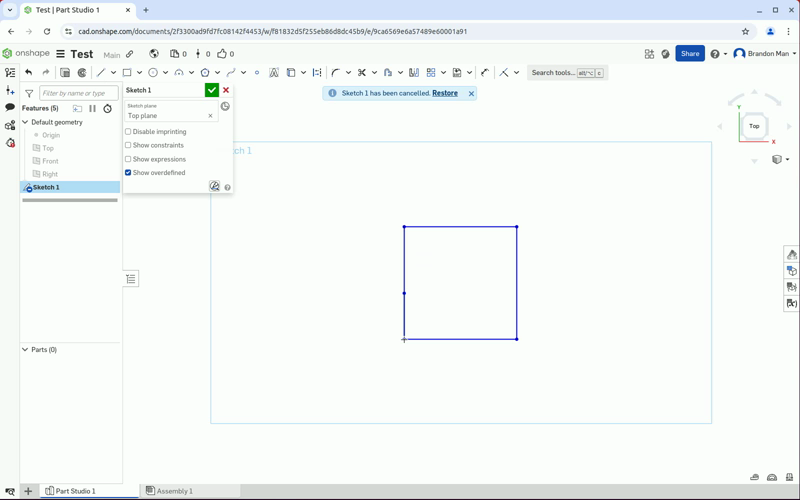
key_down(shift)
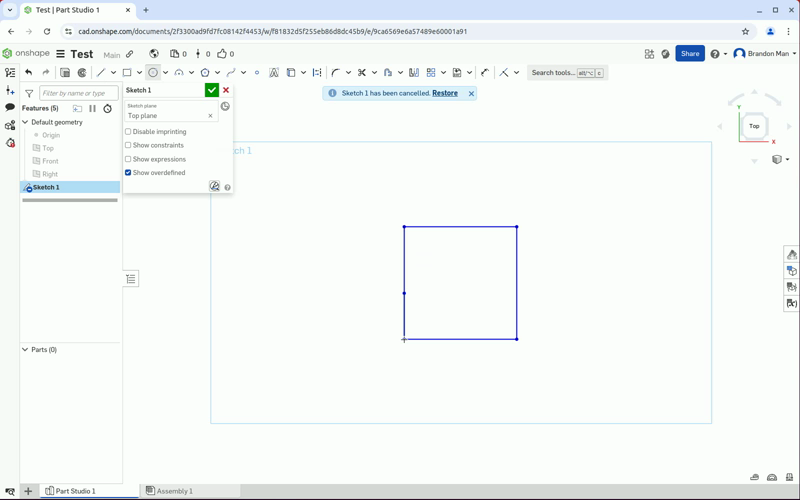
mouse_move(416, 327)
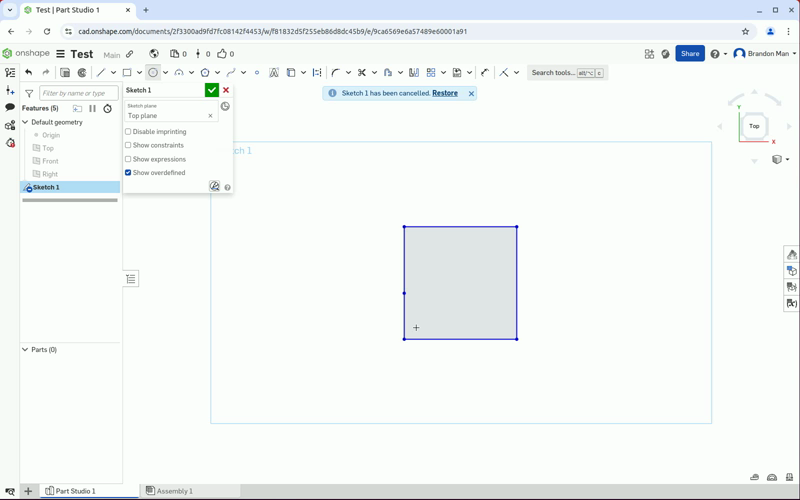
click(416, 327)
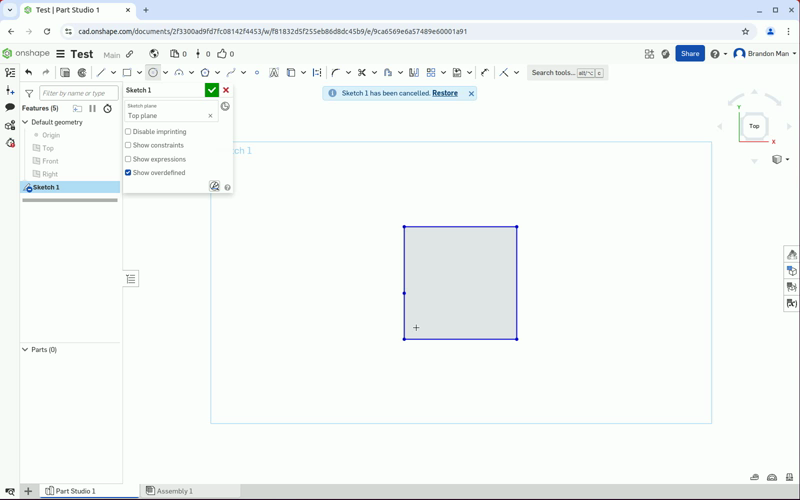
key_up(shift)
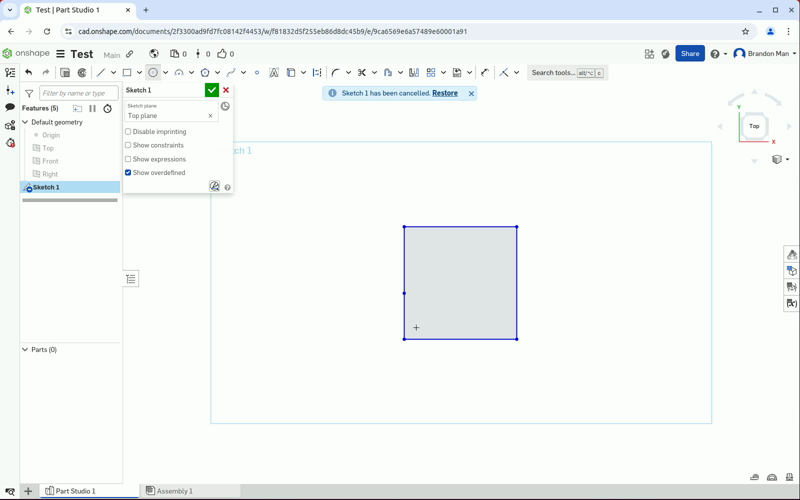
mouse_move(422, 327)
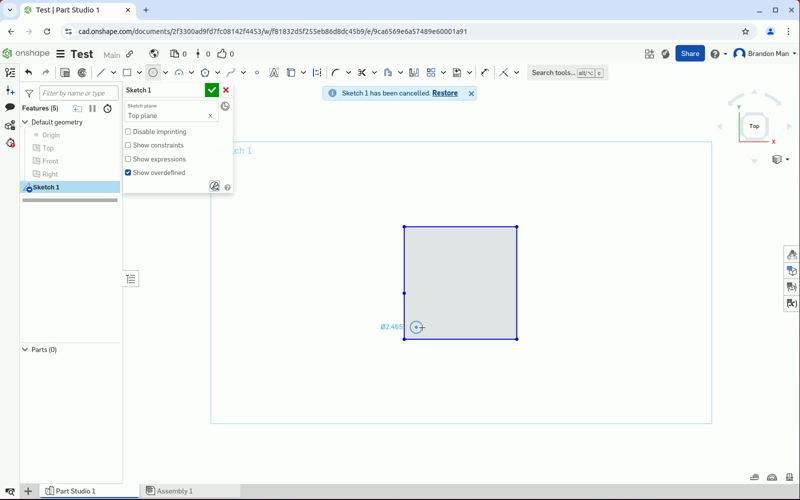
click(422, 327)
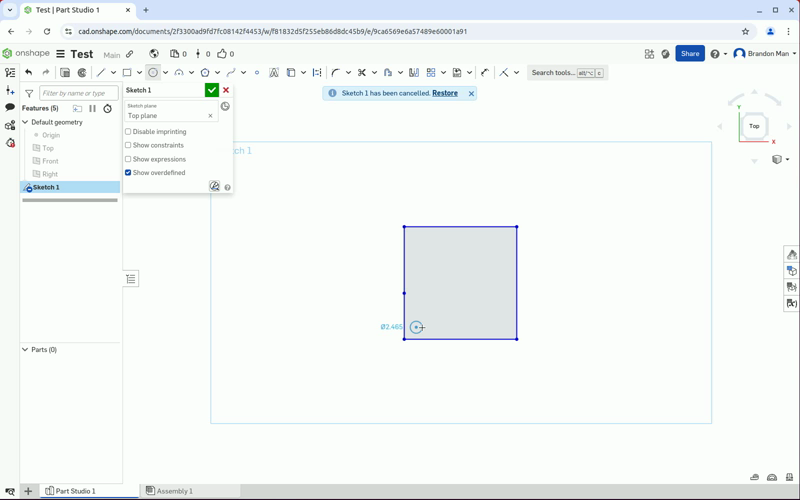
key(esc)
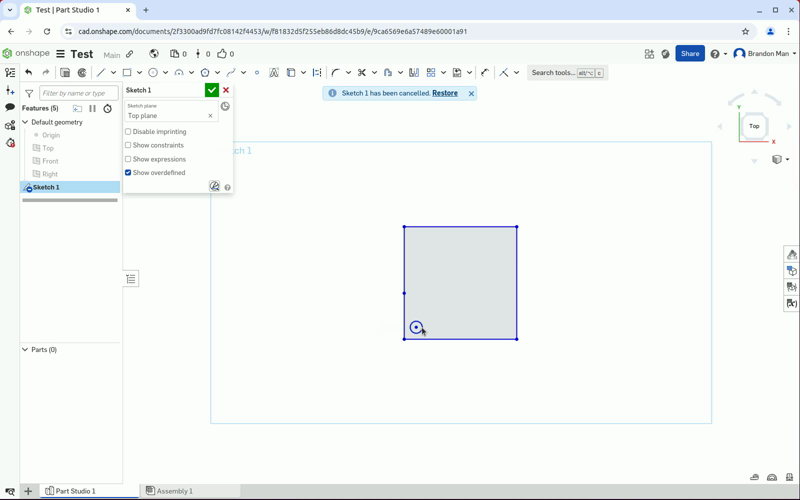
key(c)
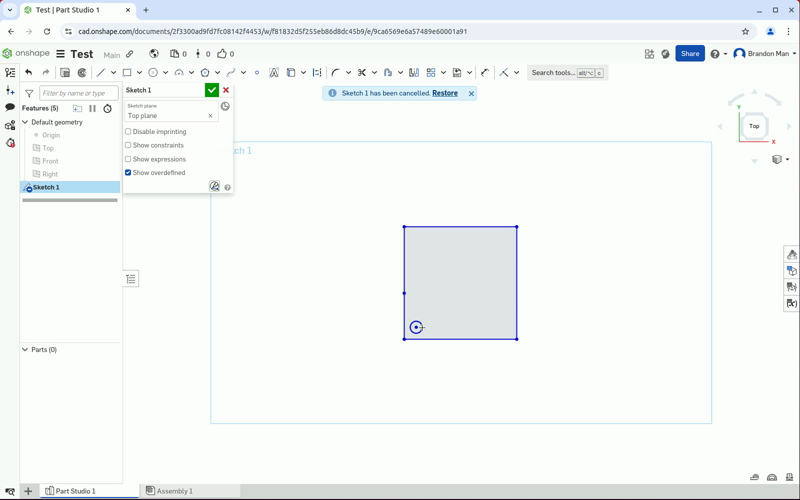
key_down(shift)
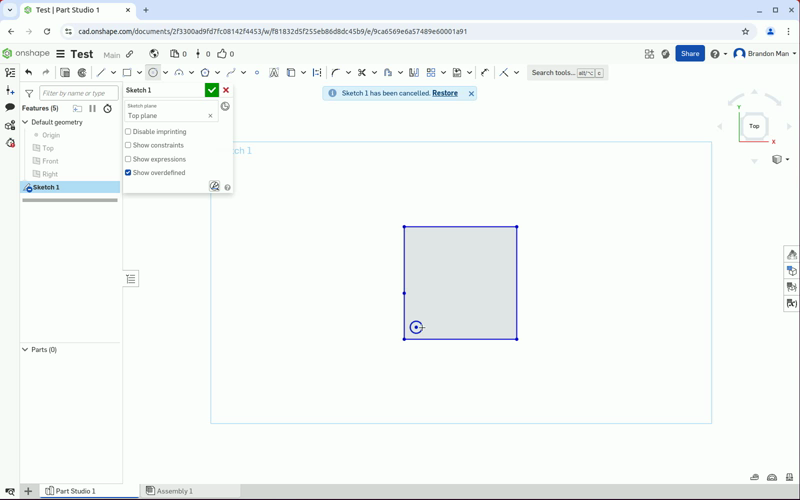
mouse_move(416, 237)
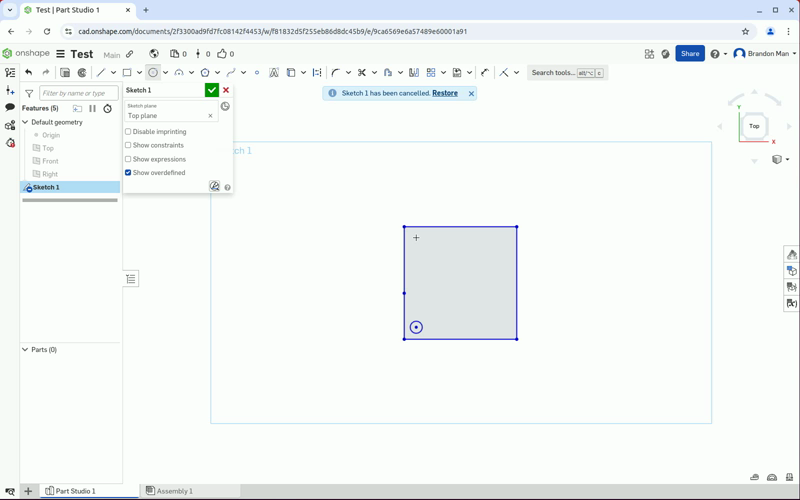
click(416, 237)
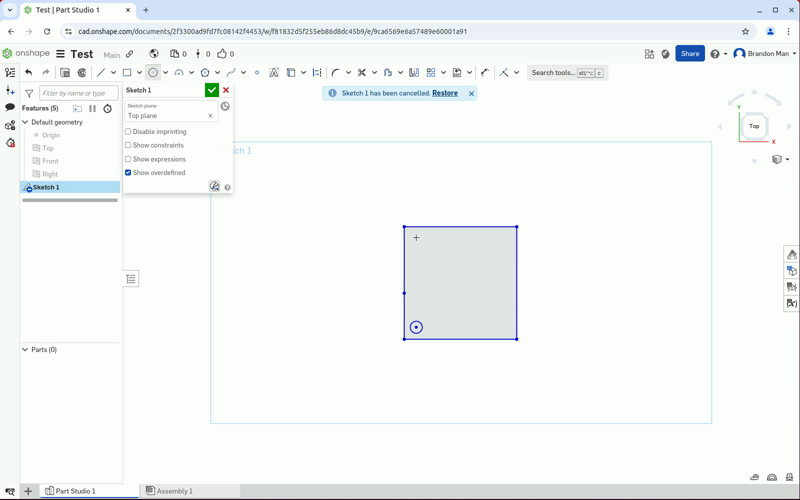
key_up(shift)
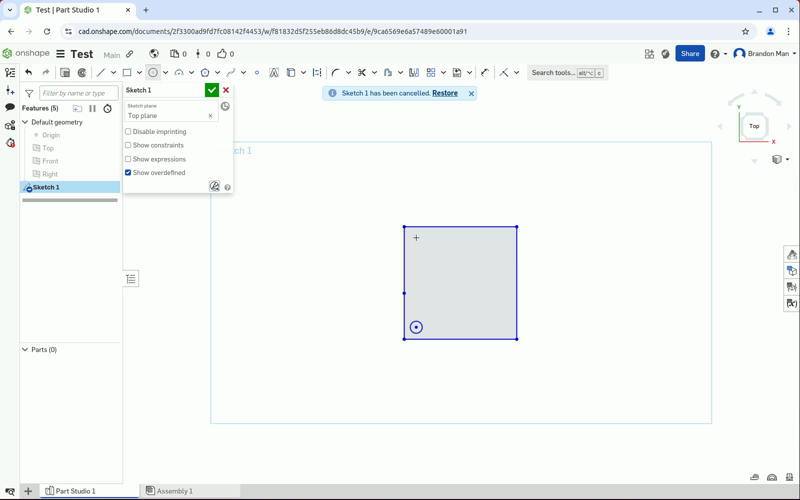
mouse_move(422, 237)
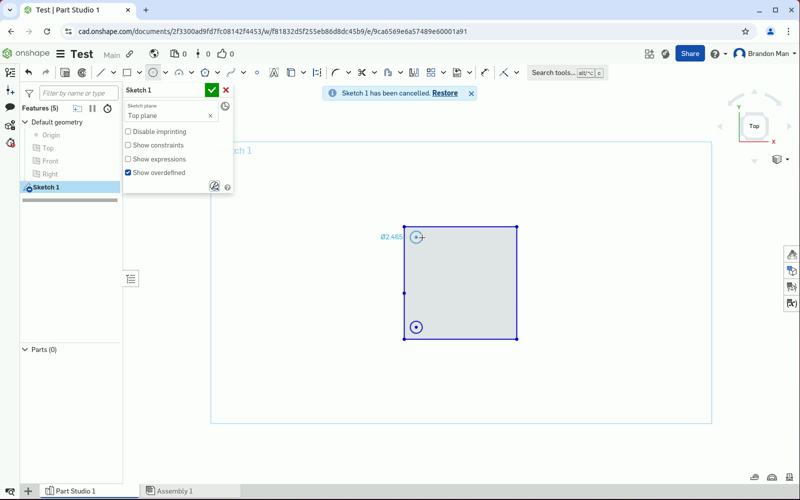
click(422, 237)
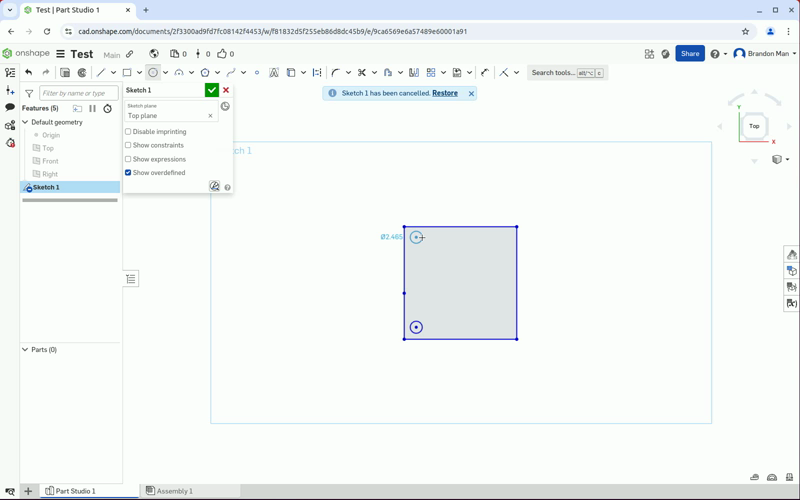
key(esc)
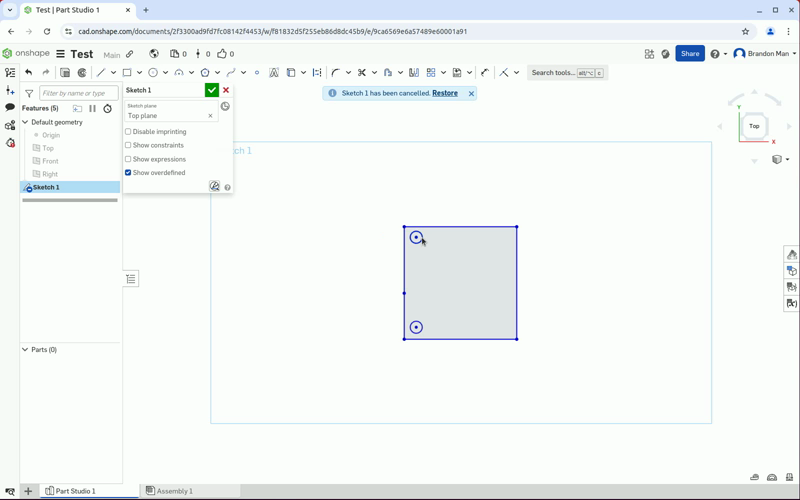
key(c)
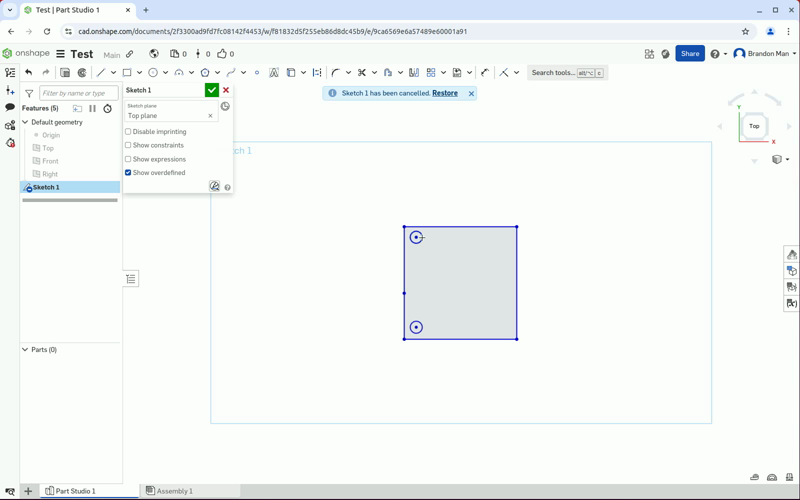
key_down(shift)
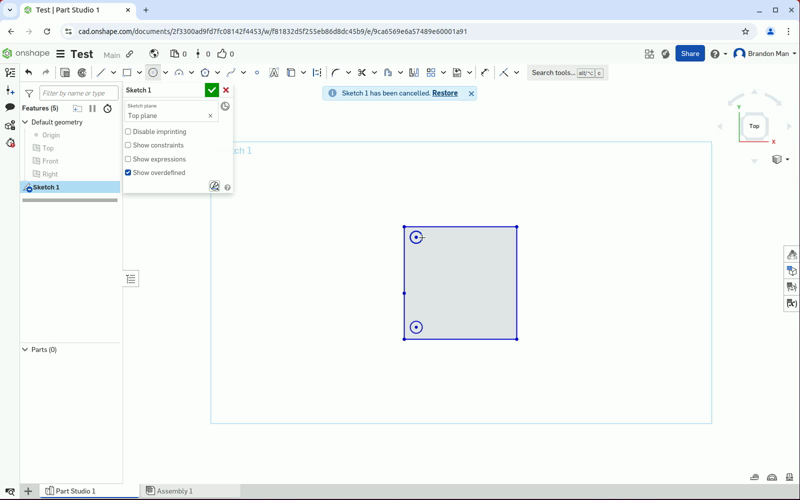
mouse_move(460, 282)
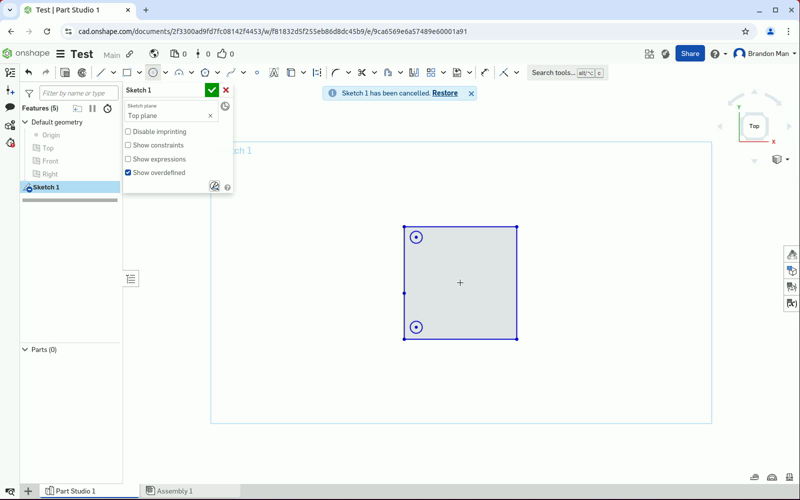
click(460, 282)
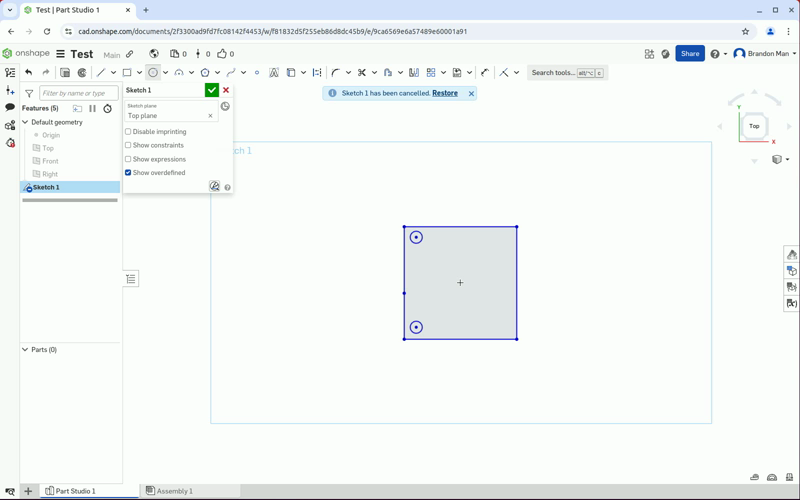
key_up(shift)
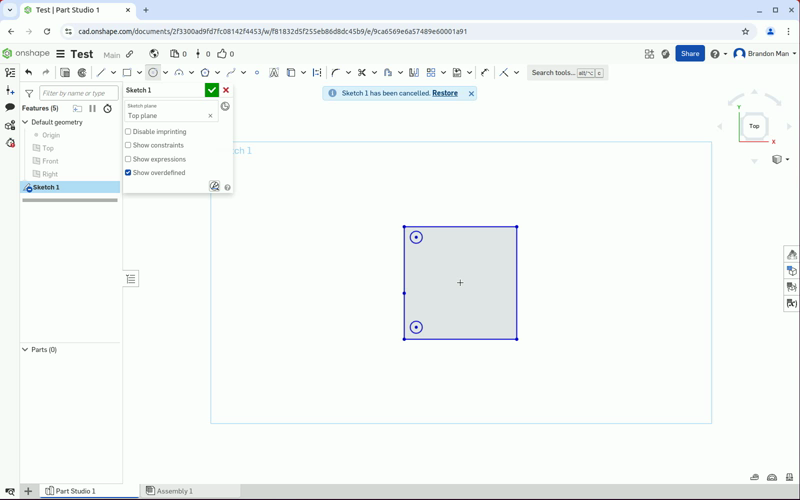
mouse_move(471, 282)
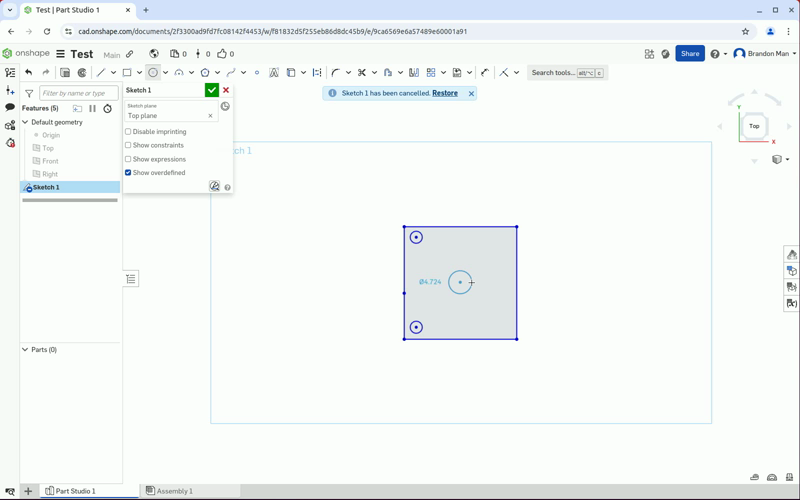
click(471, 282)
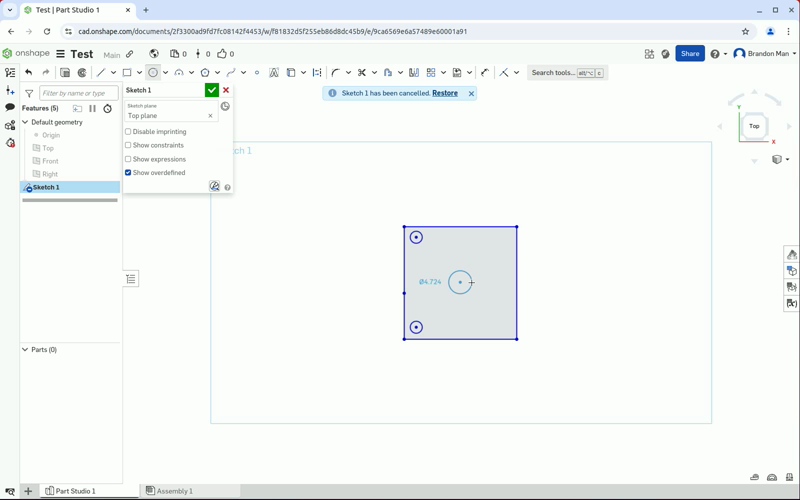
key(esc)
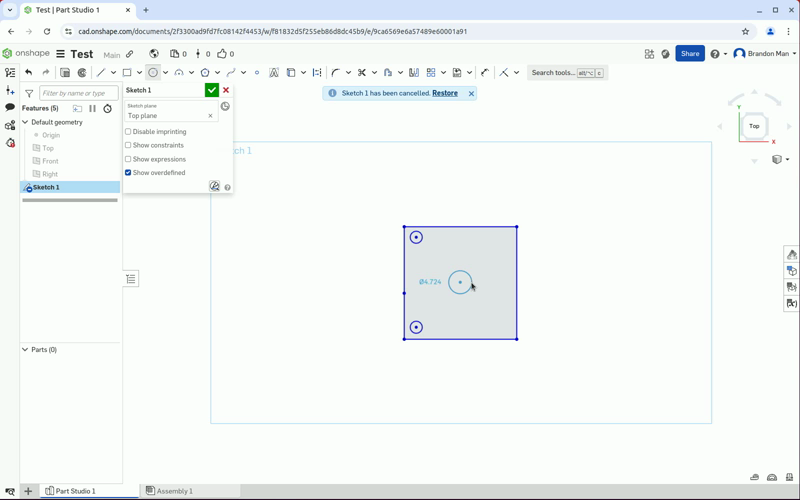
key(c)
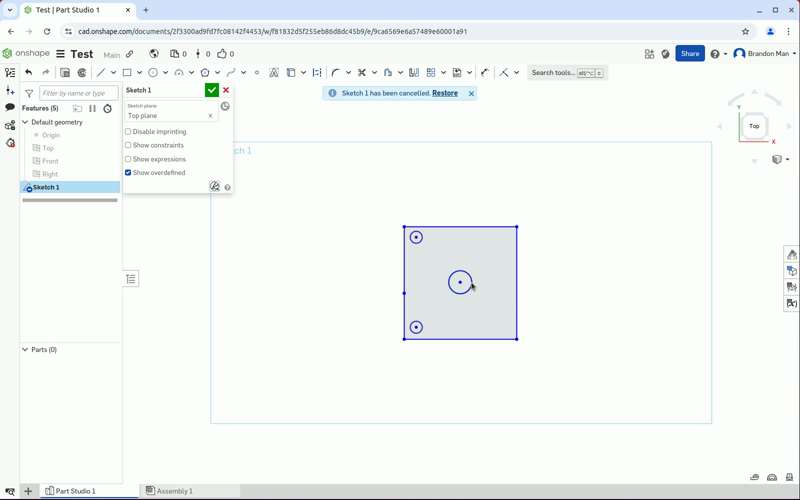
key_down(shift)
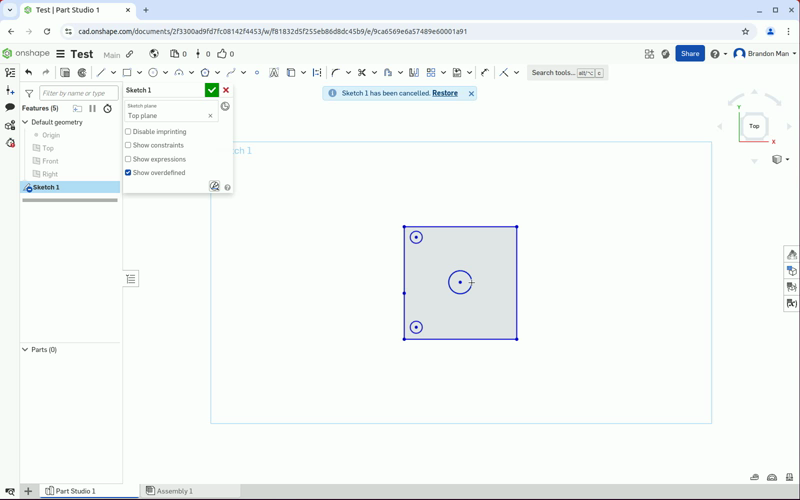
mouse_move(505, 327)
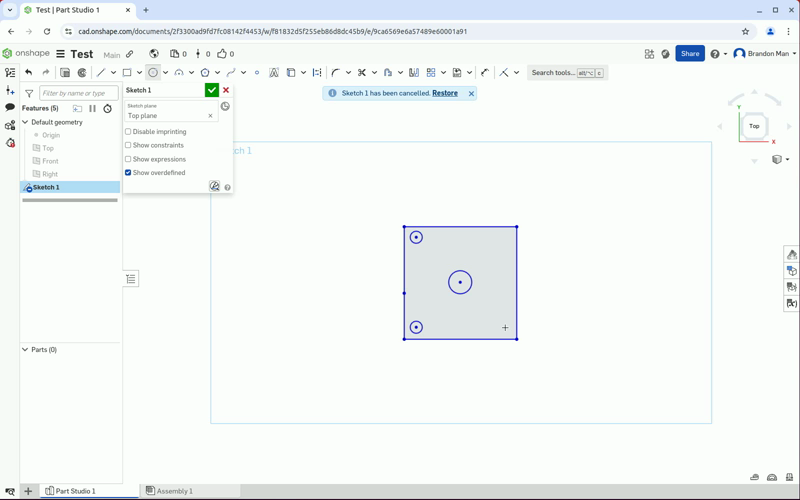
click(505, 327)
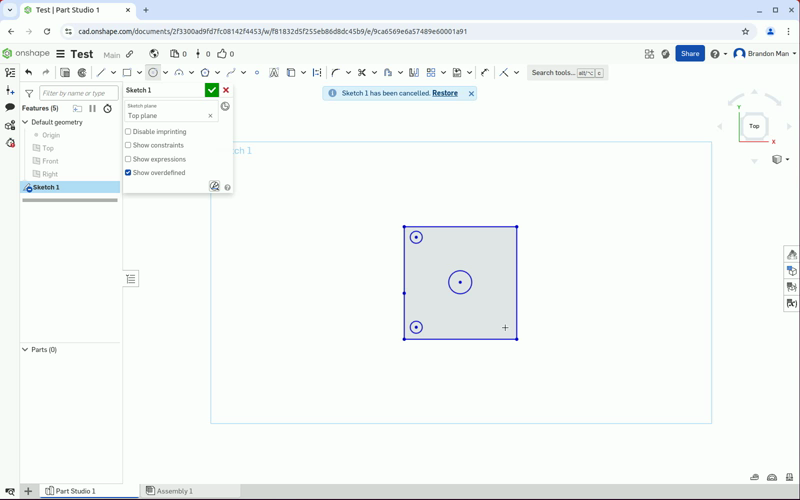
key_up(shift)
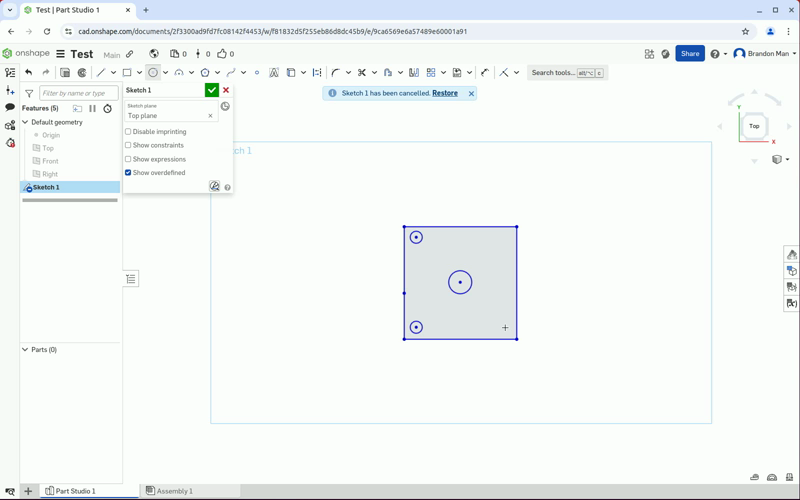
mouse_move(511, 327)
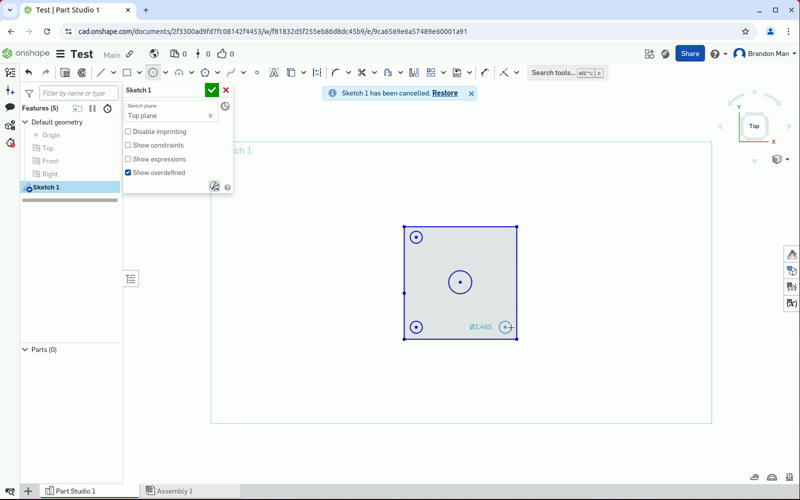
click(511, 327)
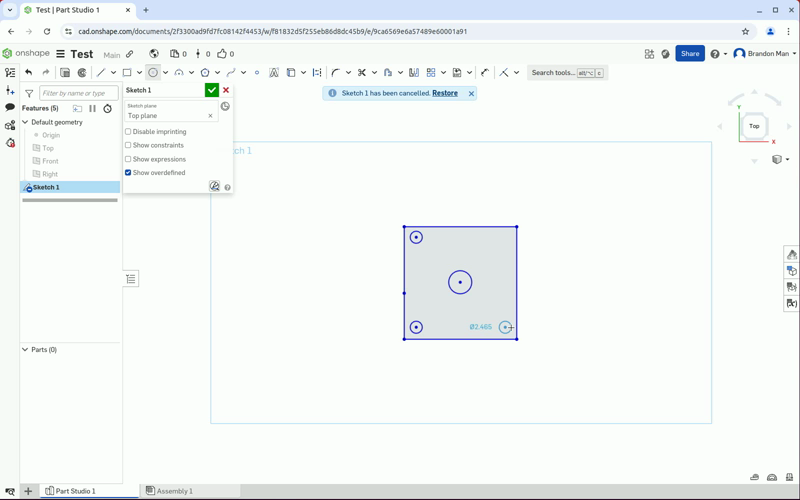
key(esc)
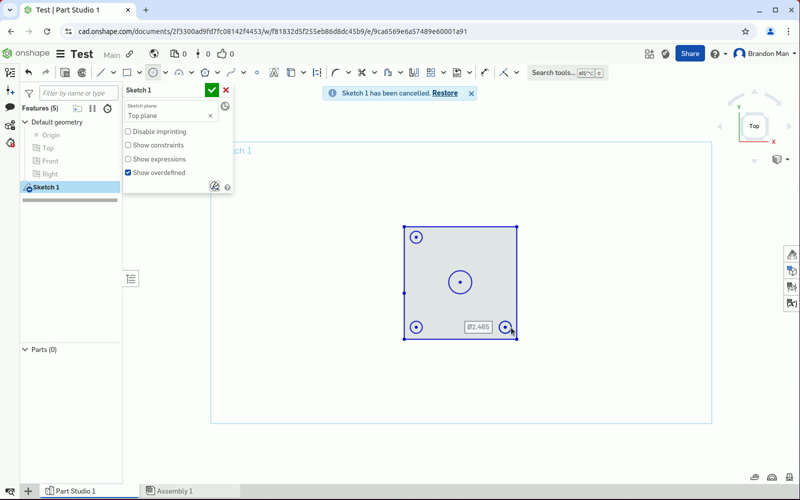
key(c)
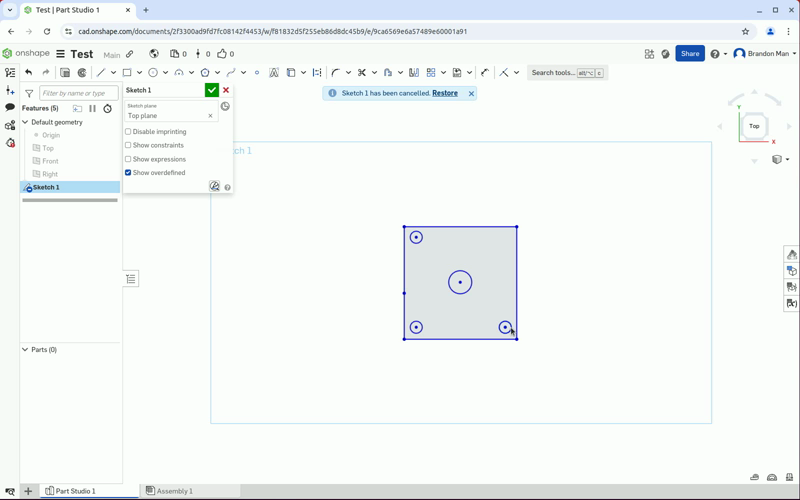
key_down(shift)
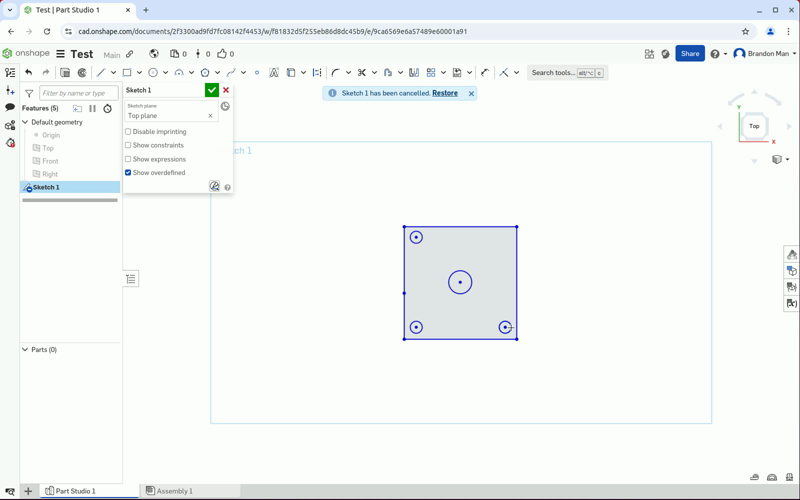
mouse_move(505, 238)
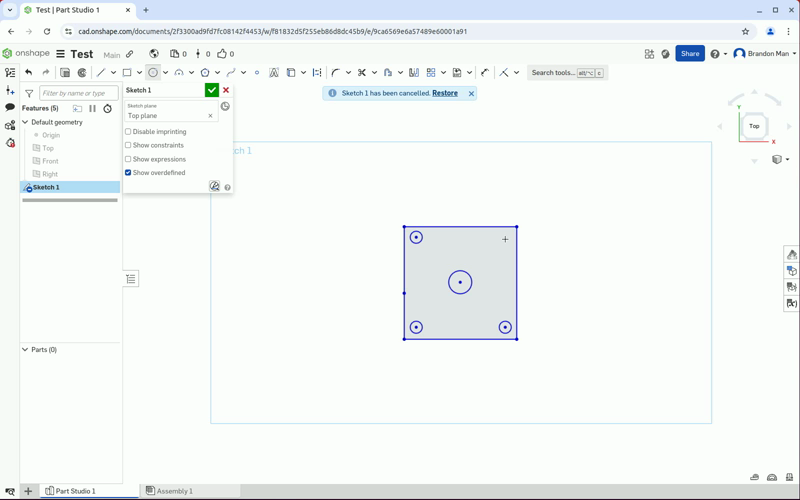
click(505, 238)
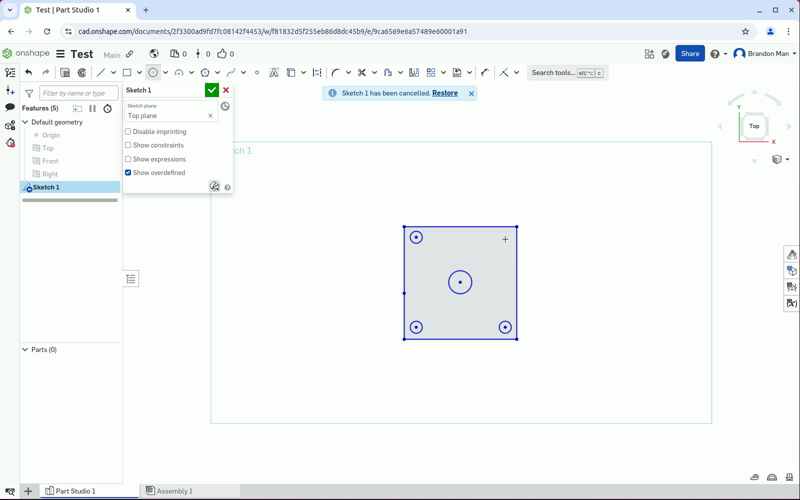
key_up(shift)
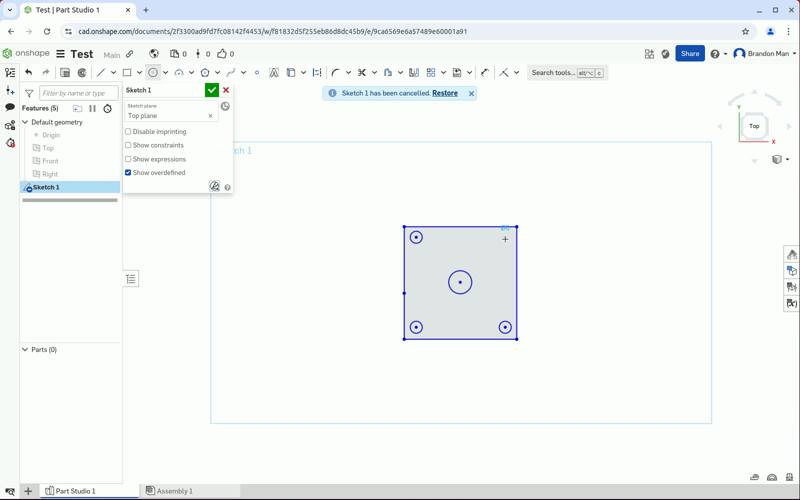
mouse_move(511, 238)
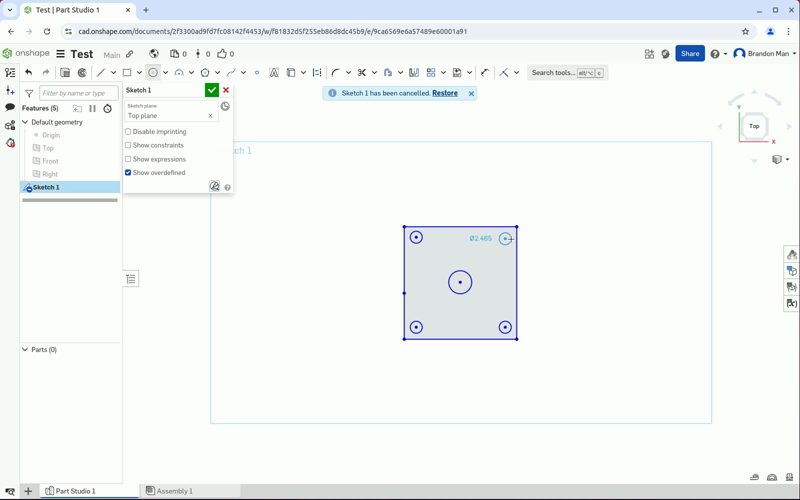
click(511, 238)
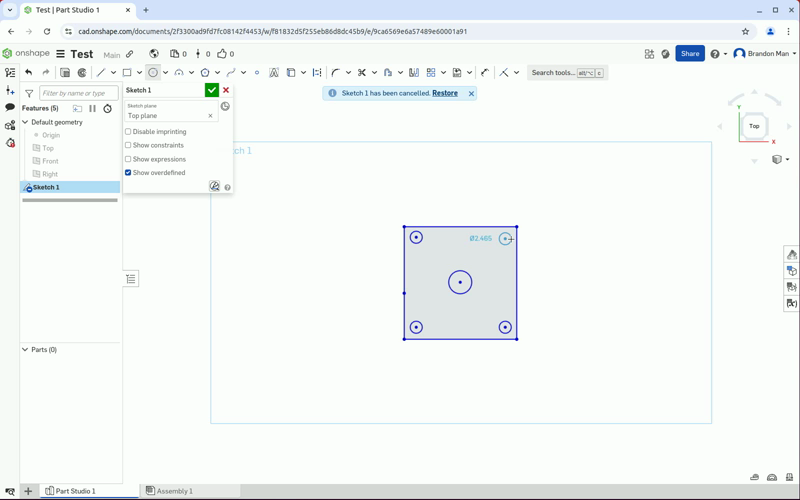
key(esc)
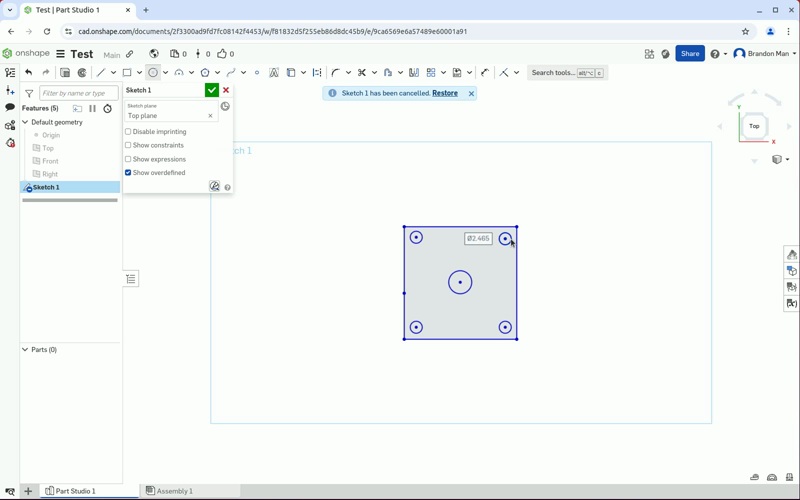
mouse_move(445, 296)
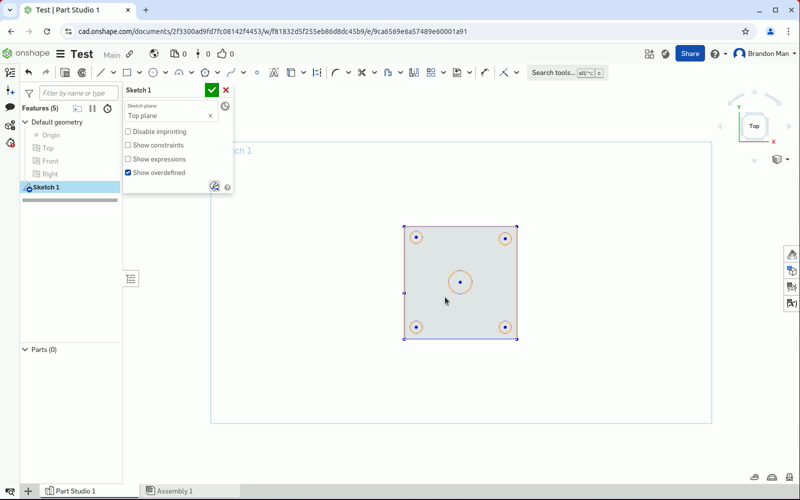
click(445, 296)
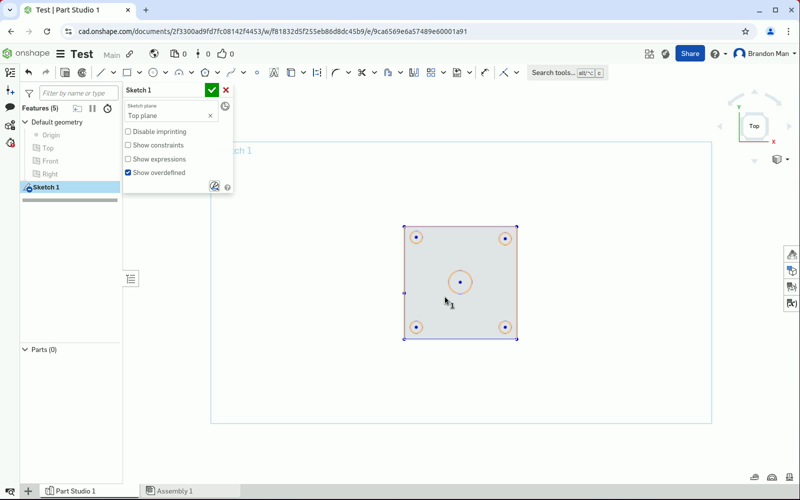
mouse_move(73, 352)
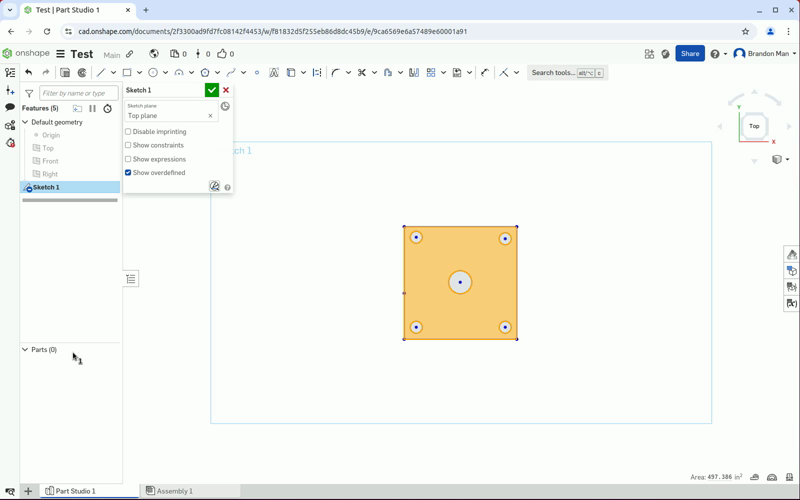
key(shift+y)
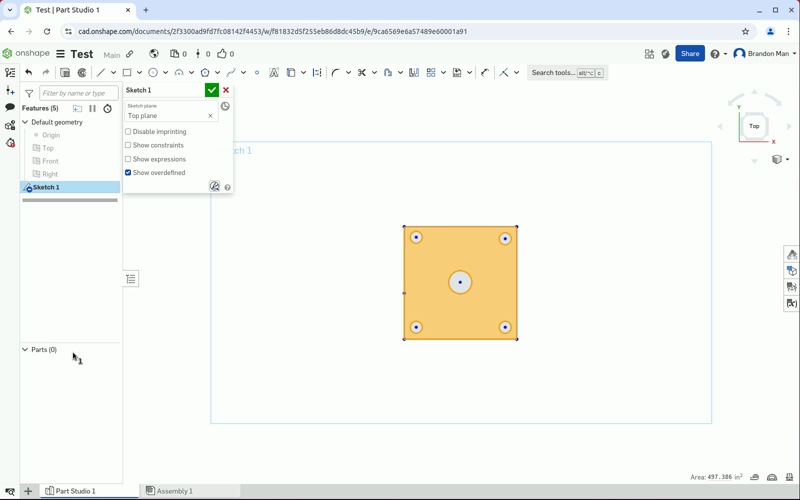
key(shift+e)
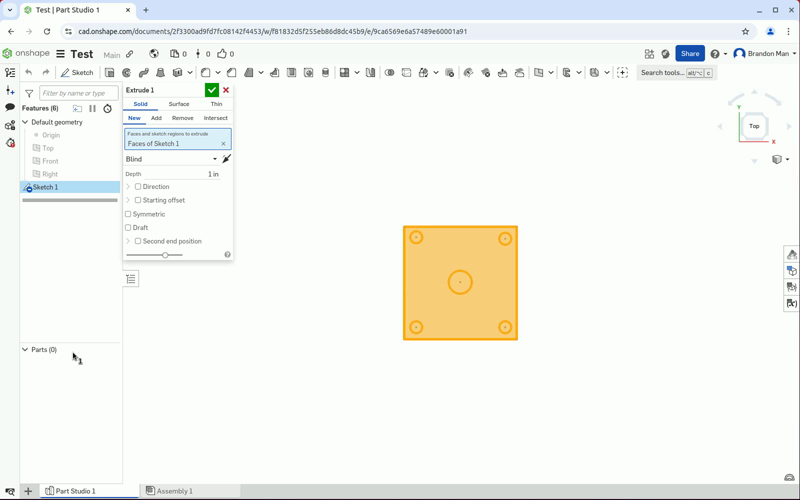
mouse_move(143, 106)
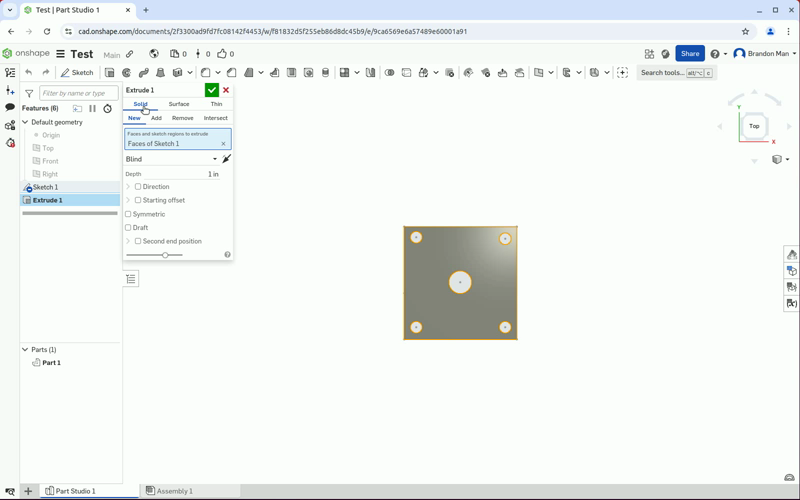
click(143, 106)
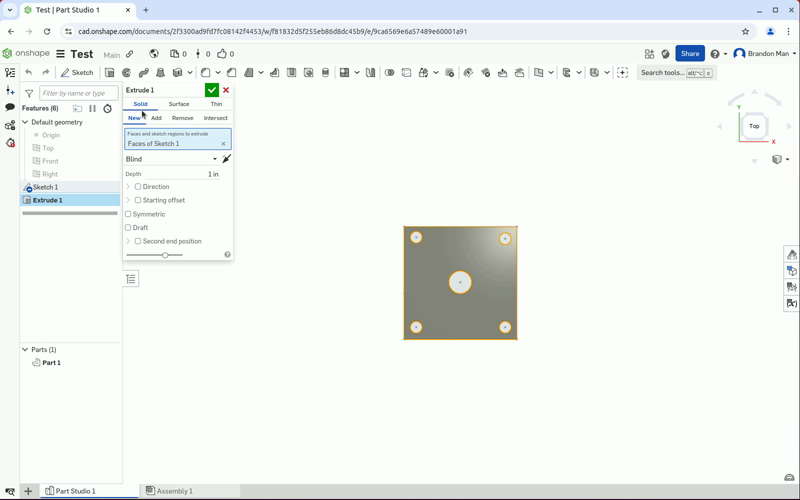
mouse_move(137, 120)
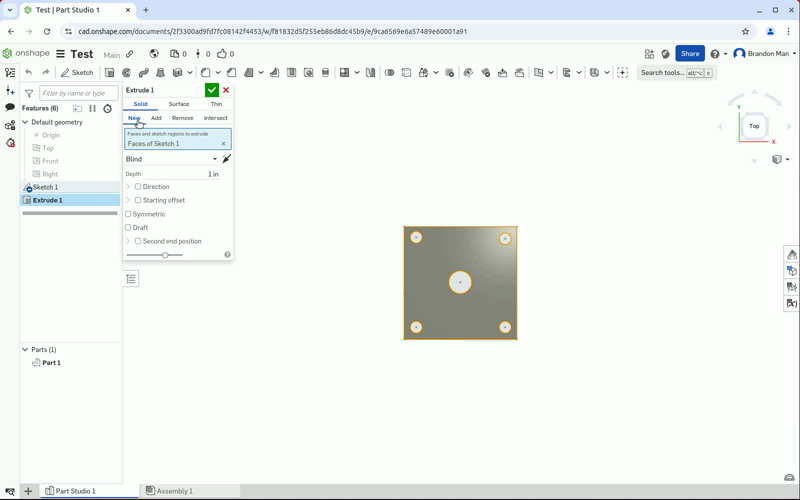
click(137, 120)
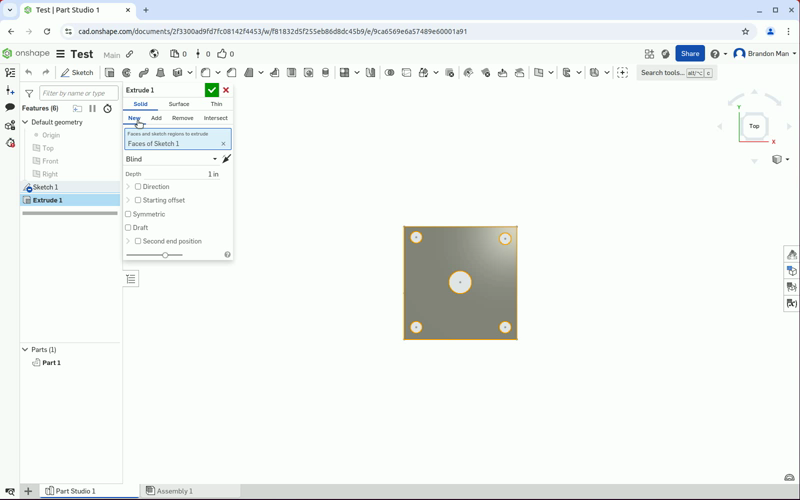
key(tab, 4)
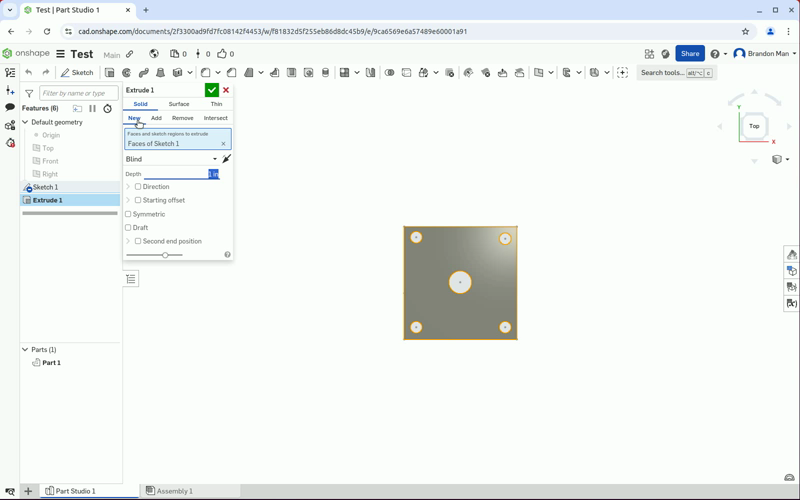
text(4.574)
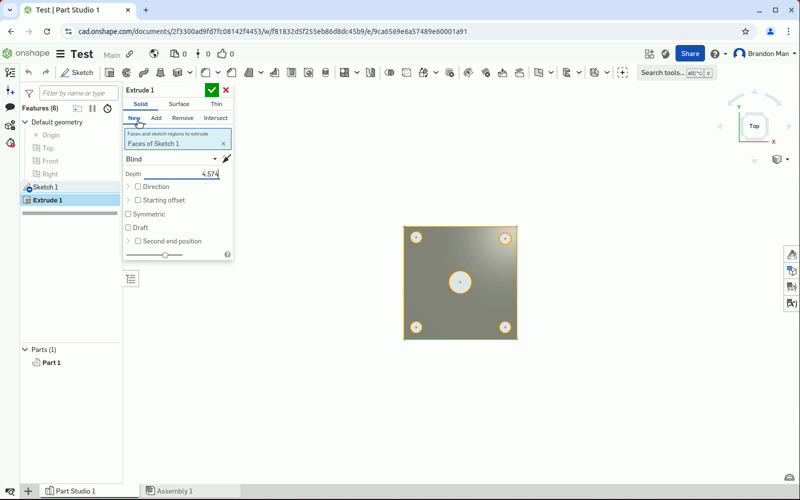
key(enter)
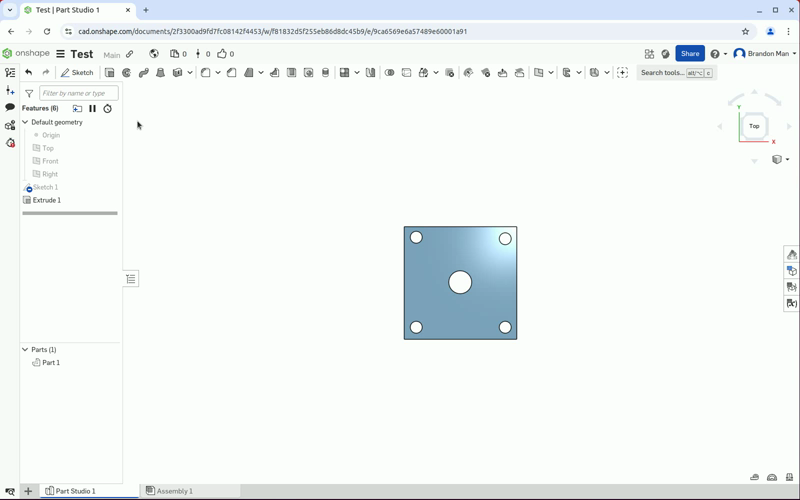
key(shift+h)
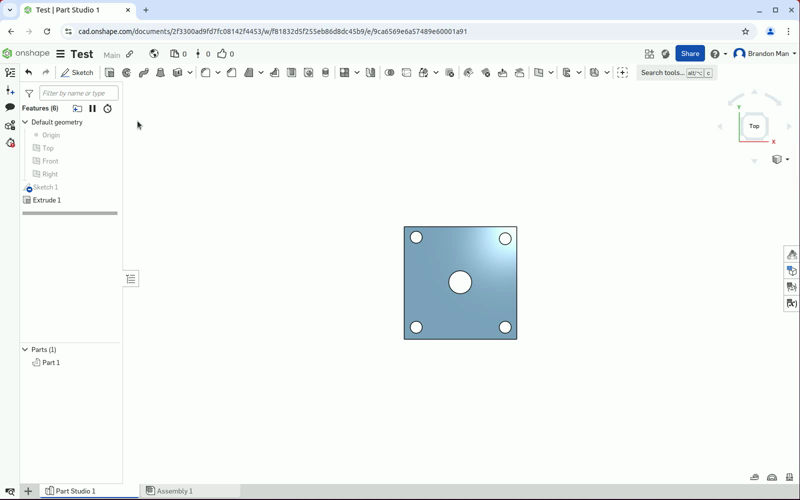
key(shift+h)
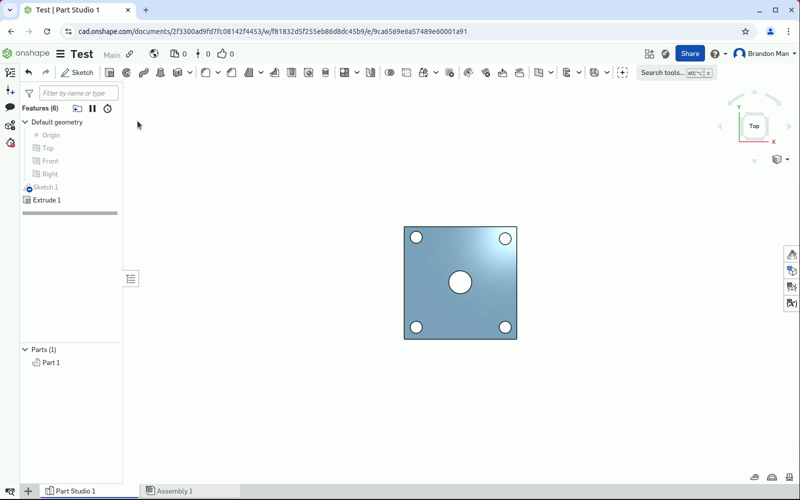
mouse_move(73, 189)
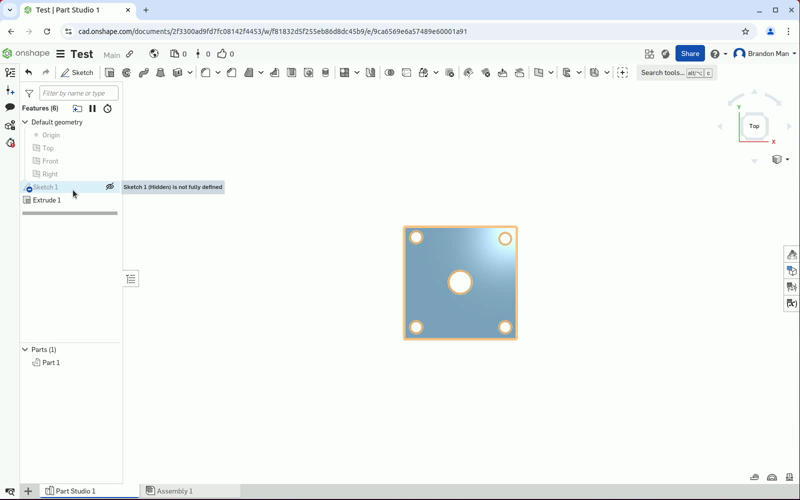
click(73, 189)
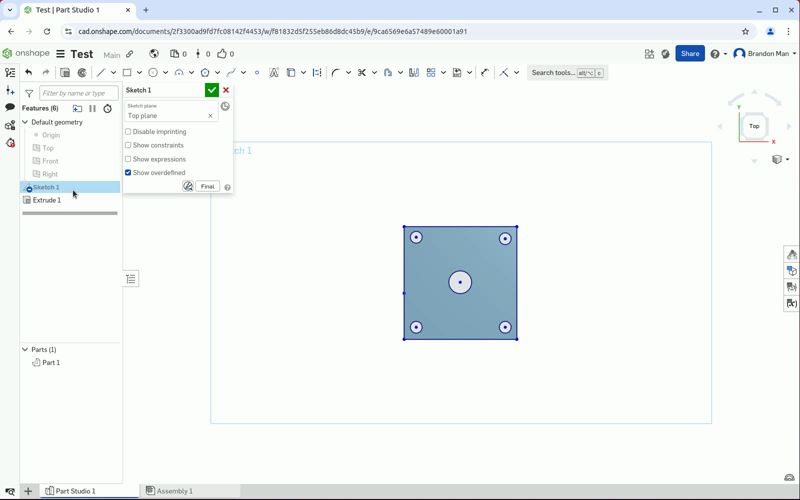
mouse_move(229, 92)
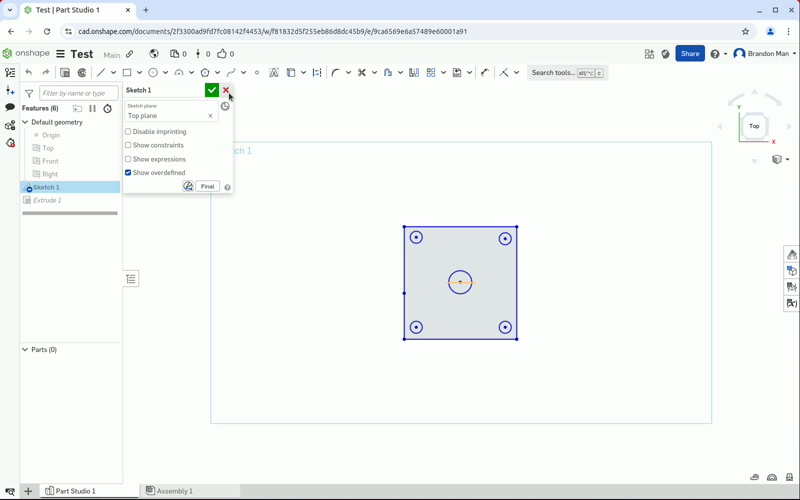
click(229, 92)
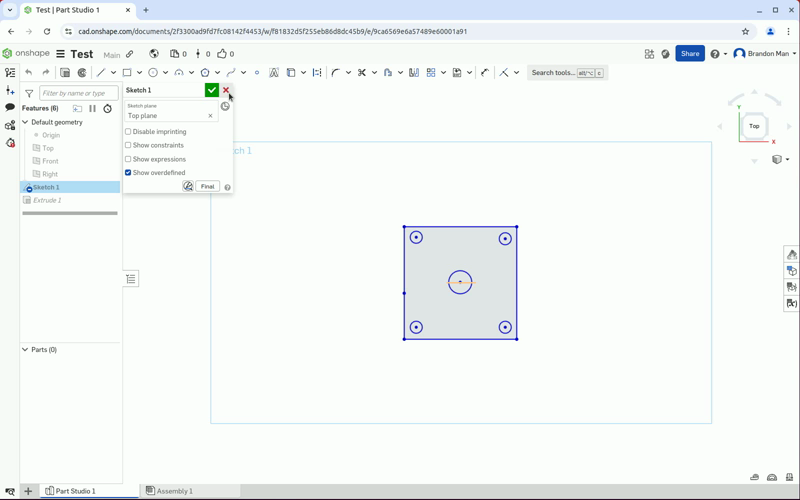
key(shift+s)
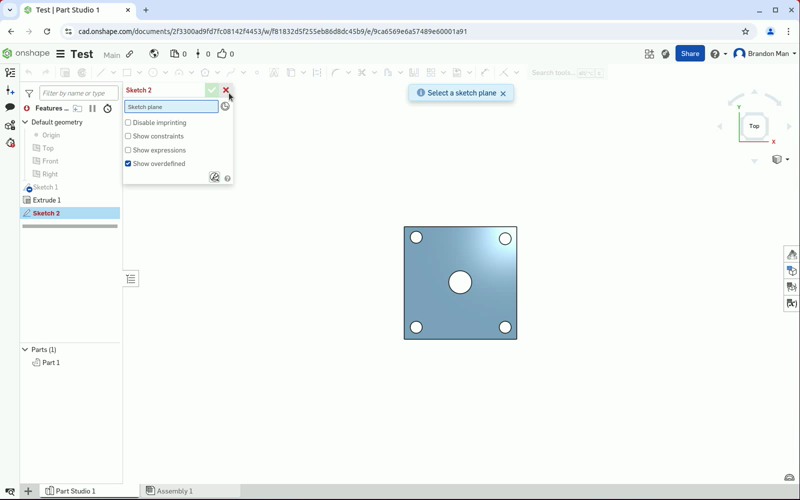
mouse_move(73, 150)
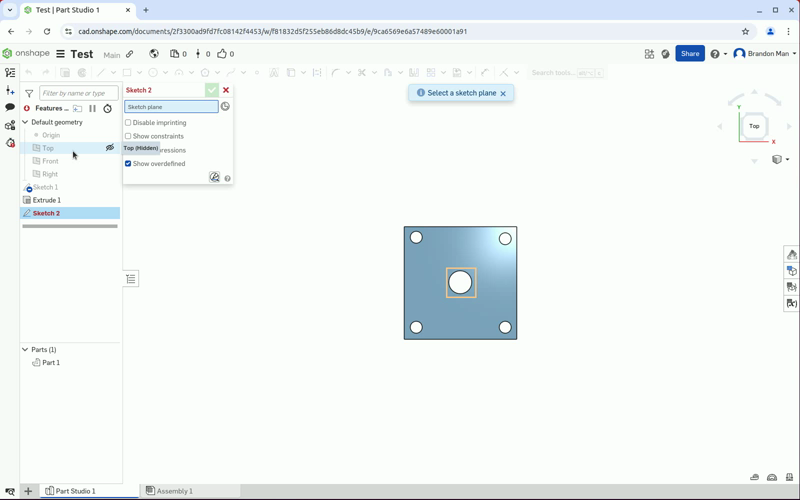
click(73, 150)
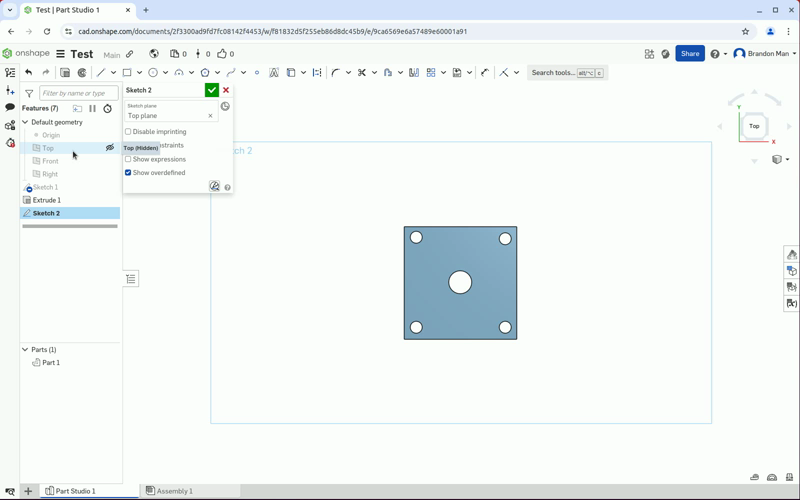
mouse_move(73, 352)
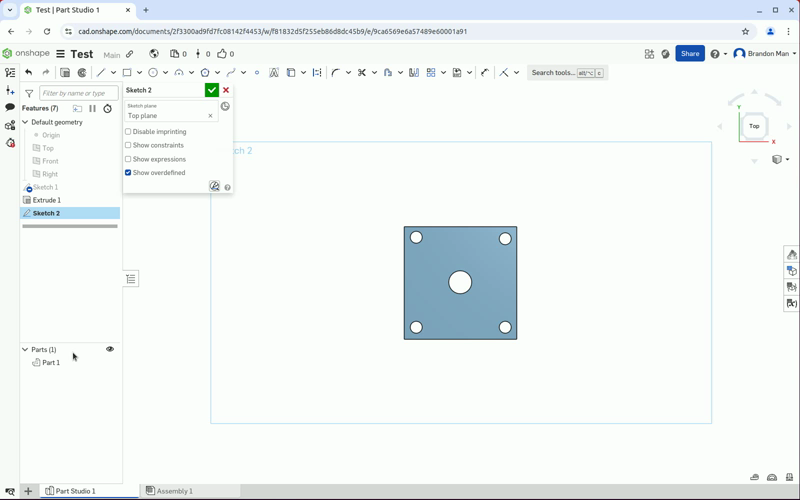
key(y)
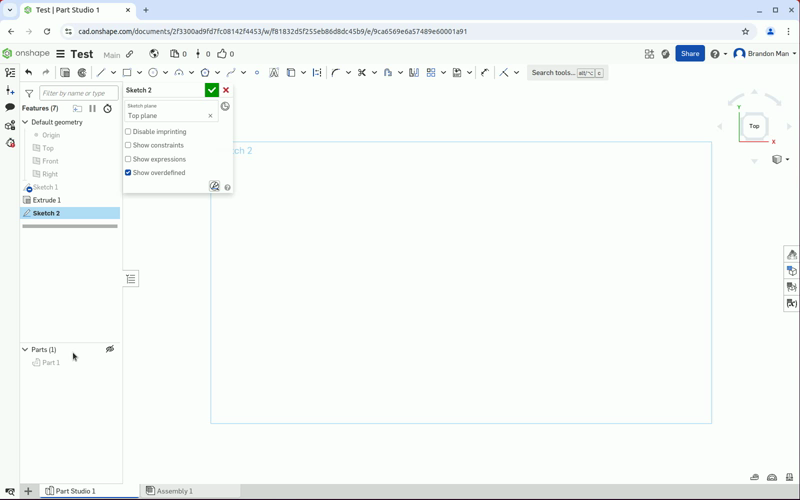
key(c)
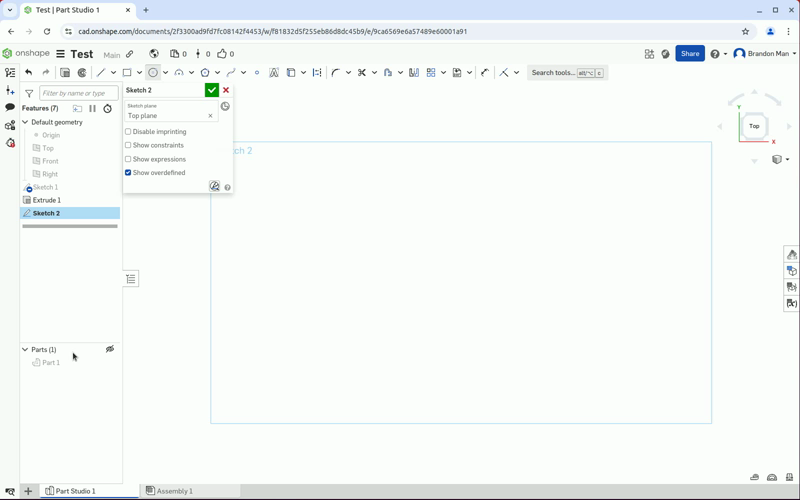
key_down(shift)
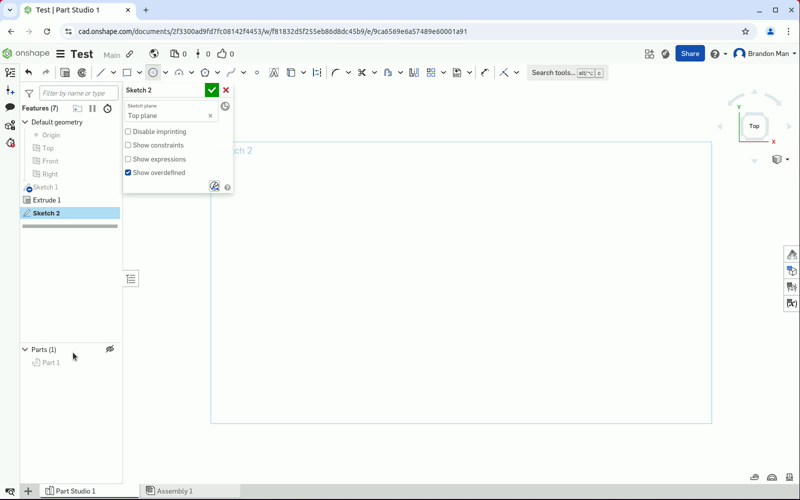
mouse_move(416, 238)
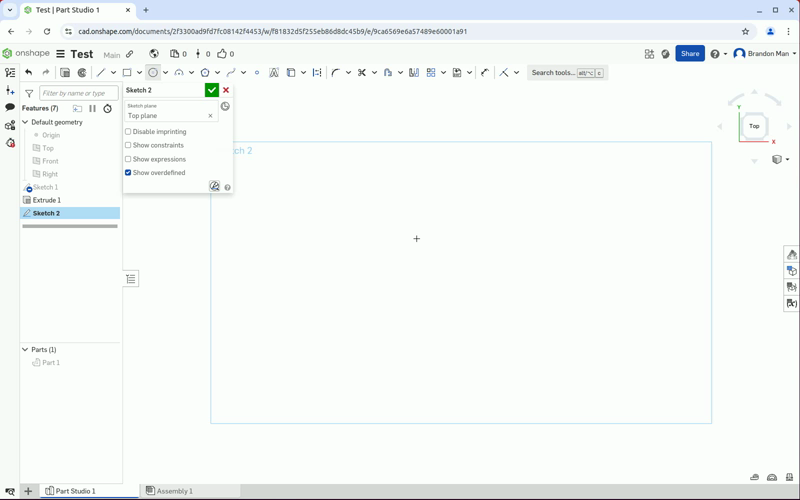
click(416, 238)
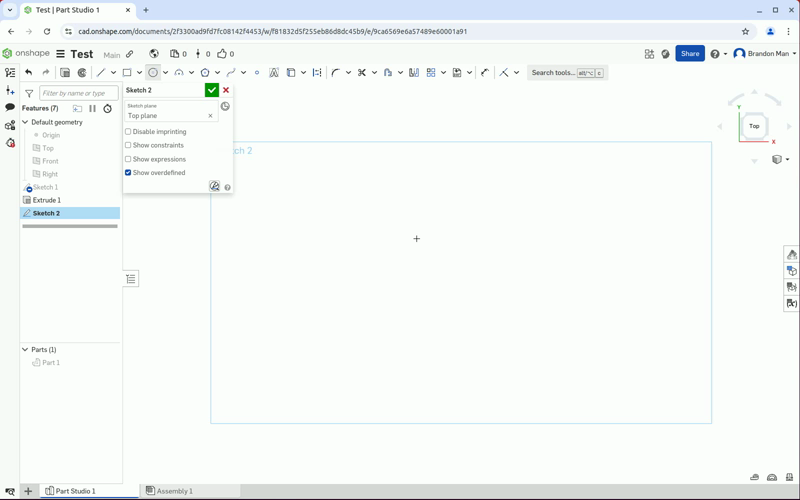
key_up(shift)
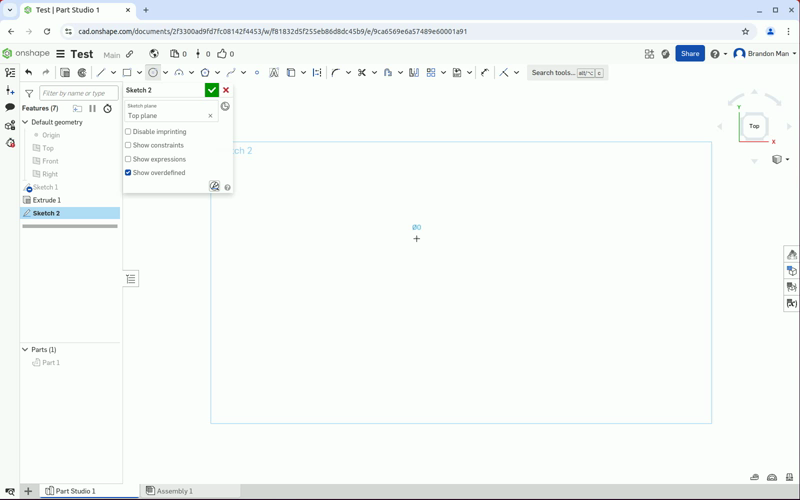
mouse_move(422, 238)
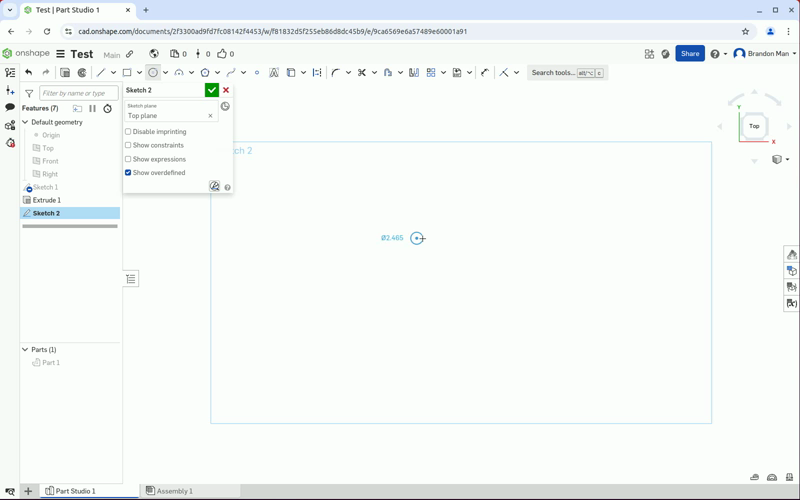
click(422, 238)
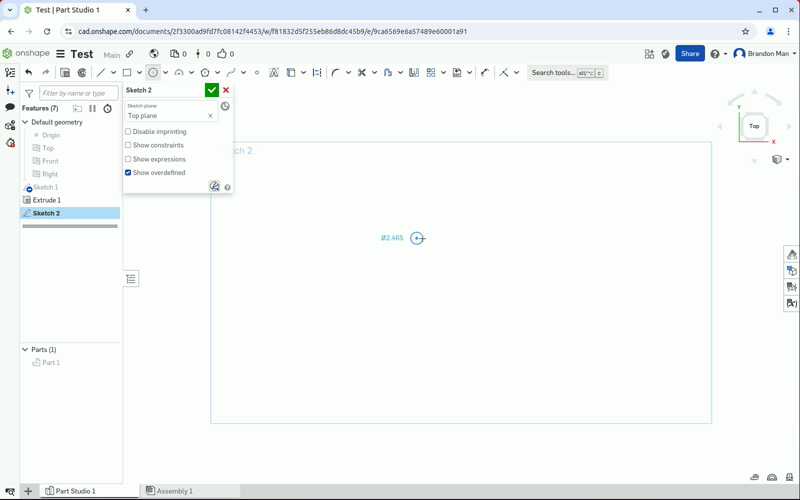
key(esc)
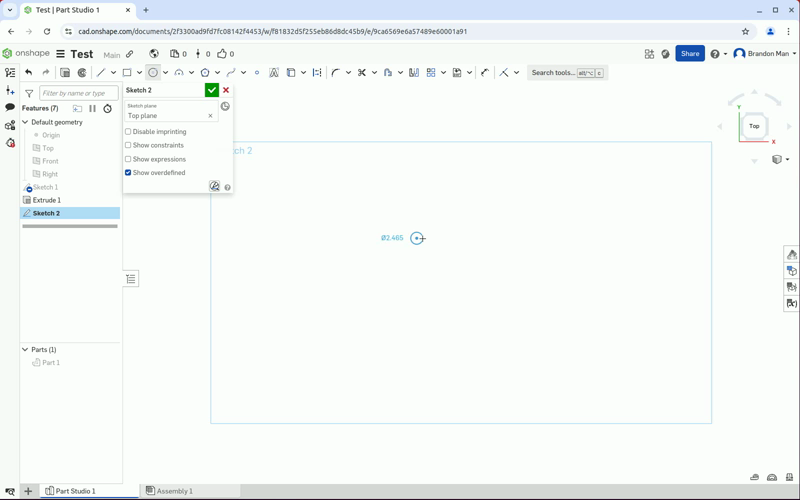
mouse_move(416, 244)
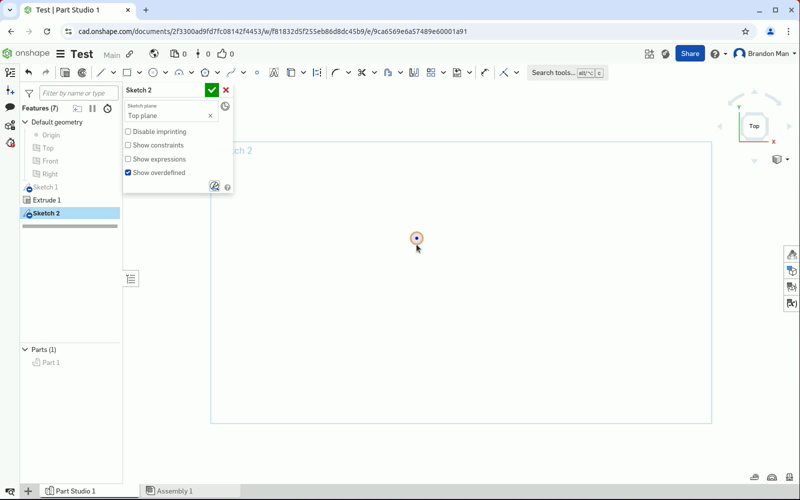
scroll(6)
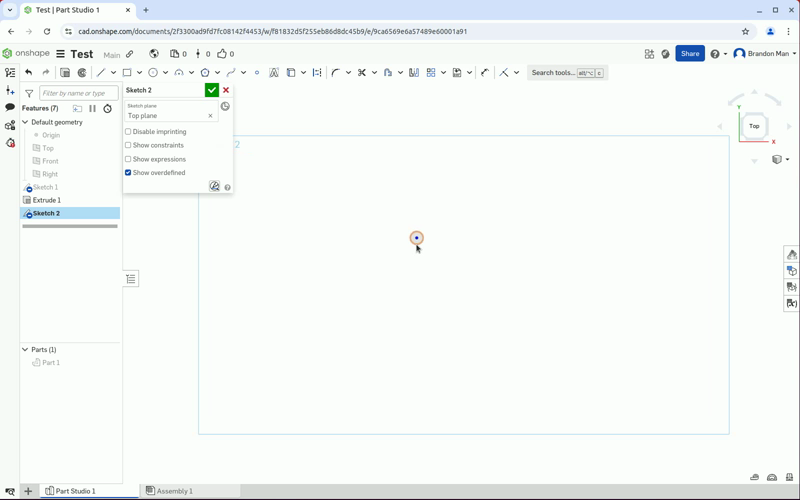
scroll(6)
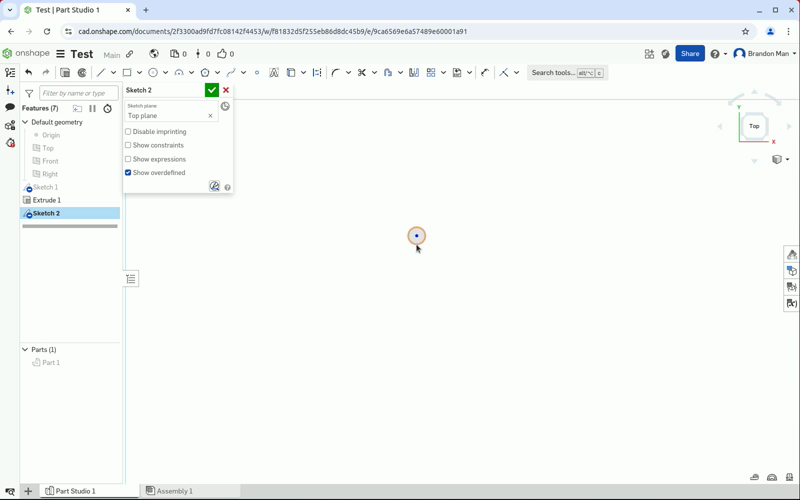
scroll(6)
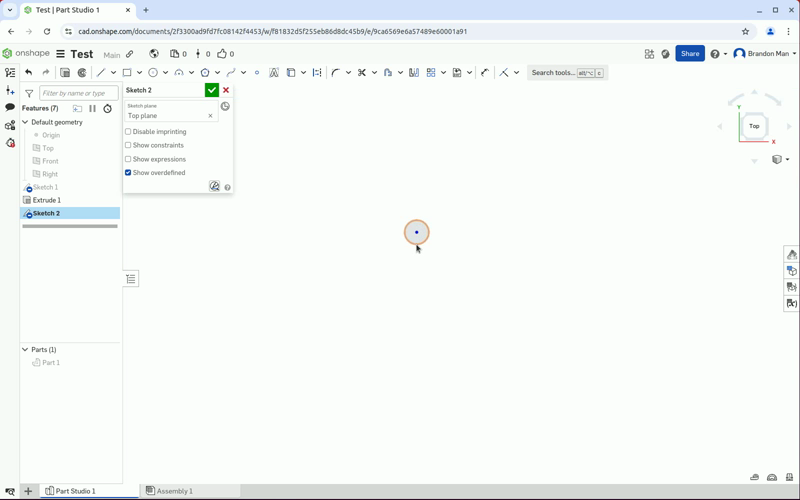
scroll(6)
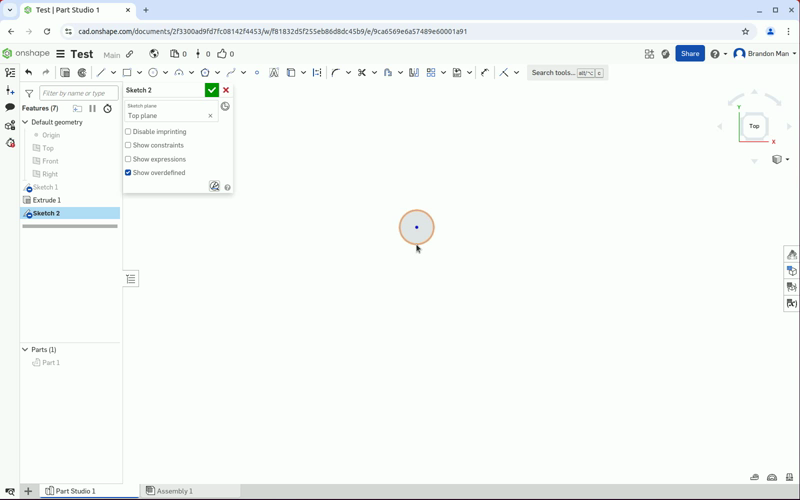
scroll(6)
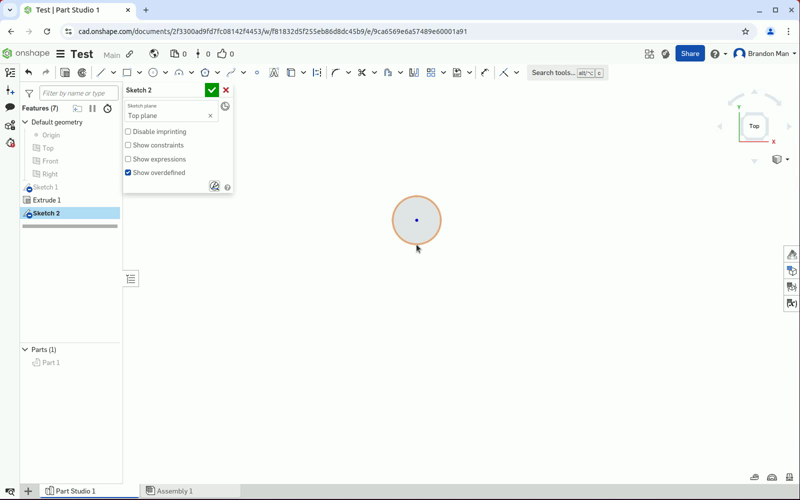
scroll(6)
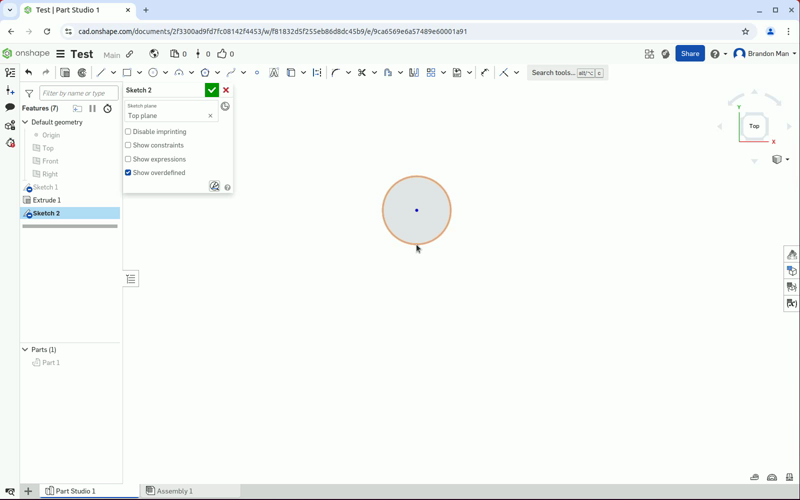
scroll(6)
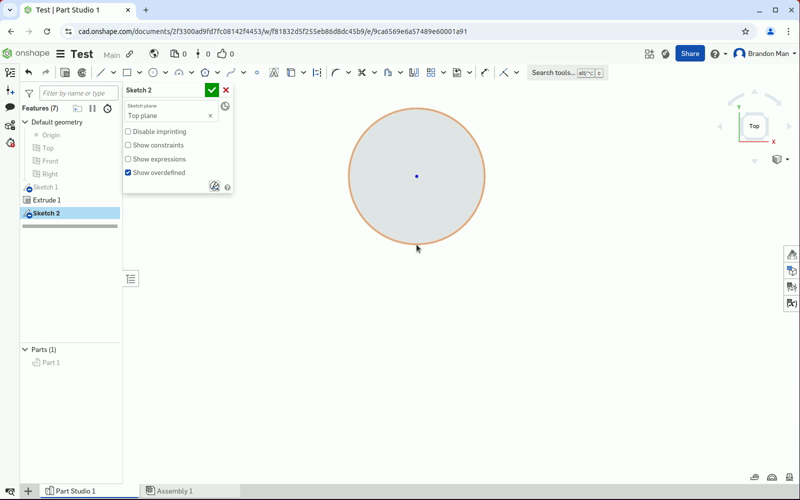
click(416, 244)
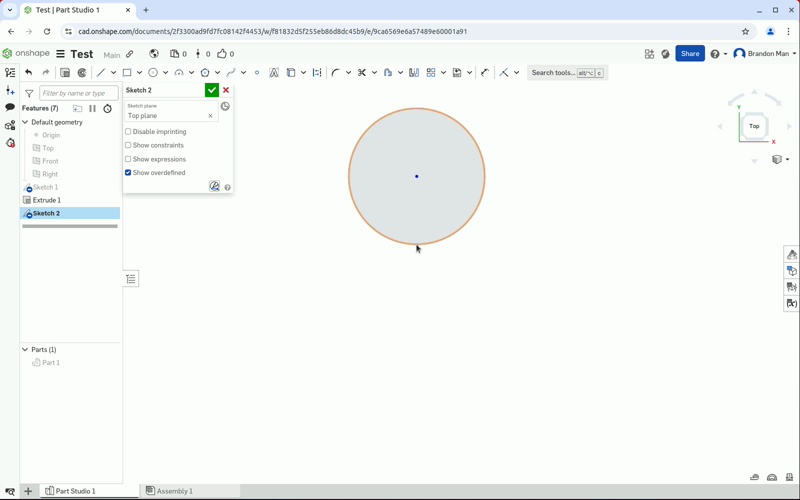
scroll(-6)
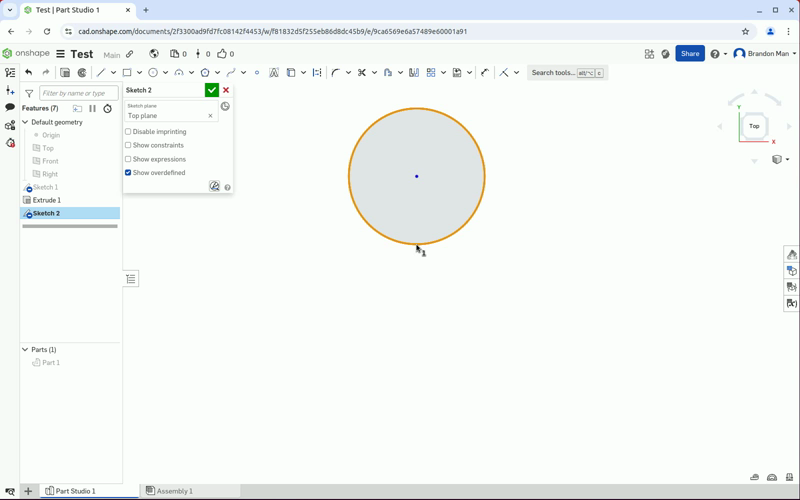
scroll(-6)
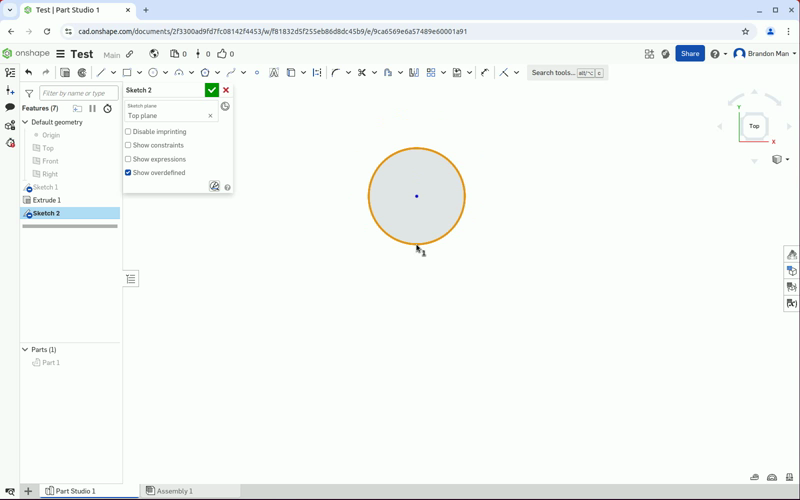
scroll(-6)
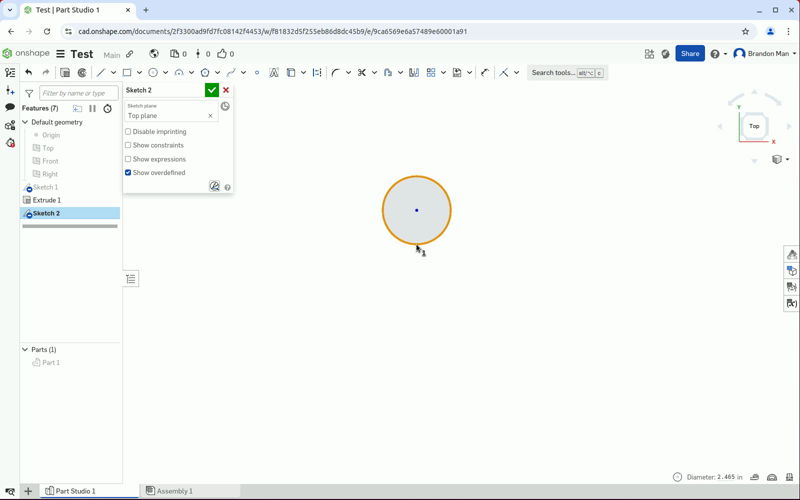
scroll(-6)
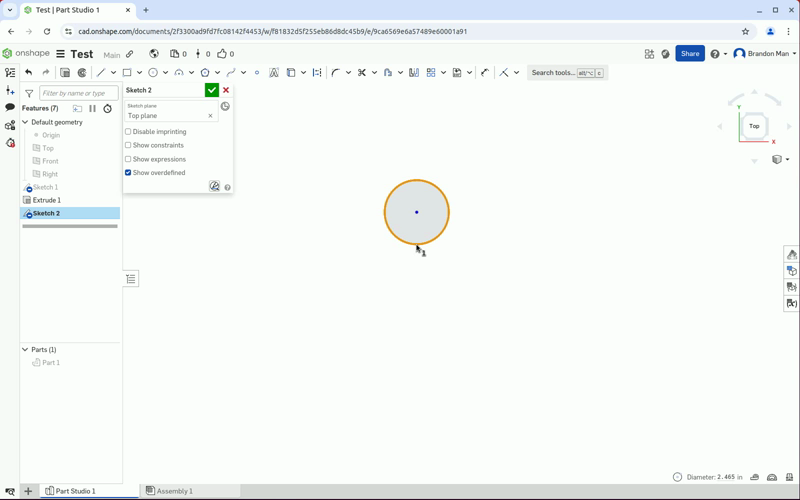
scroll(-6)
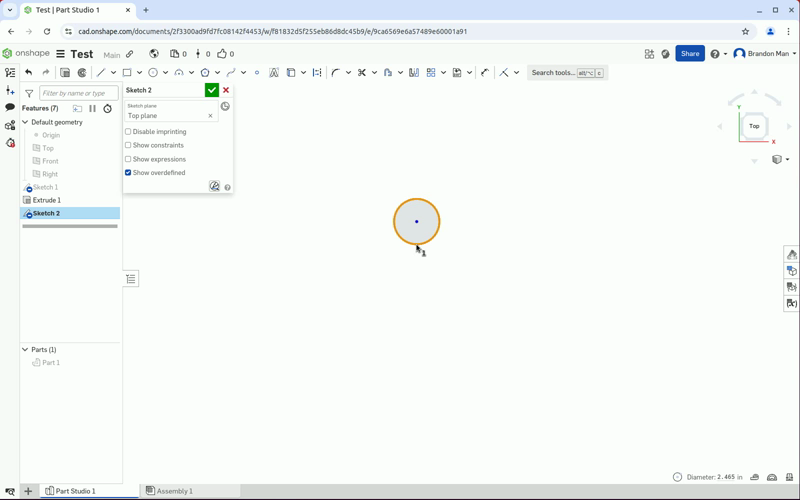
scroll(-6)
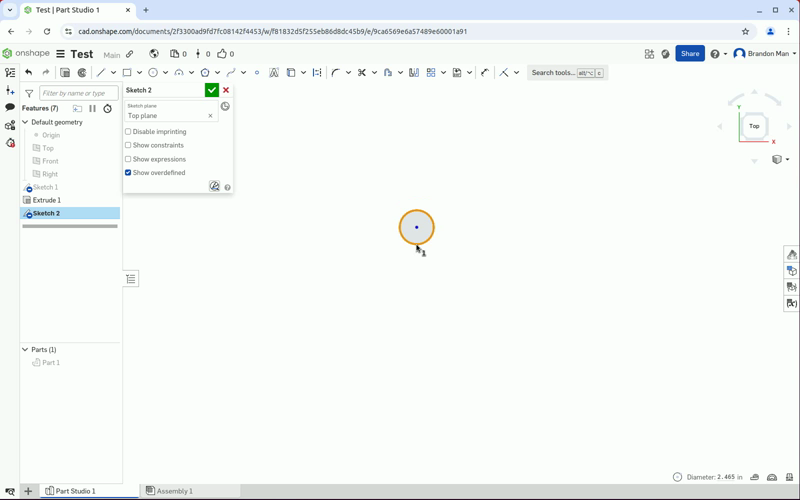
scroll(-6)
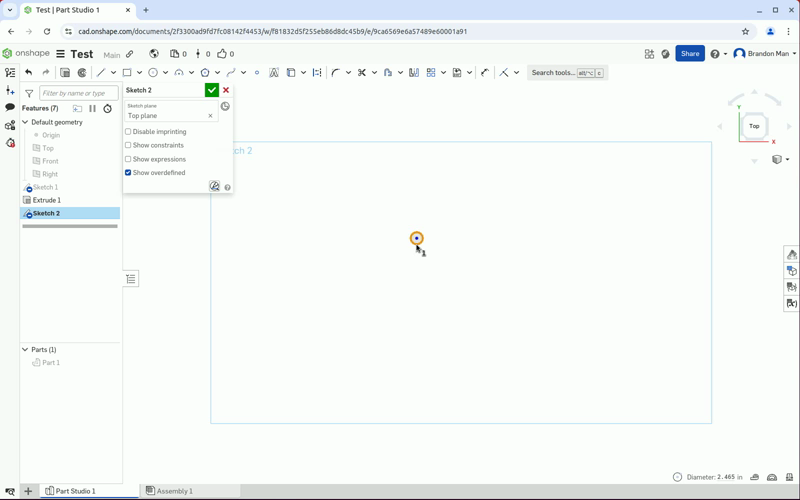
mouse_move(73, 352)
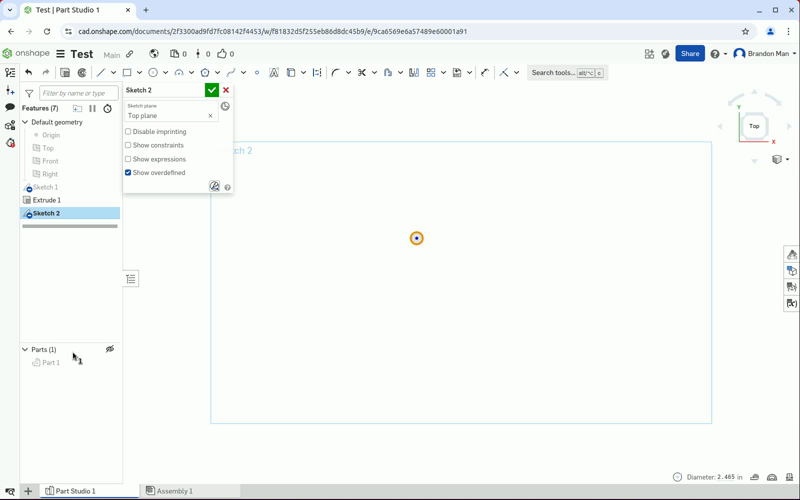
key(shift+y)
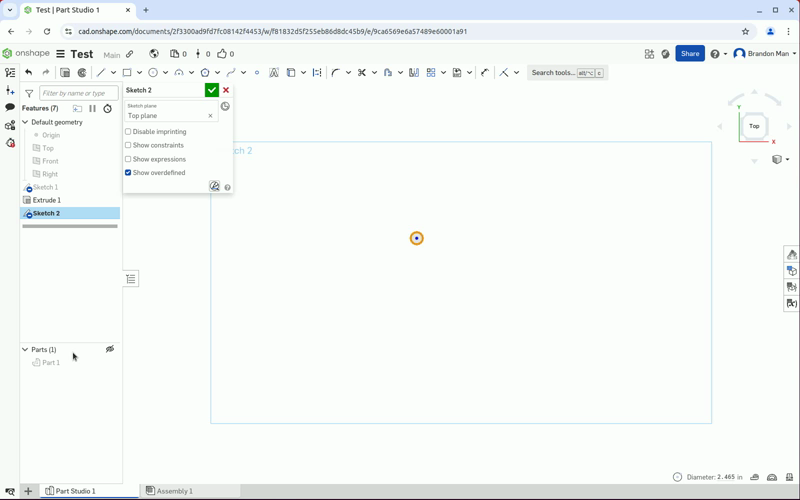
key(shift+e)
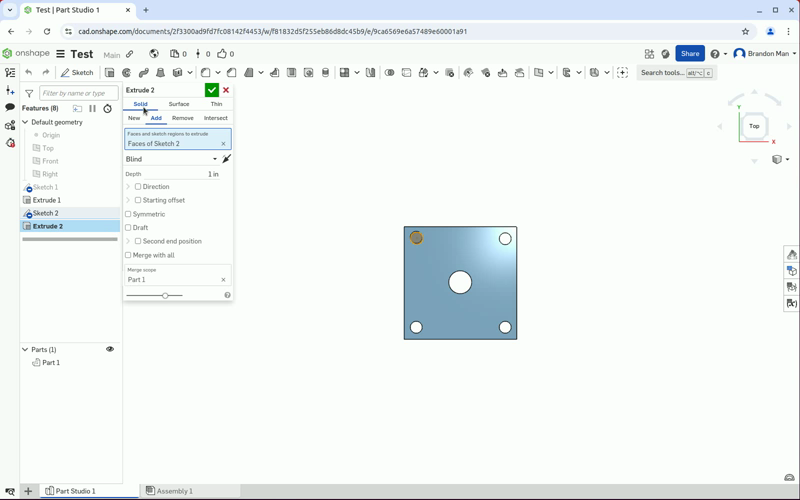
mouse_move(143, 106)
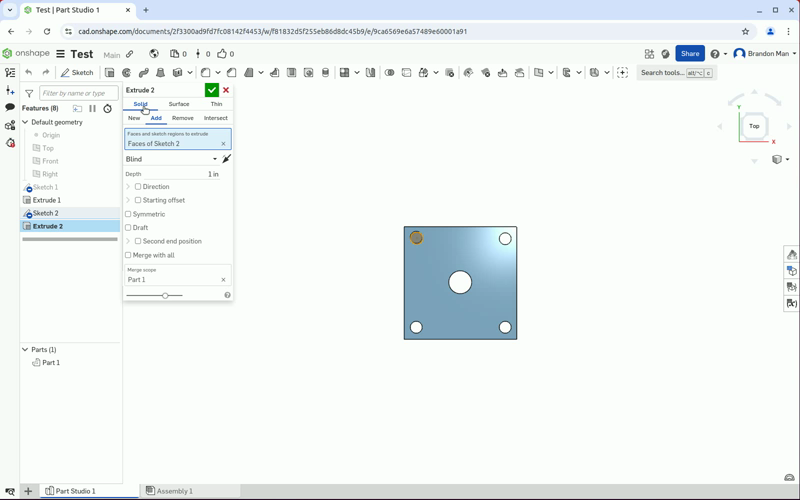
click(143, 106)
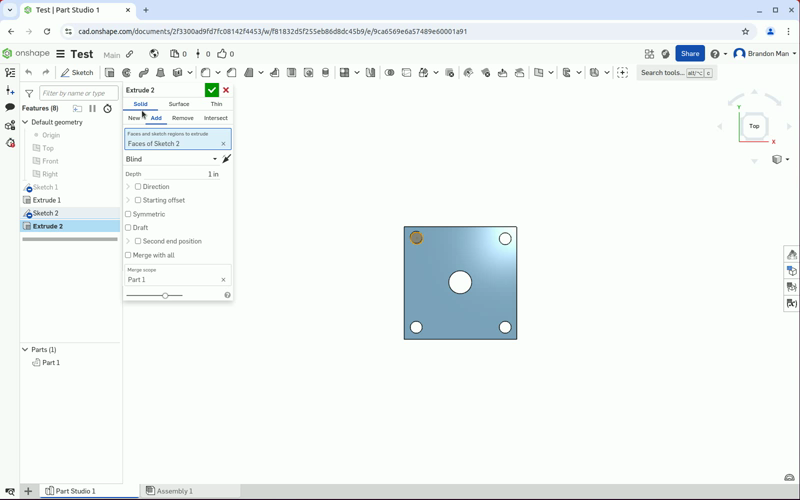
mouse_move(137, 120)
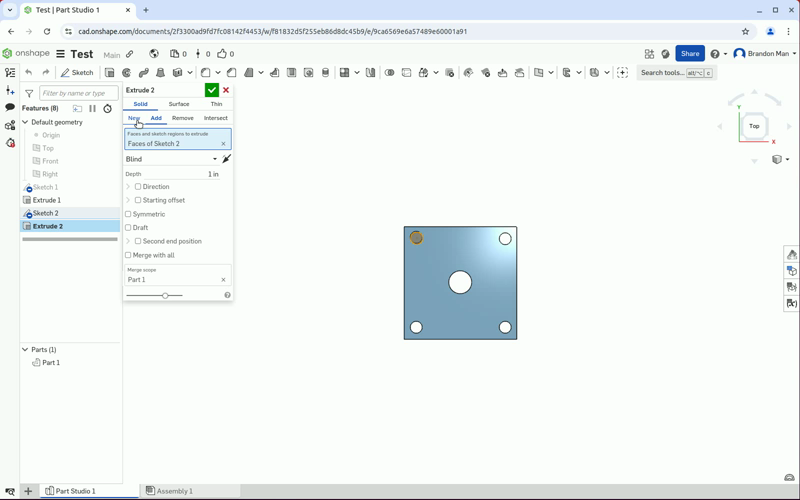
click(137, 120)
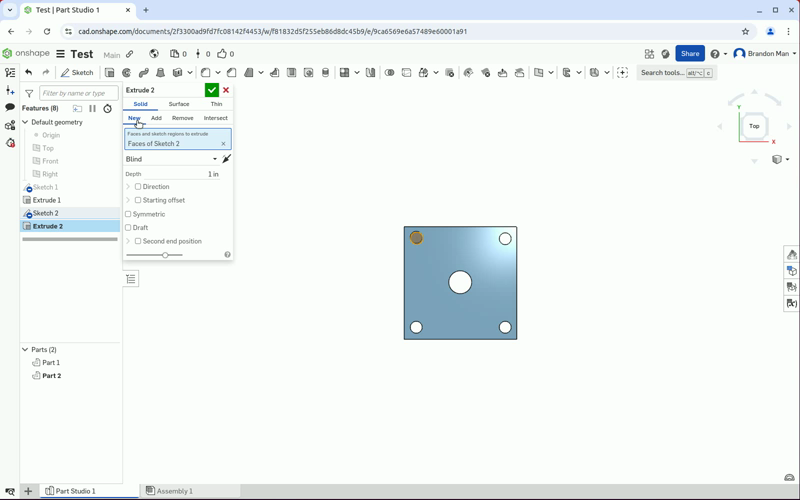
key(tab, 4)
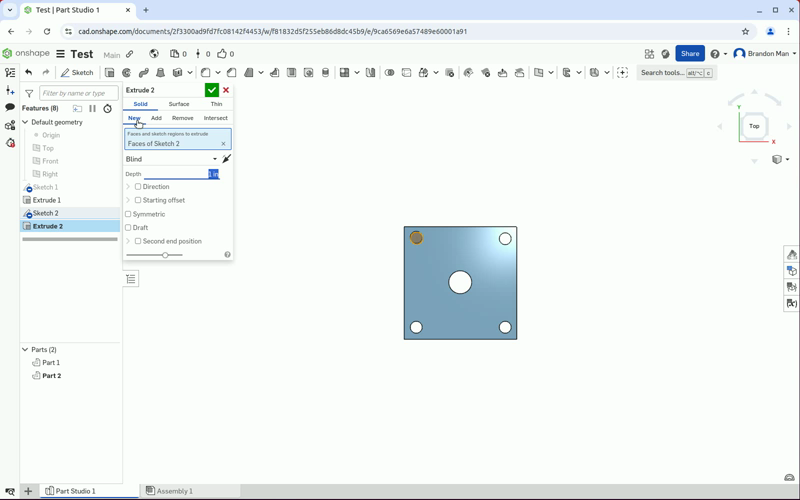
text(23.108)
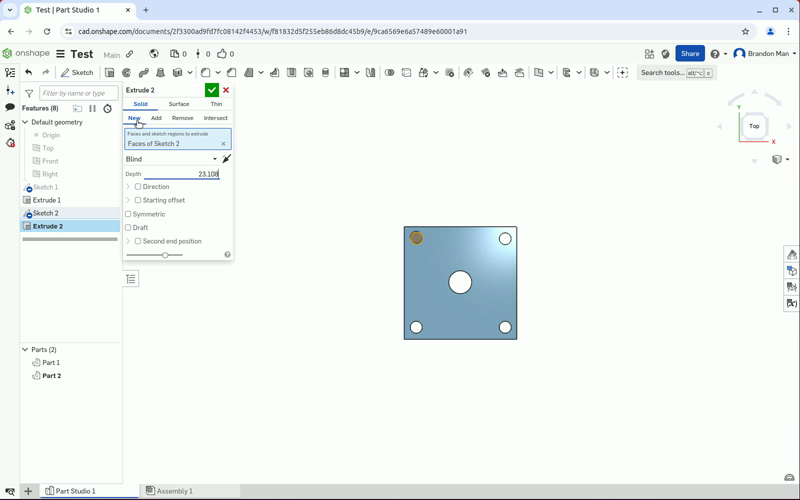
key(enter)
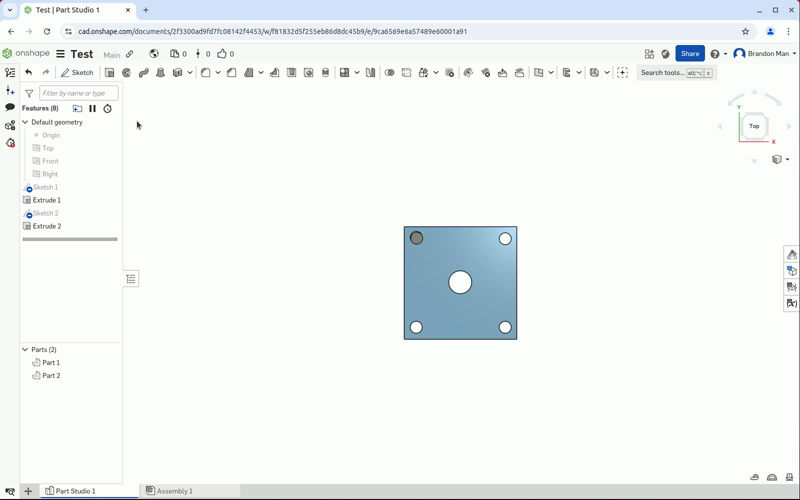
key(shift+h)
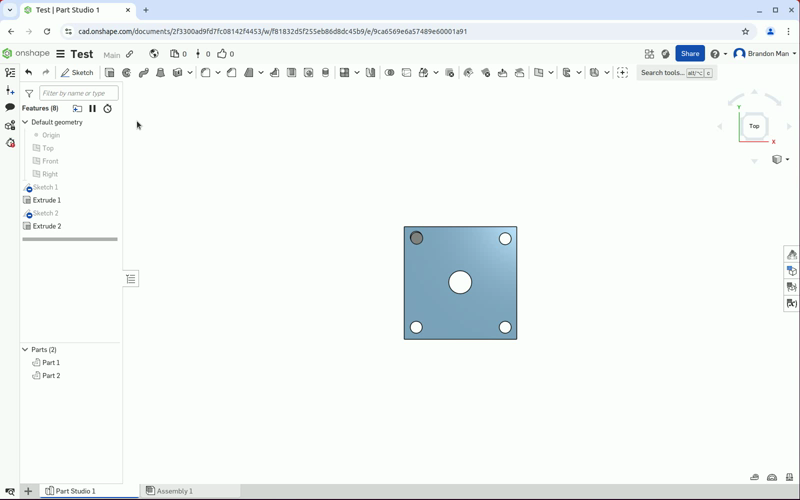
key(shift+h)
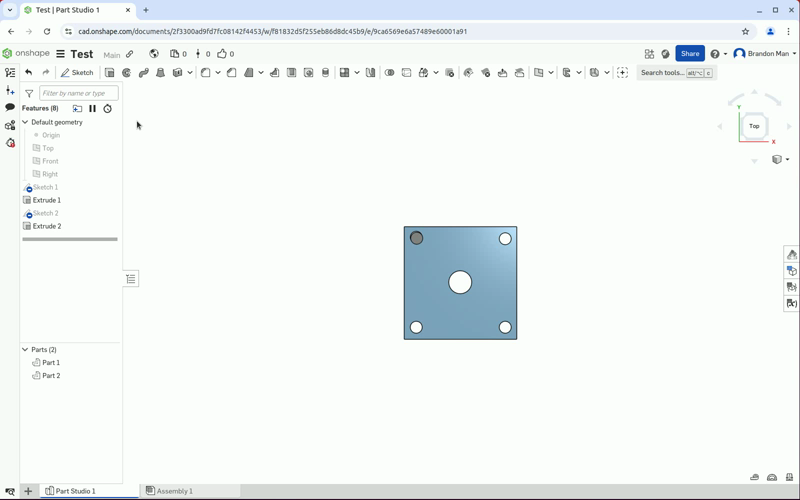
mouse_move(73, 189)
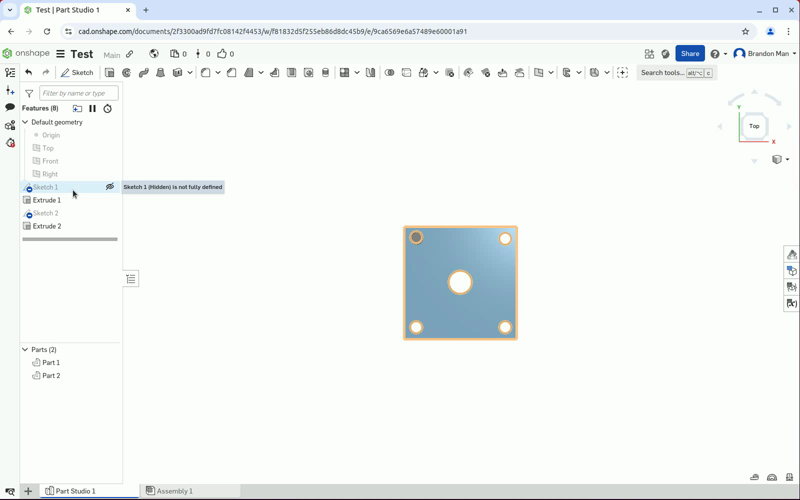
click(73, 189)
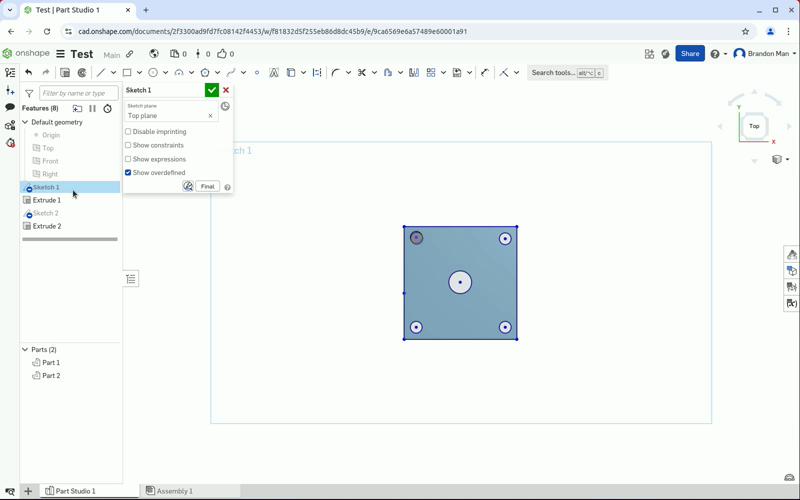
mouse_move(229, 92)
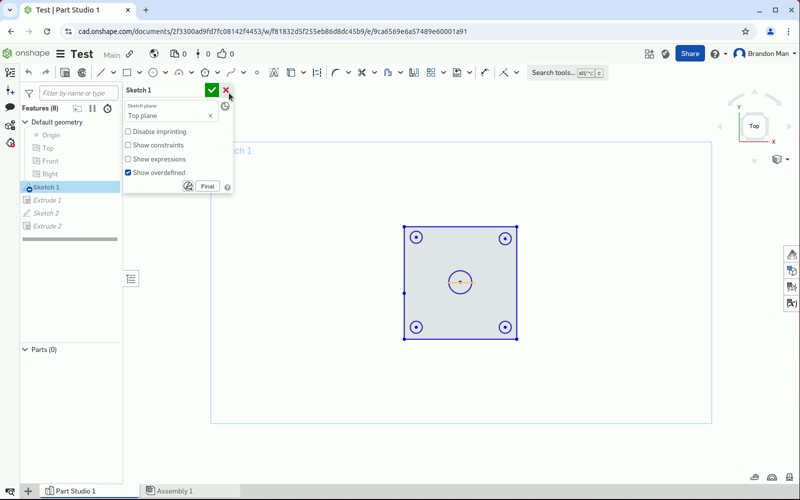
click(229, 92)
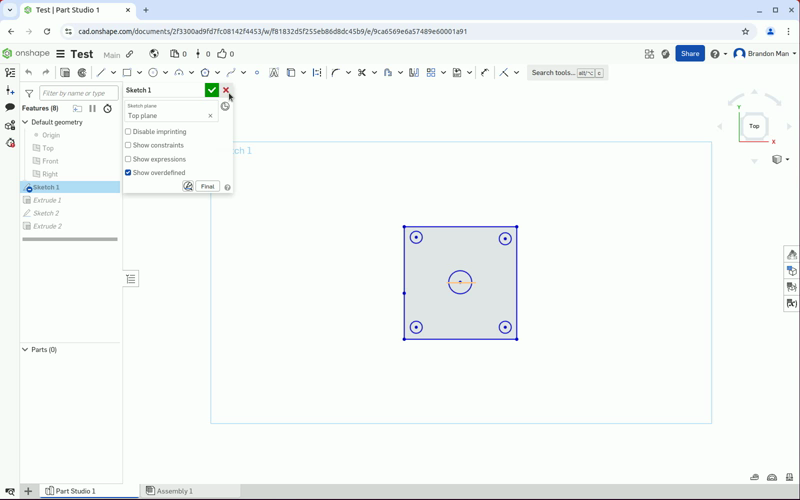
key(shift+s)
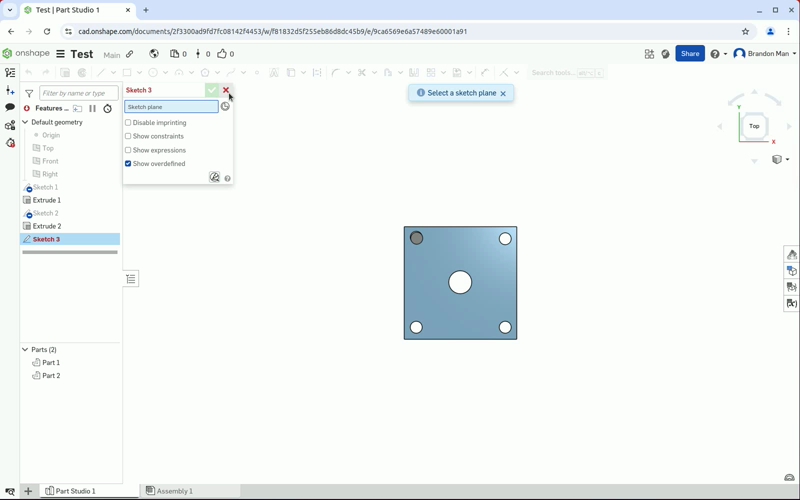
mouse_move(73, 150)
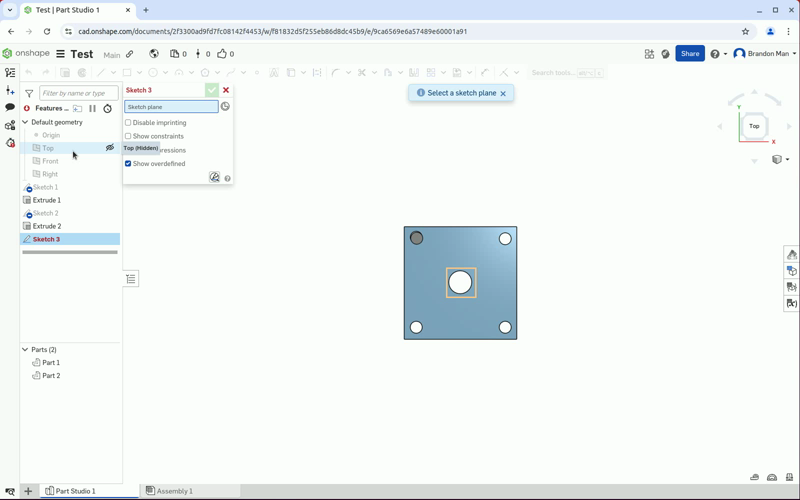
click(73, 150)
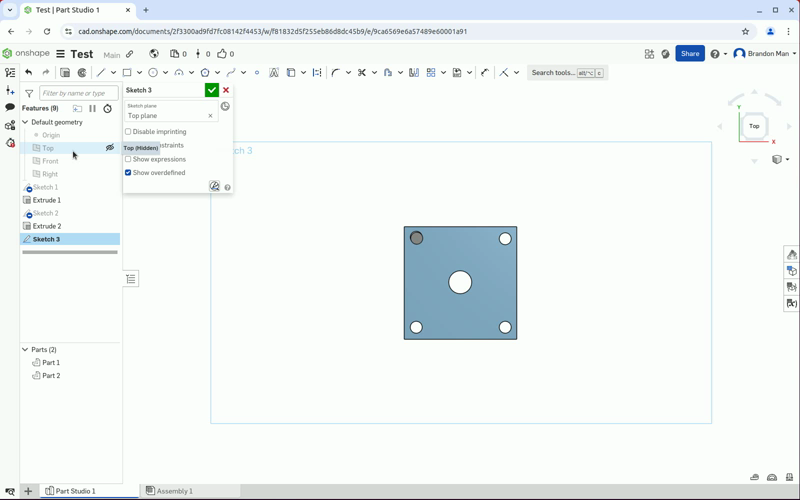
mouse_move(73, 352)
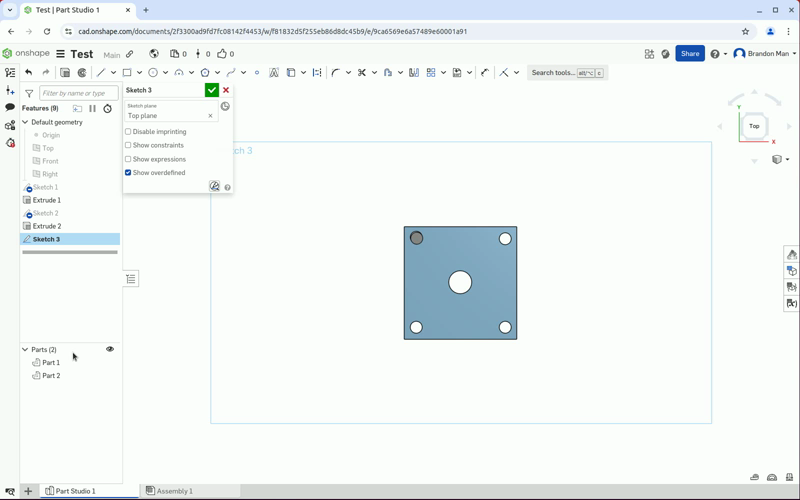
key(y)
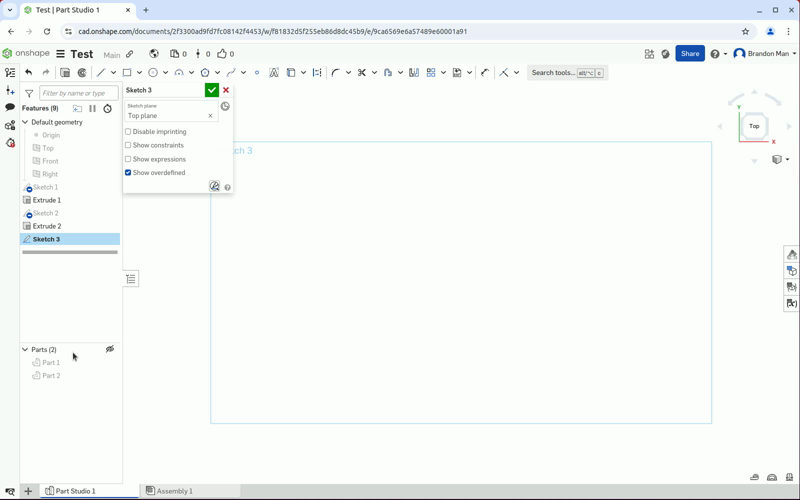
key(c)
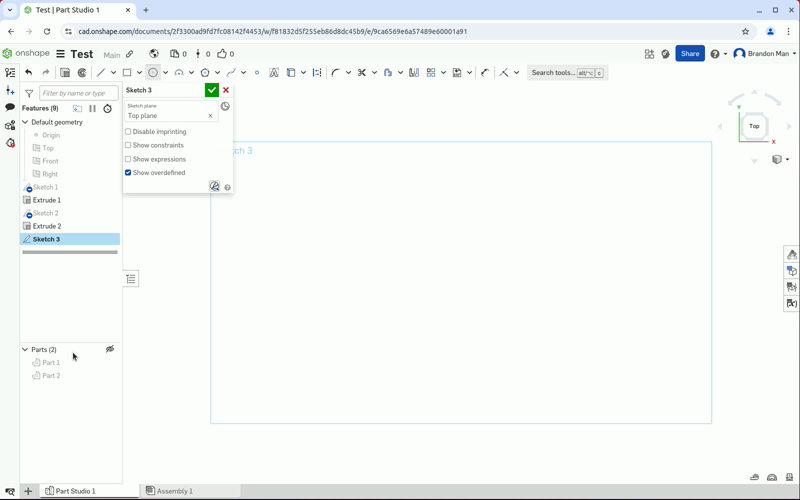
key_down(shift)
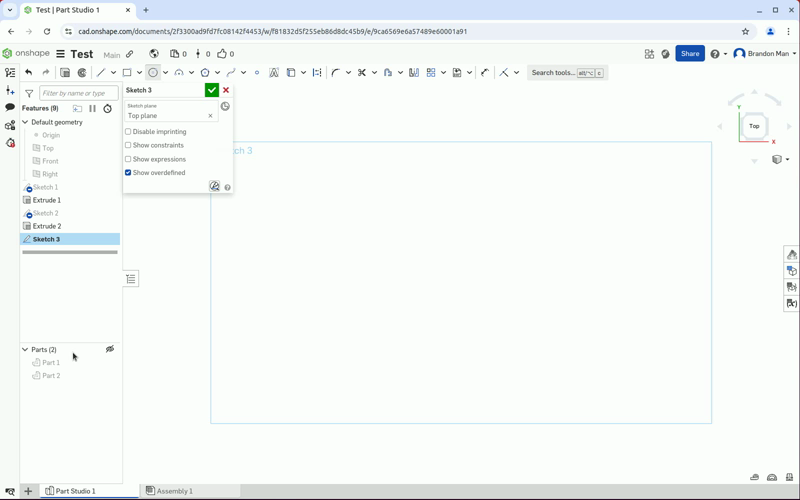
mouse_move(507, 238)
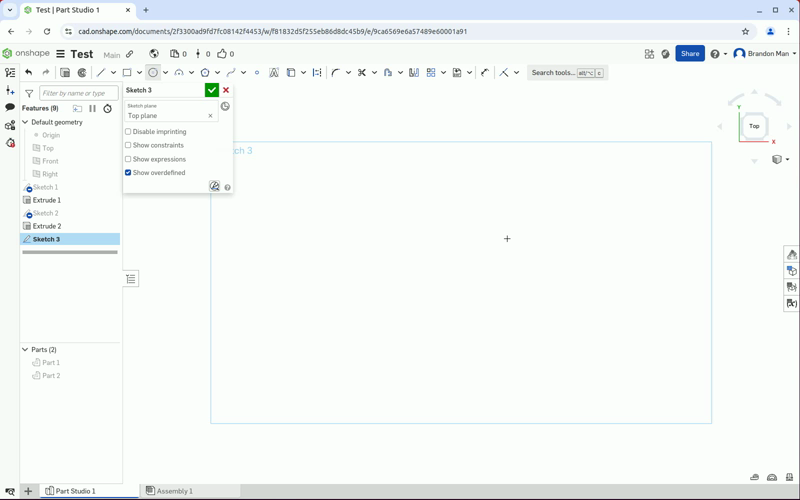
click(507, 238)
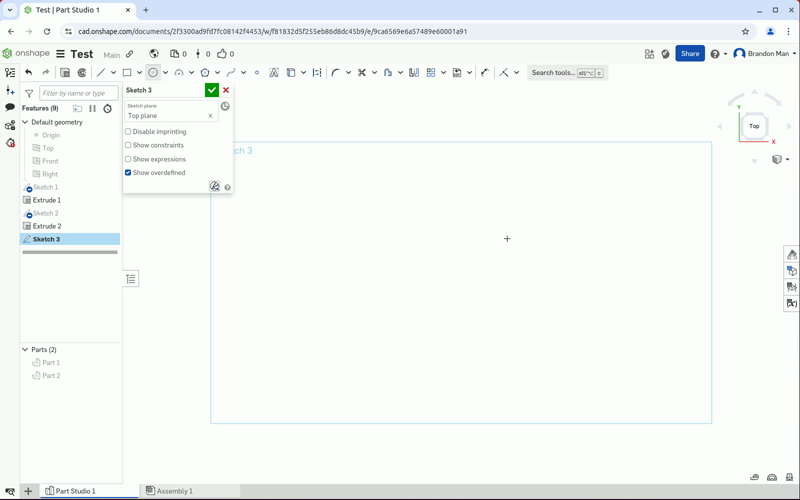
key_up(shift)
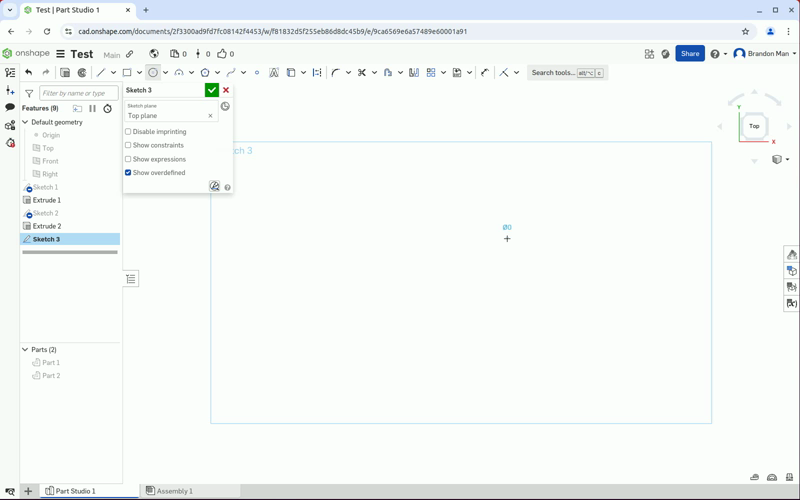
mouse_move(513, 238)
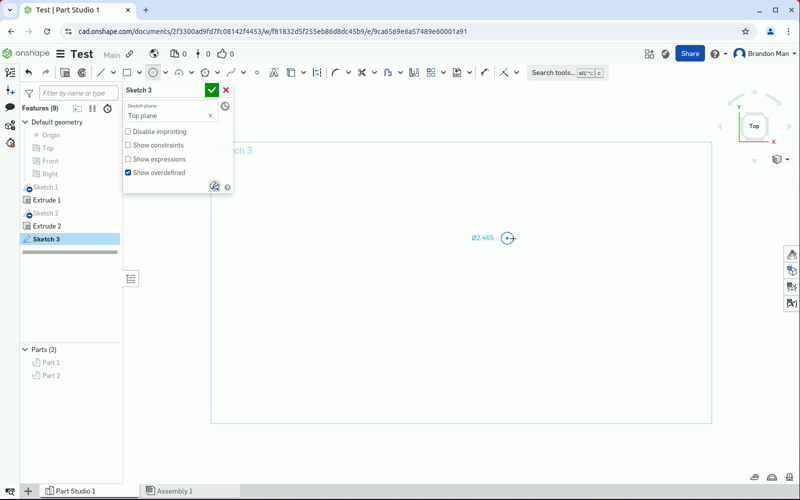
click(513, 238)
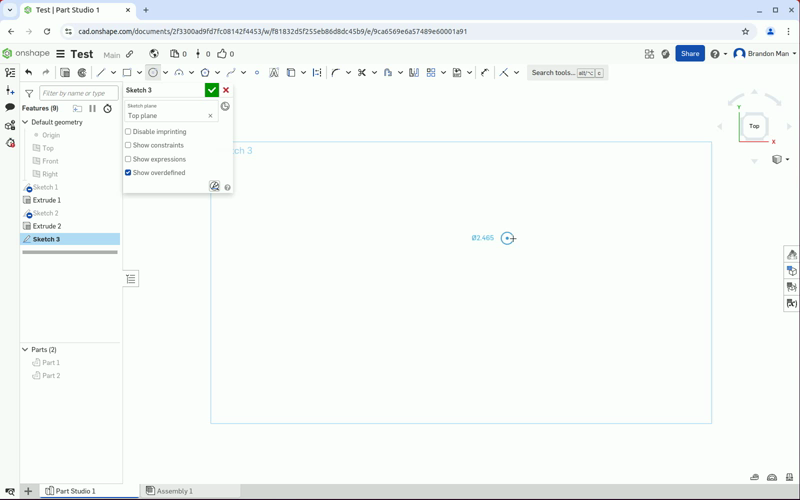
key(esc)
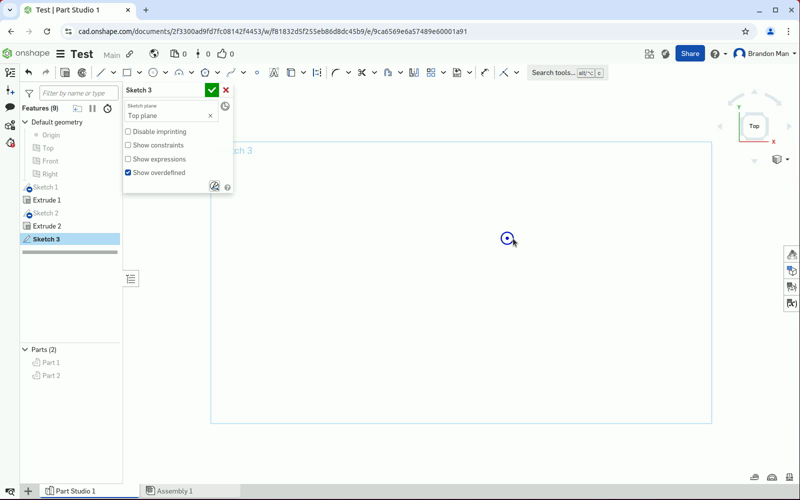
mouse_move(502, 238)
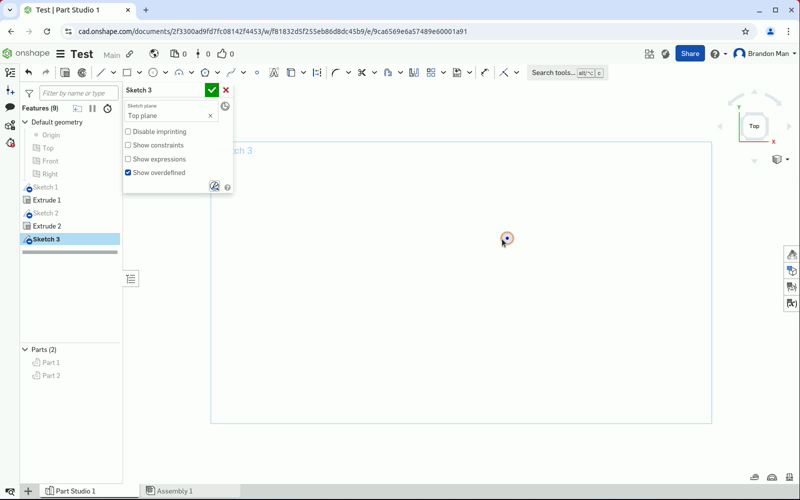
scroll(6)
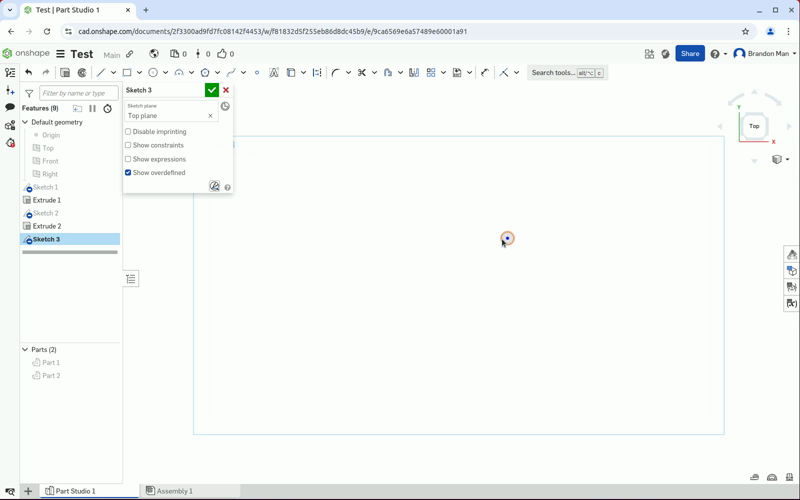
scroll(6)
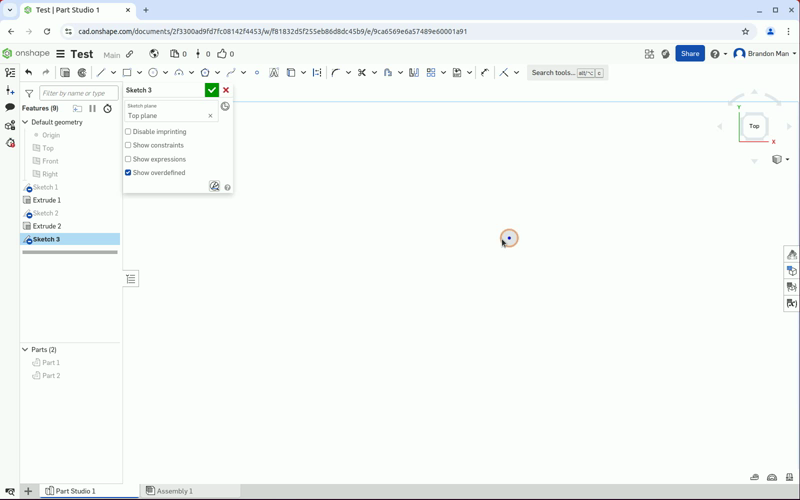
scroll(6)
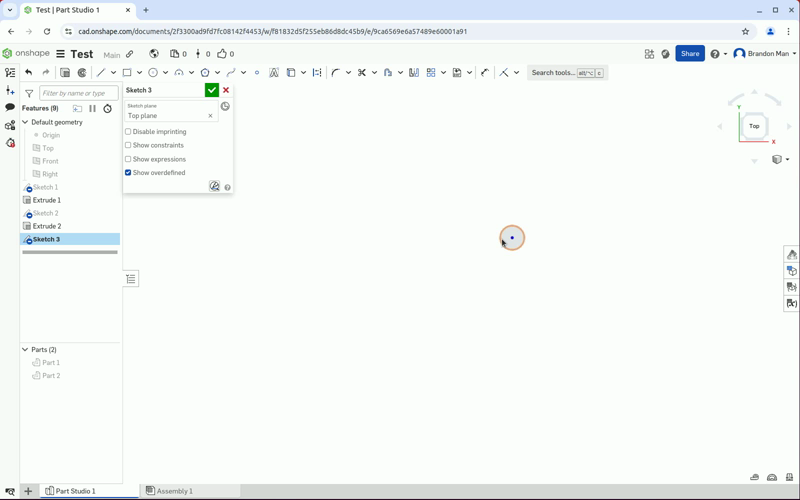
scroll(6)
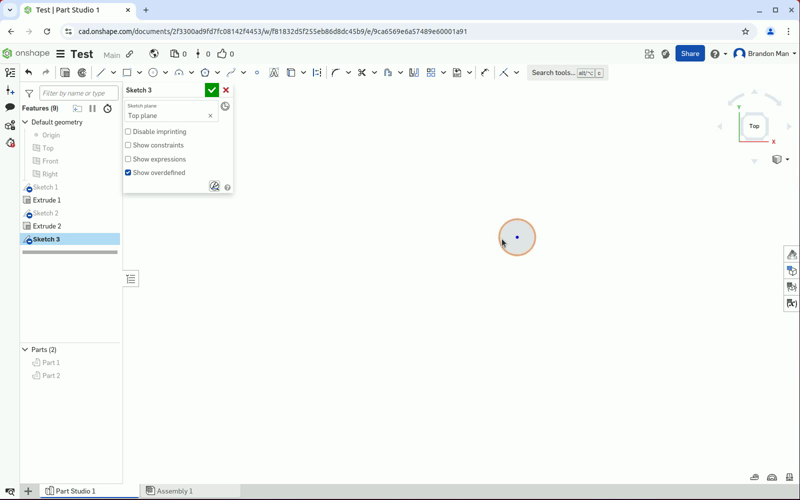
scroll(6)
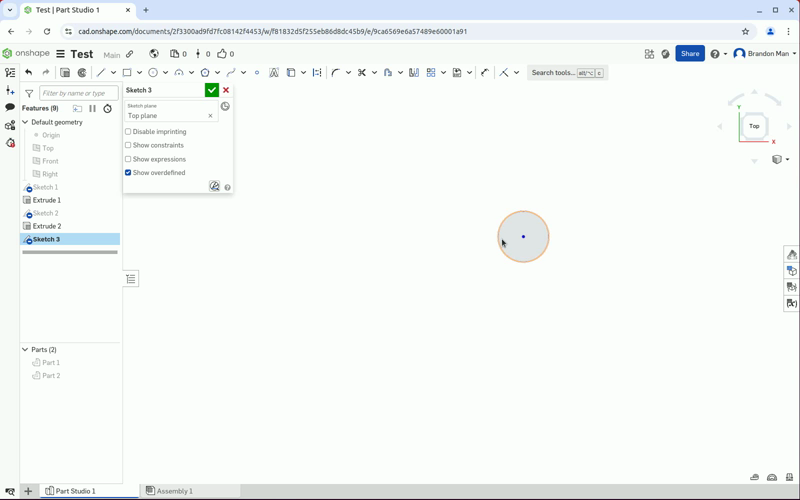
scroll(6)
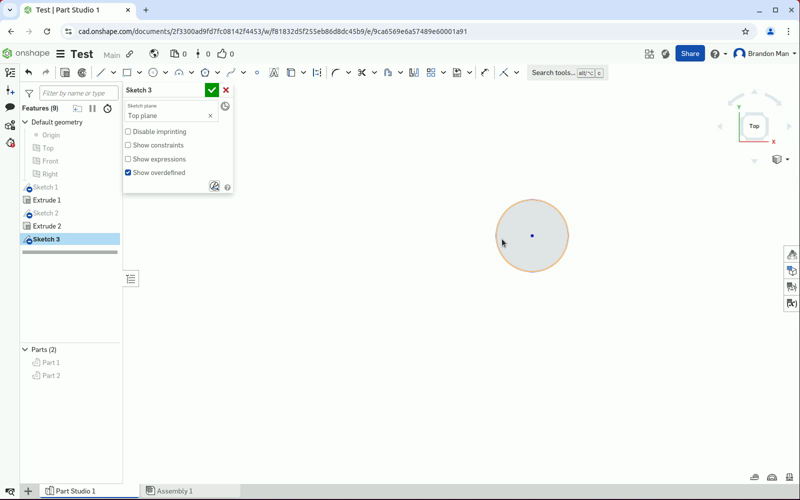
scroll(6)
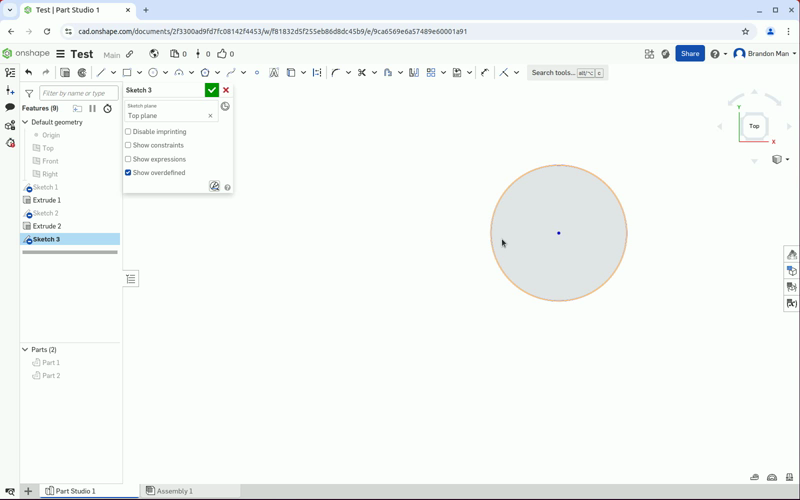
click(502, 238)
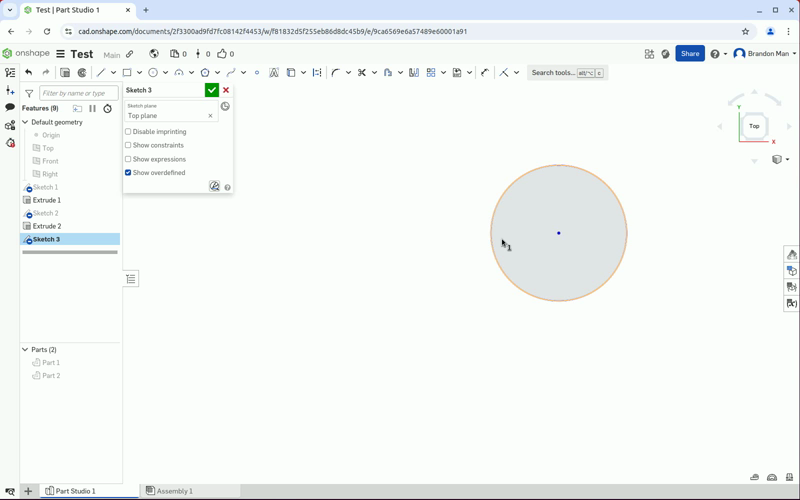
scroll(-6)
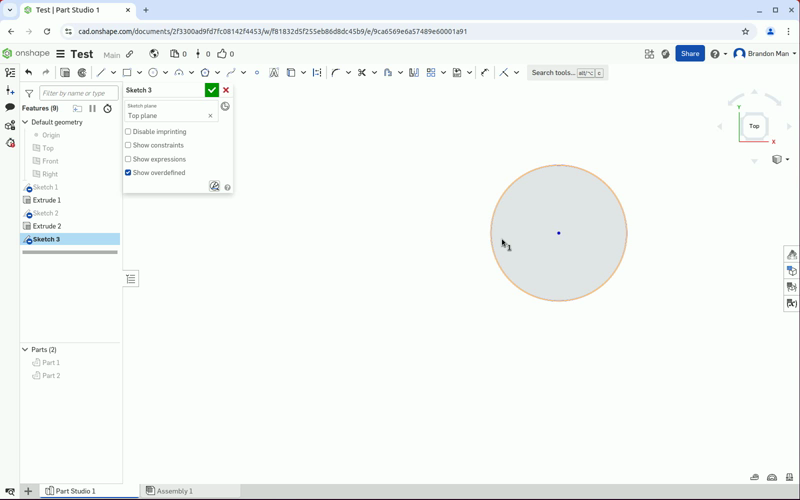
scroll(-6)
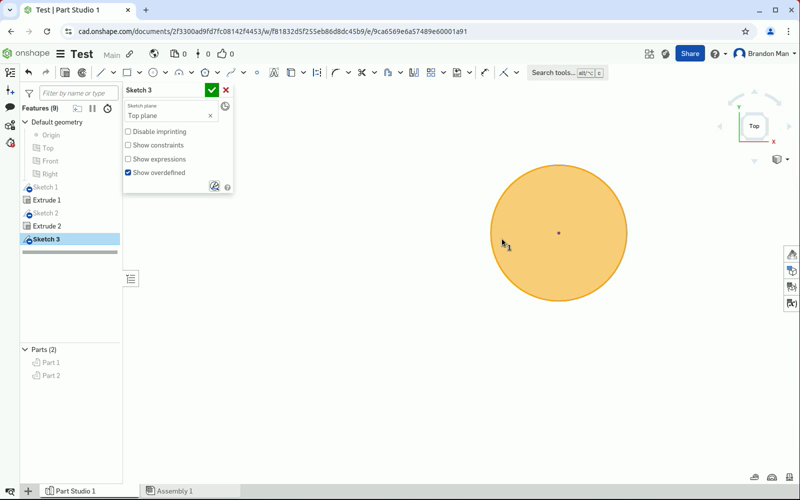
scroll(-6)
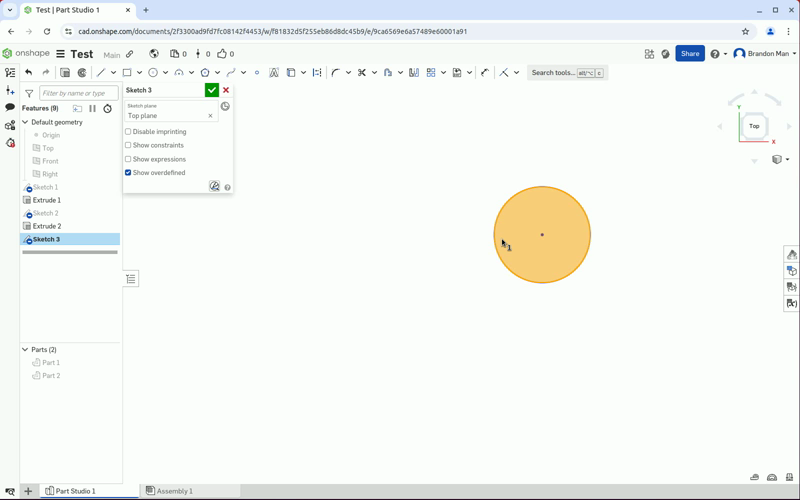
scroll(-6)
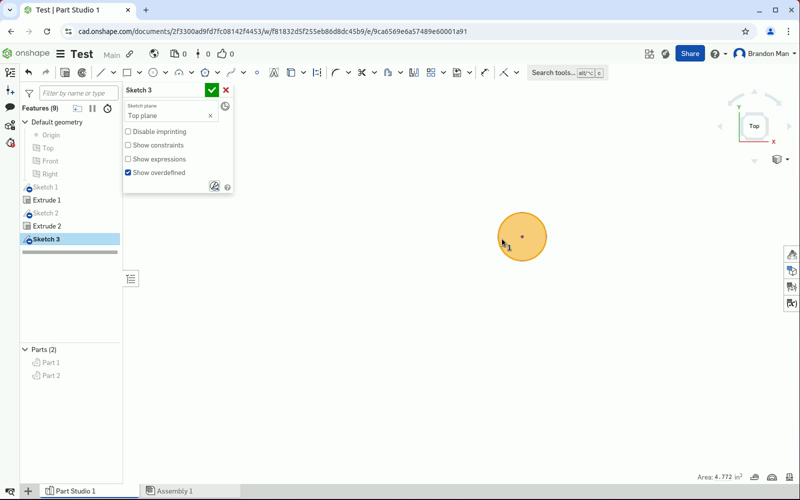
scroll(-6)
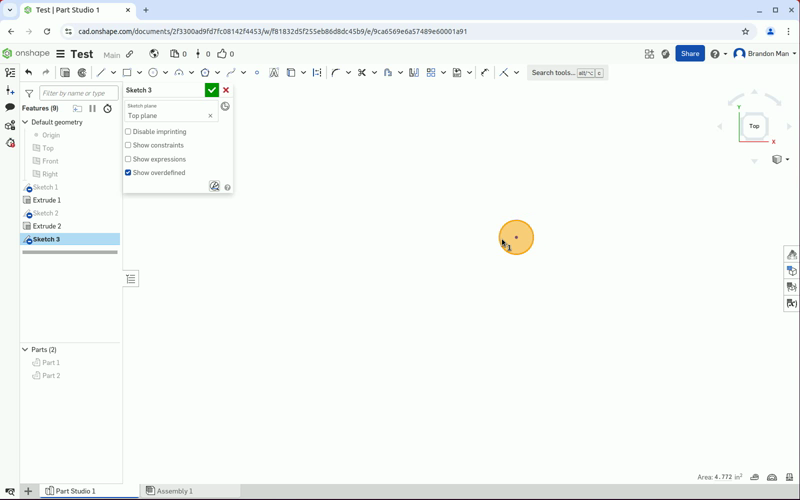
scroll(-6)
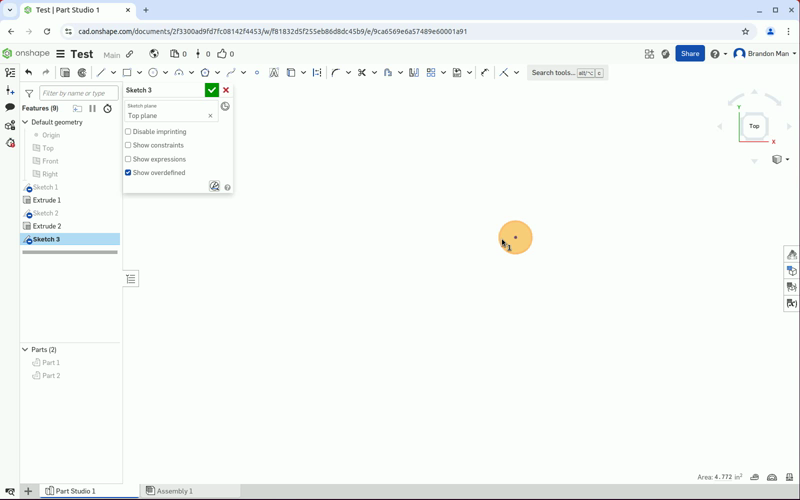
scroll(-6)
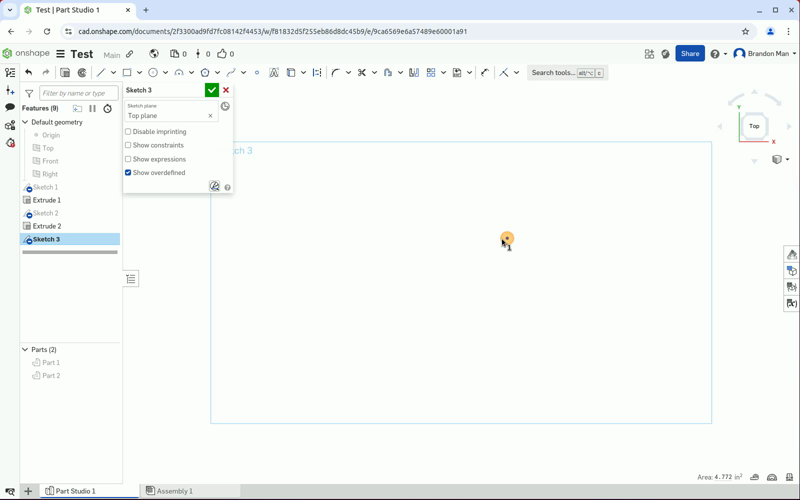
mouse_move(73, 352)
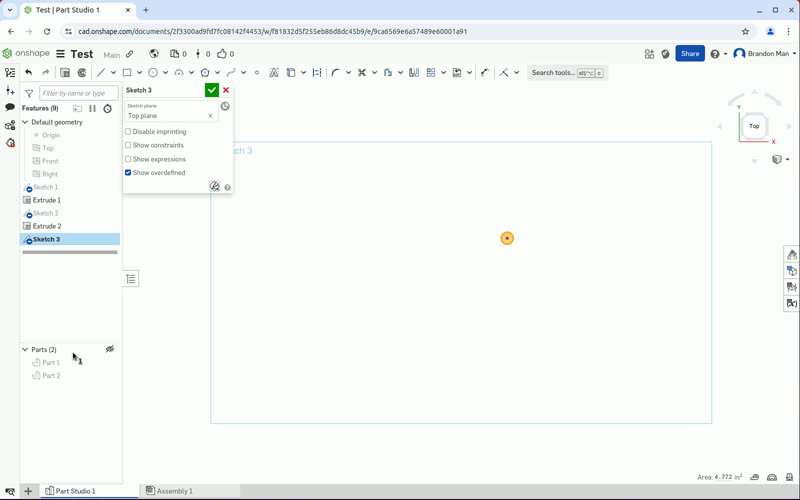
key(shift+y)
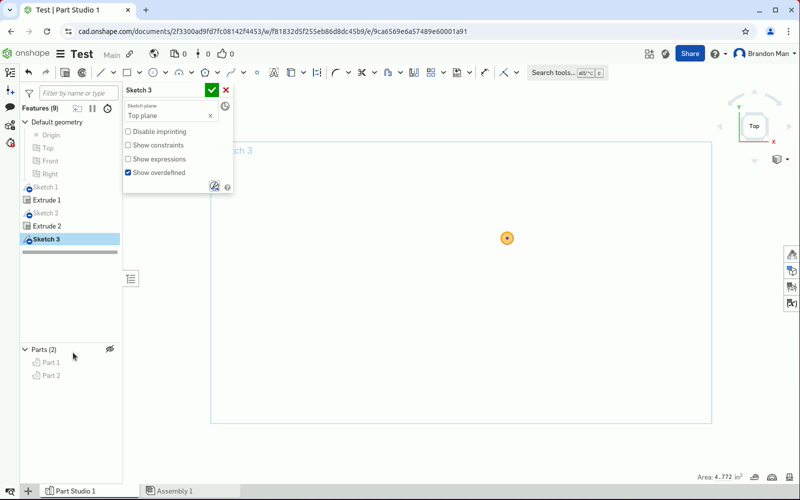
key(shift+e)
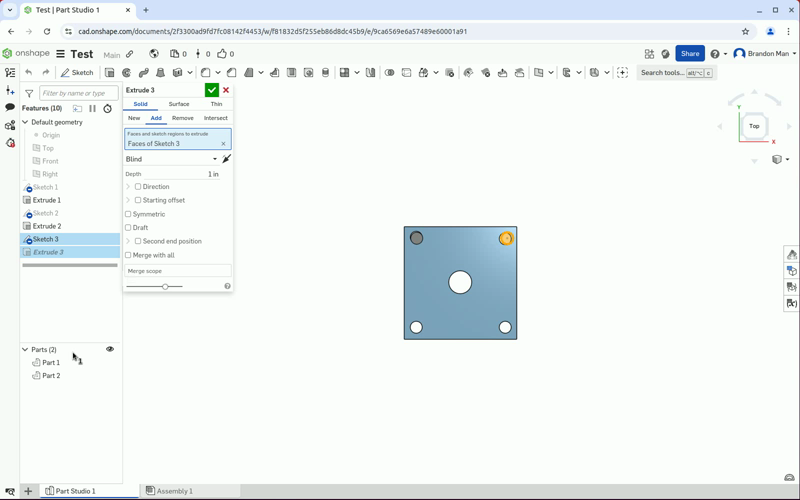
mouse_move(143, 106)
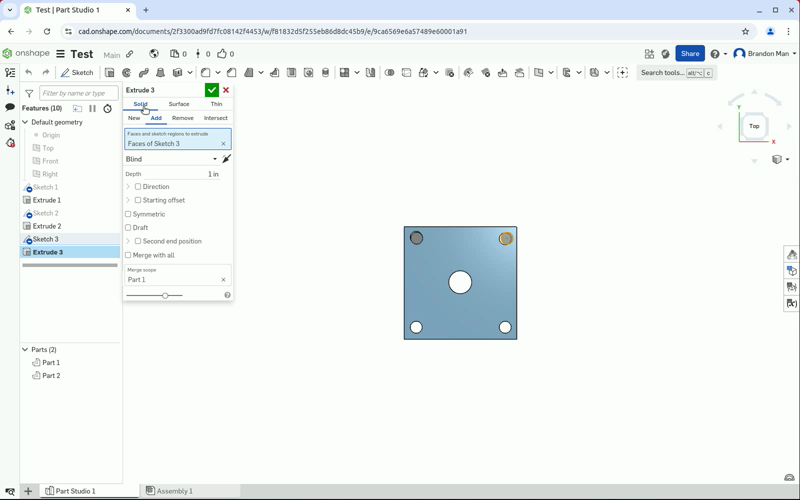
click(143, 106)
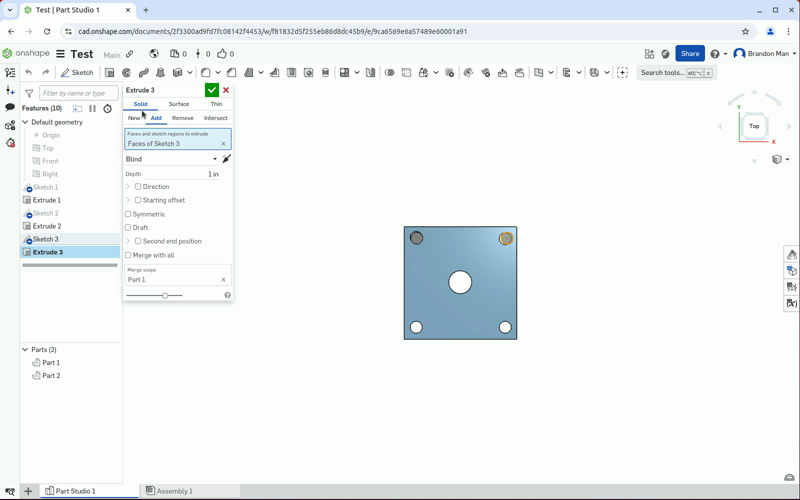
mouse_move(137, 120)
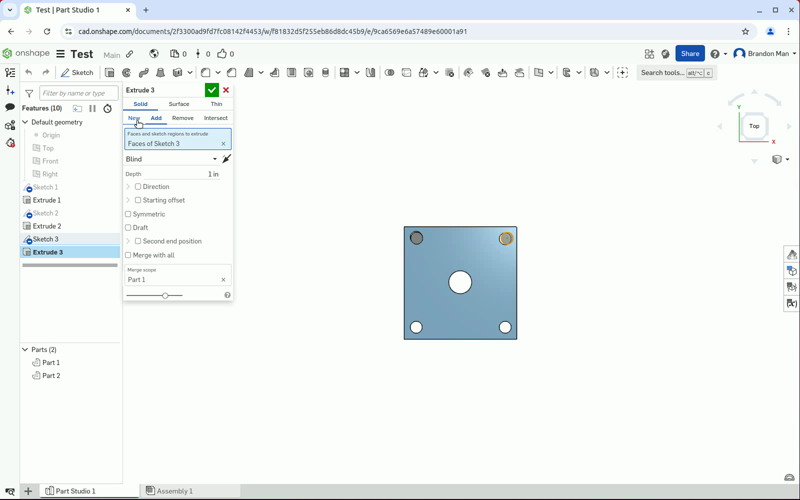
click(137, 120)
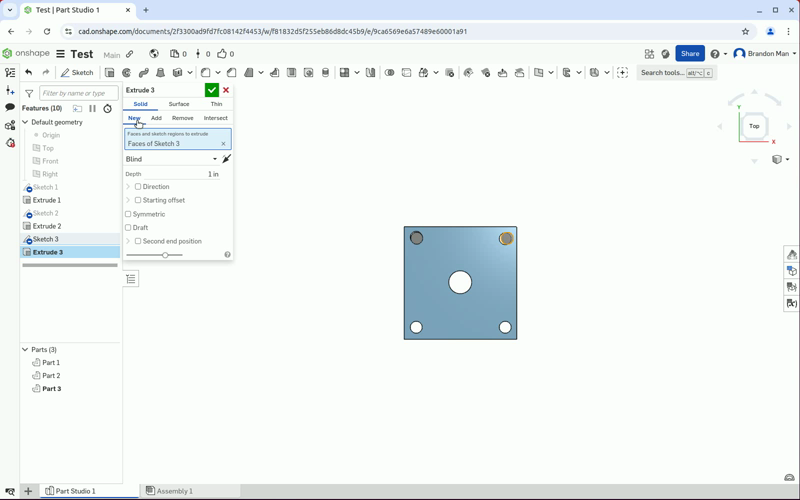
key(tab, 4)
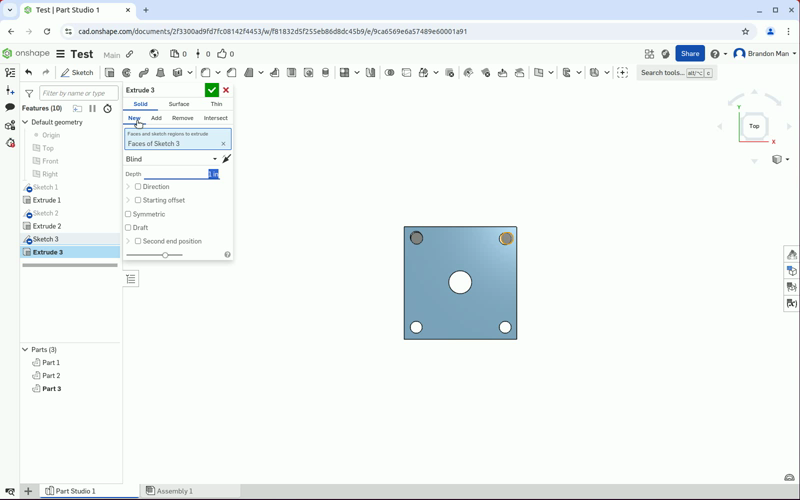
text(23.108)
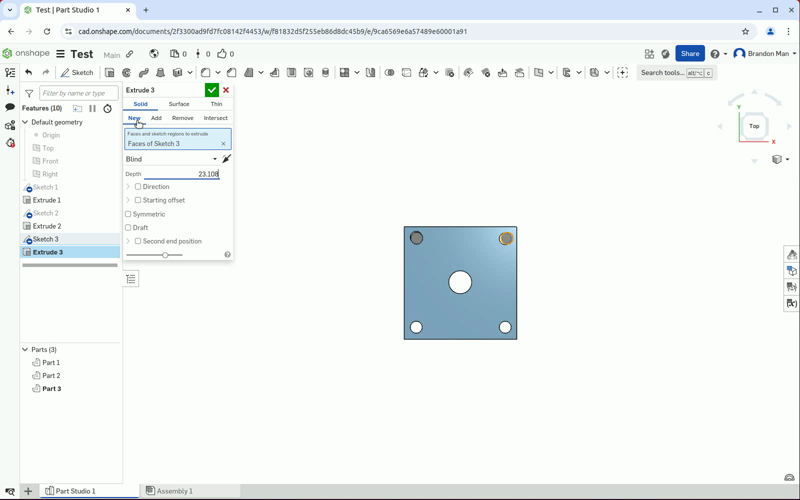
key(enter)
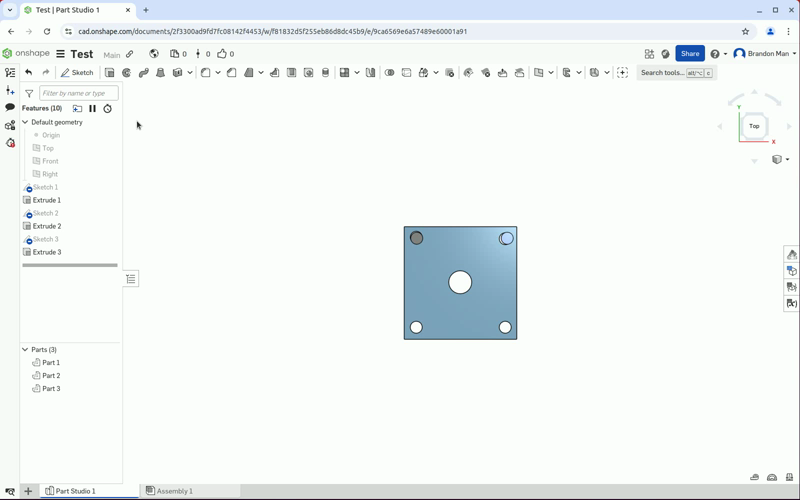
key(shift+h)
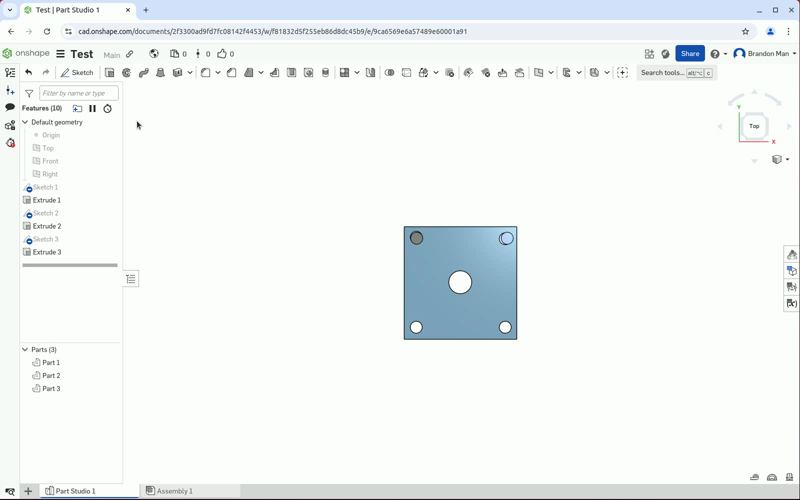
key(shift+h)
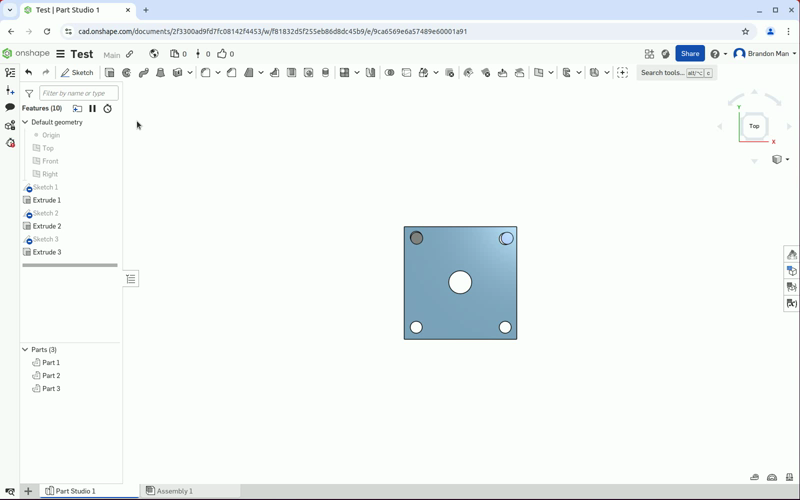
mouse_move(73, 189)
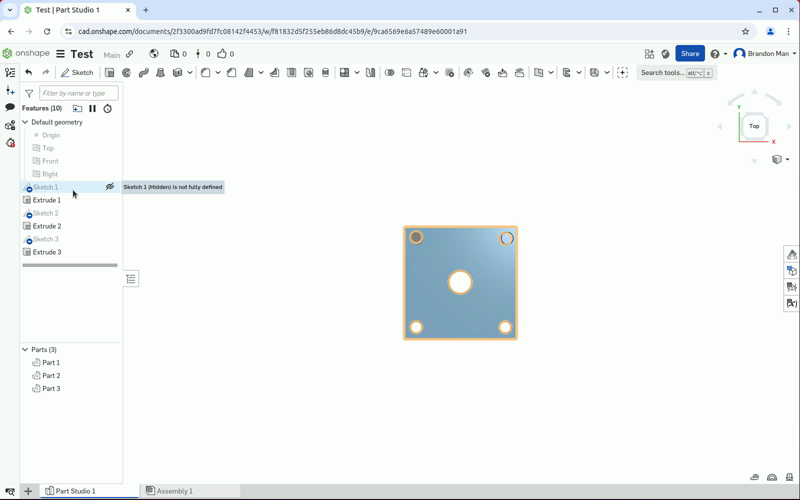
click(73, 189)
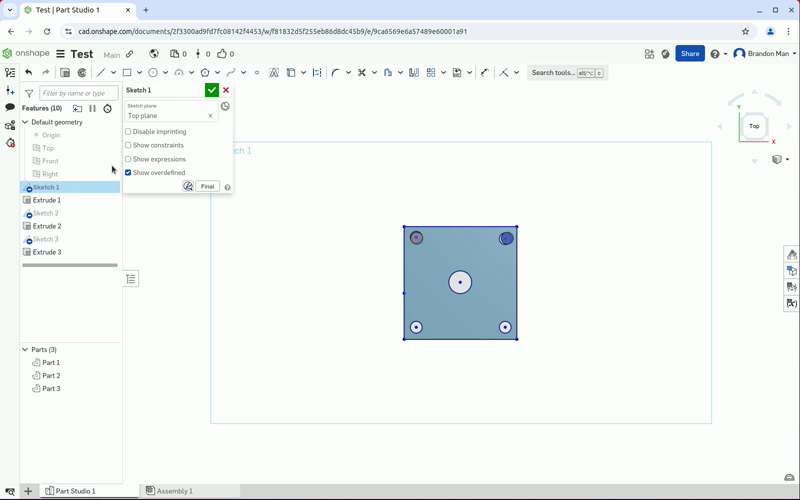
mouse_move(229, 92)
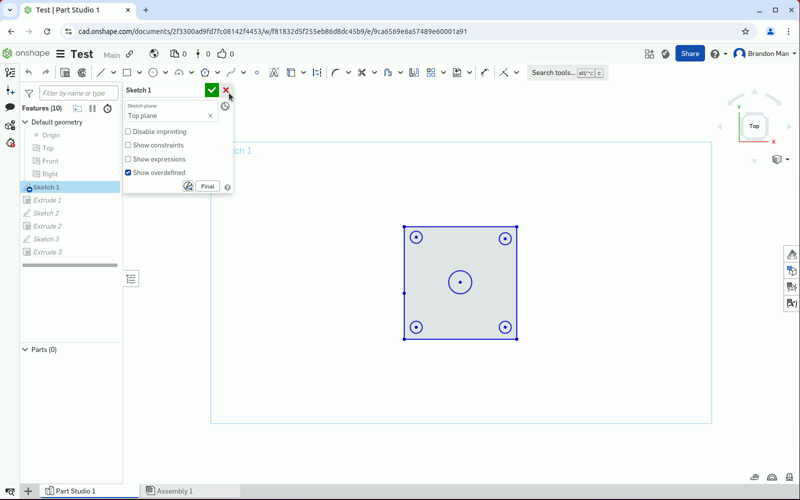
click(229, 92)
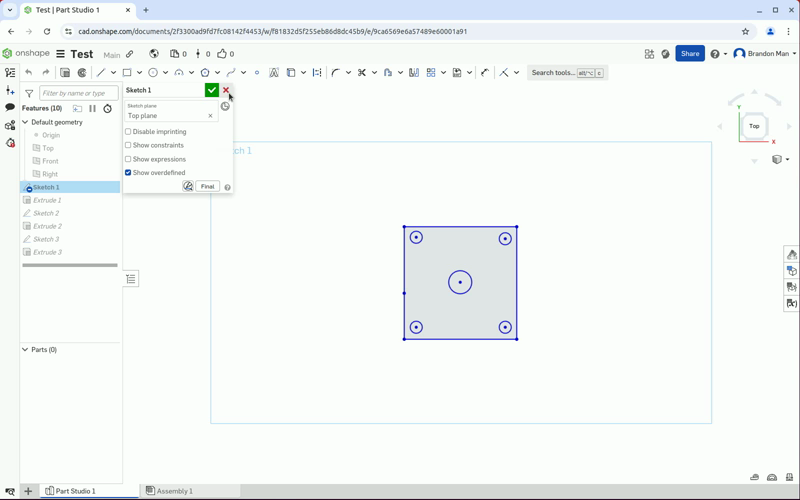
key(shift+s)
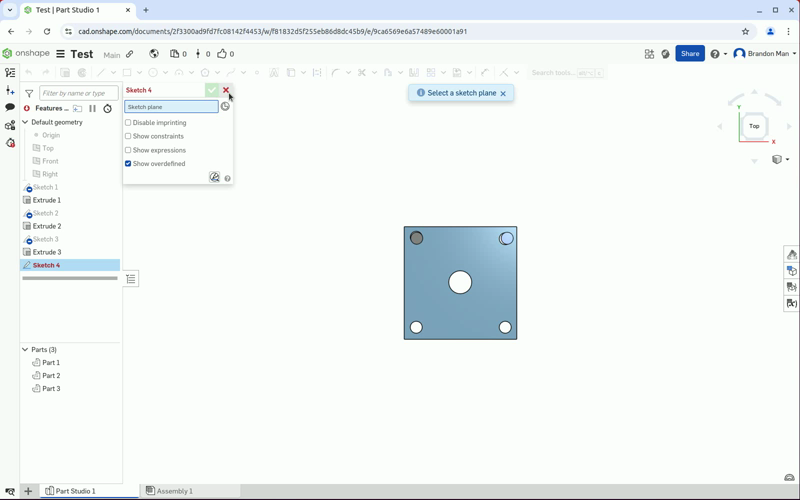
mouse_move(73, 150)
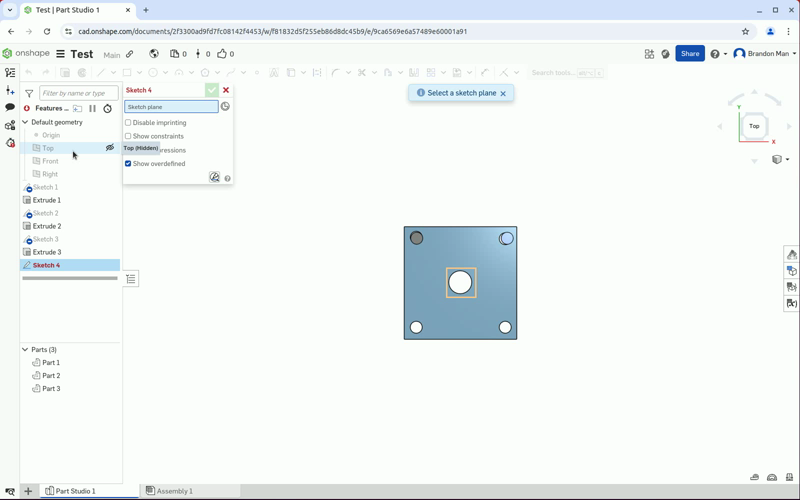
click(73, 150)
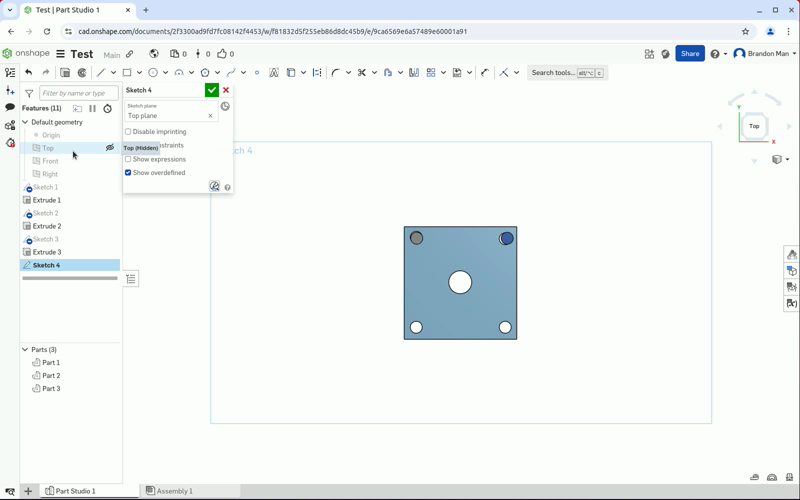
mouse_move(73, 352)
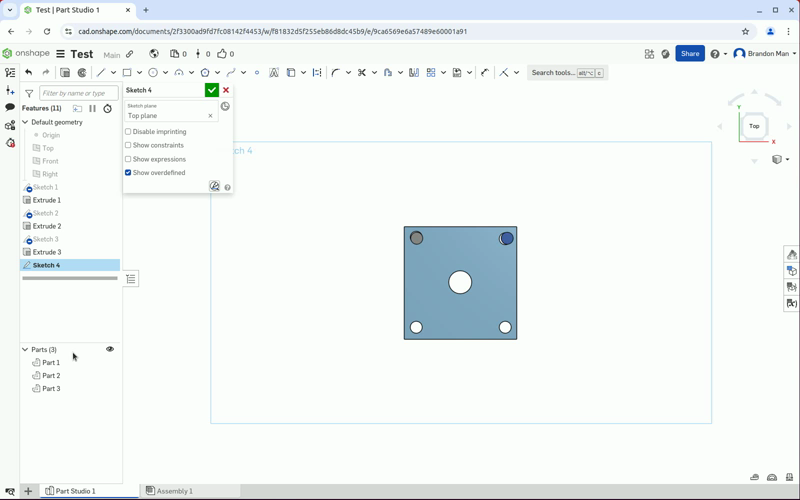
key(y)
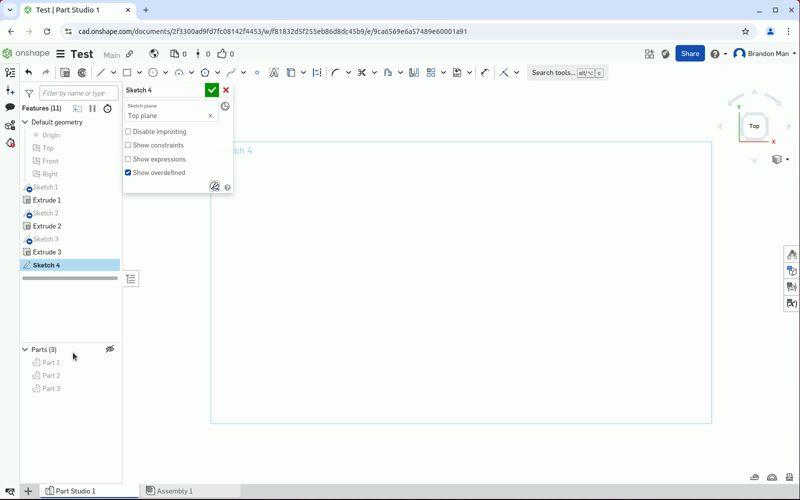
key(c)
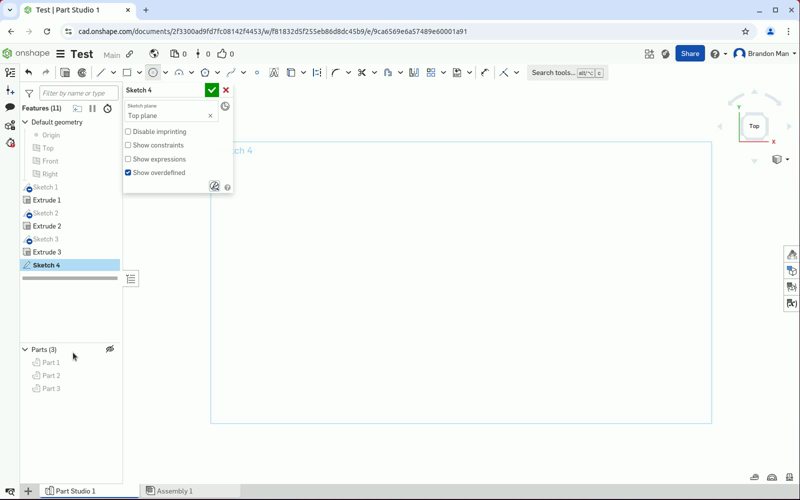
key_down(shift)
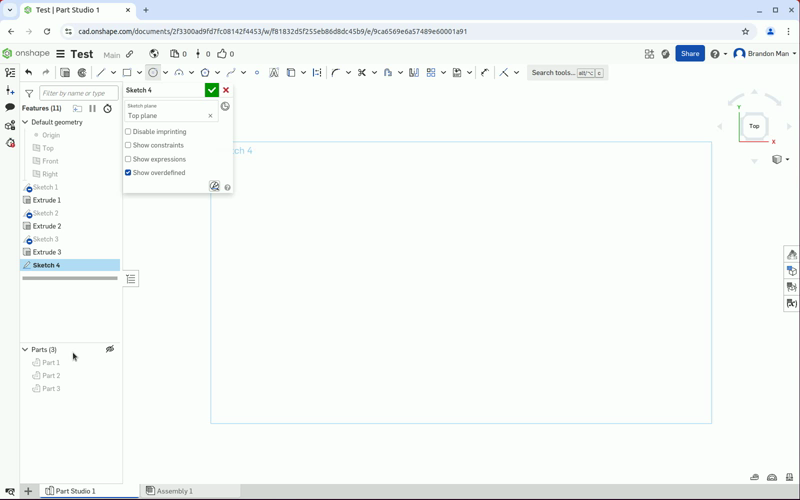
mouse_move(507, 327)
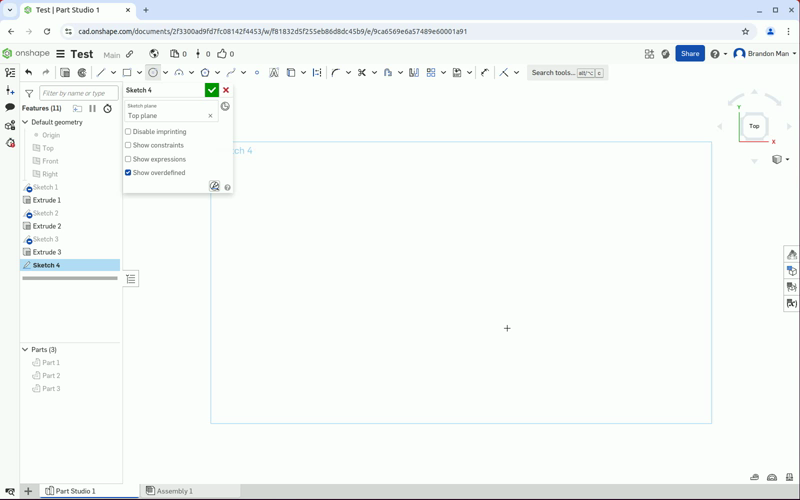
click(507, 327)
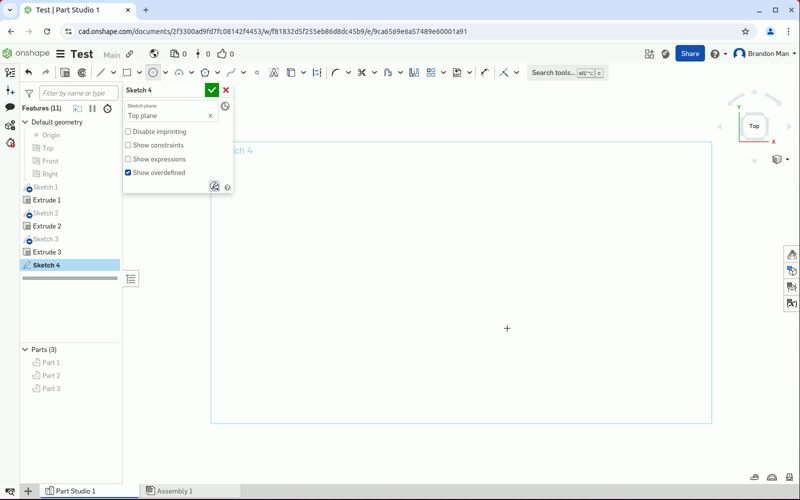
key_up(shift)
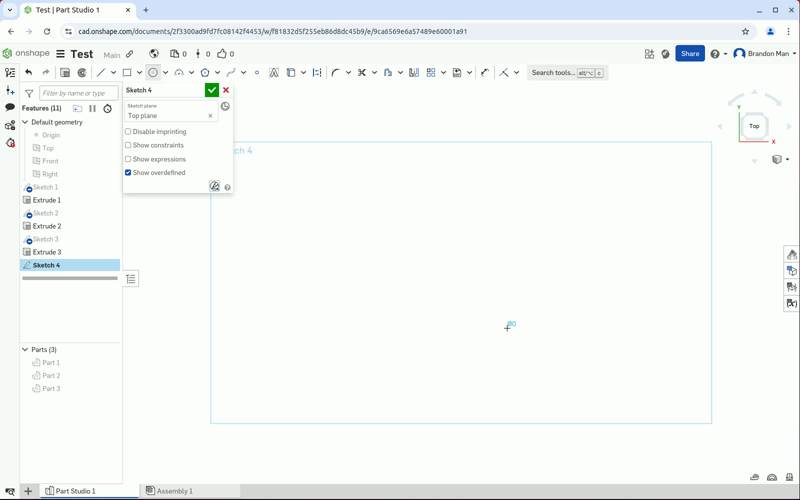
mouse_move(513, 327)
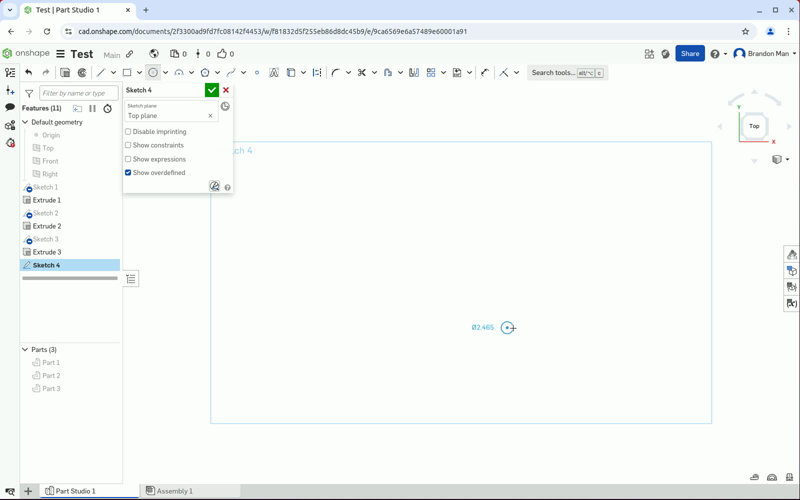
click(513, 327)
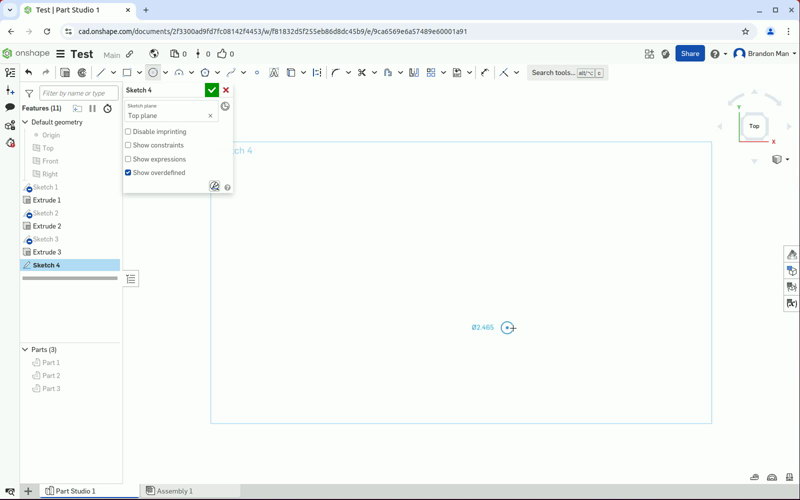
key(esc)
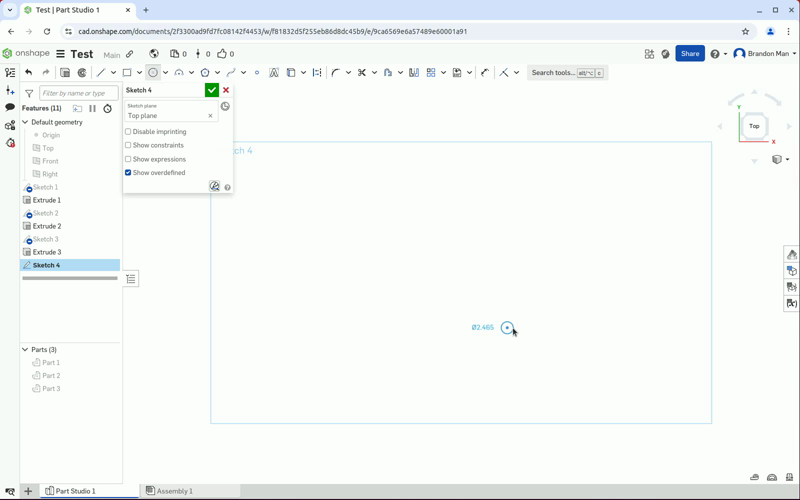
mouse_move(506, 331)
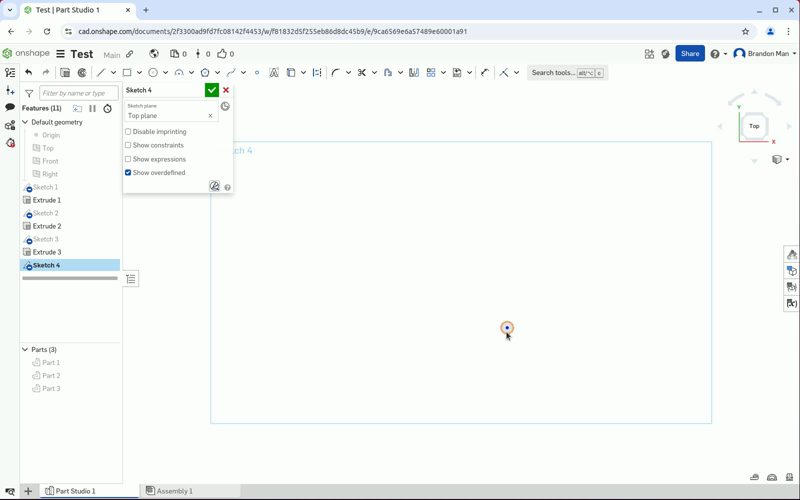
scroll(6)
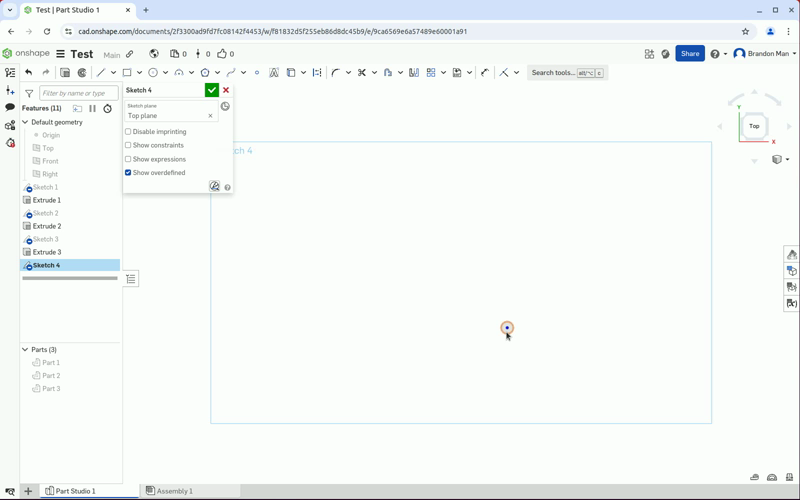
scroll(6)
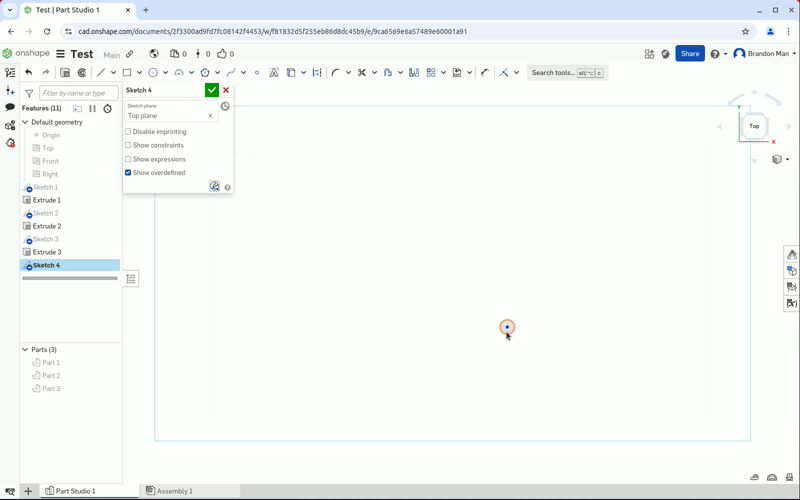
scroll(6)
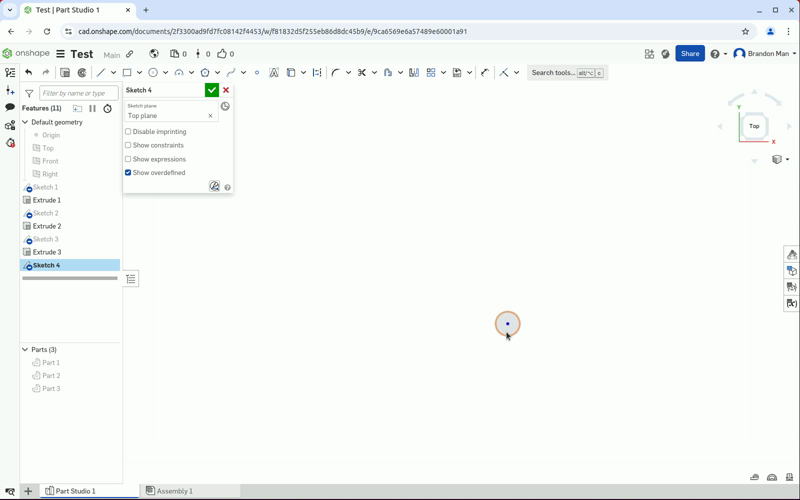
scroll(6)
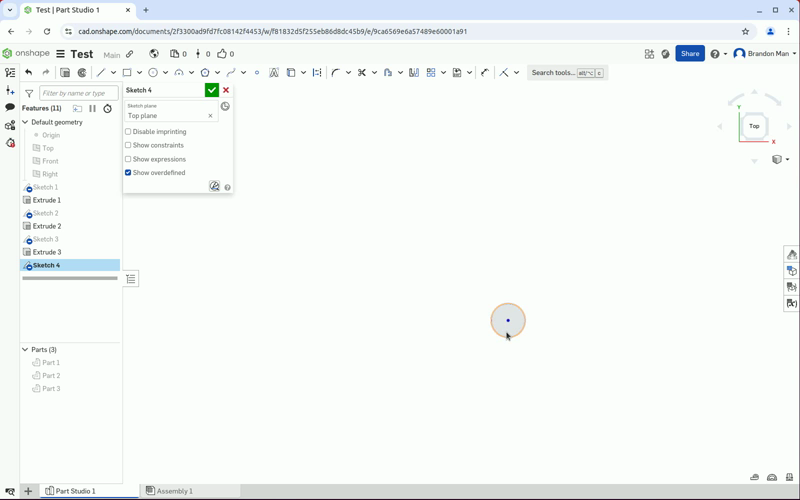
scroll(6)
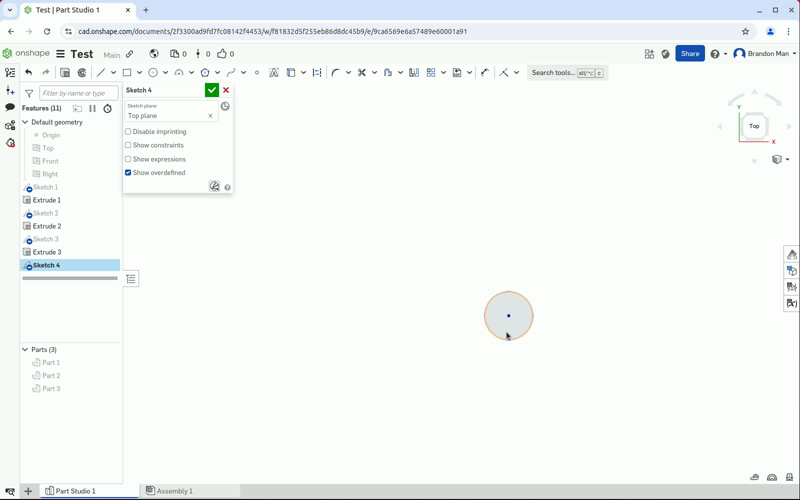
scroll(6)
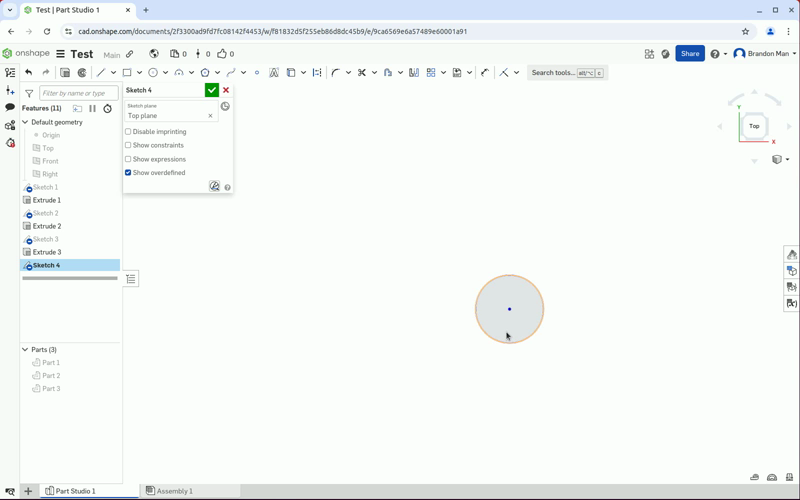
scroll(6)
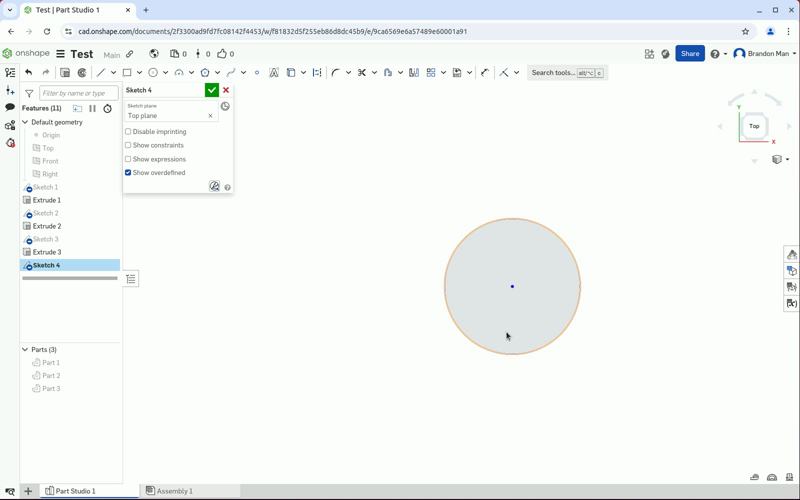
click(506, 331)
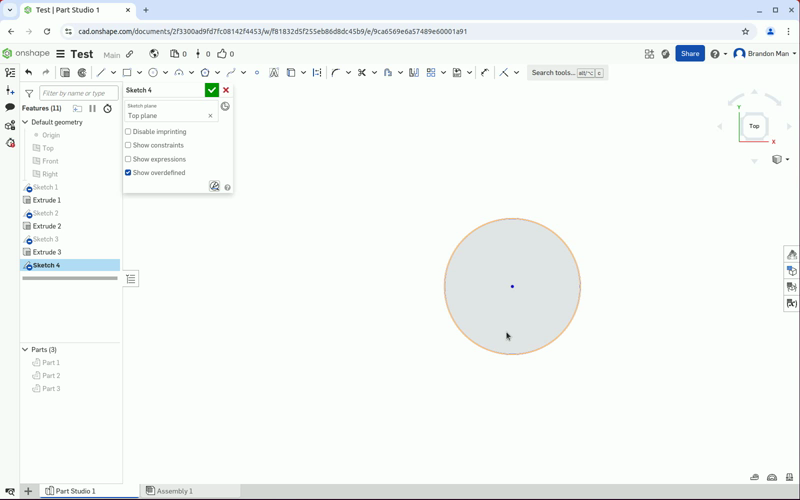
scroll(-6)
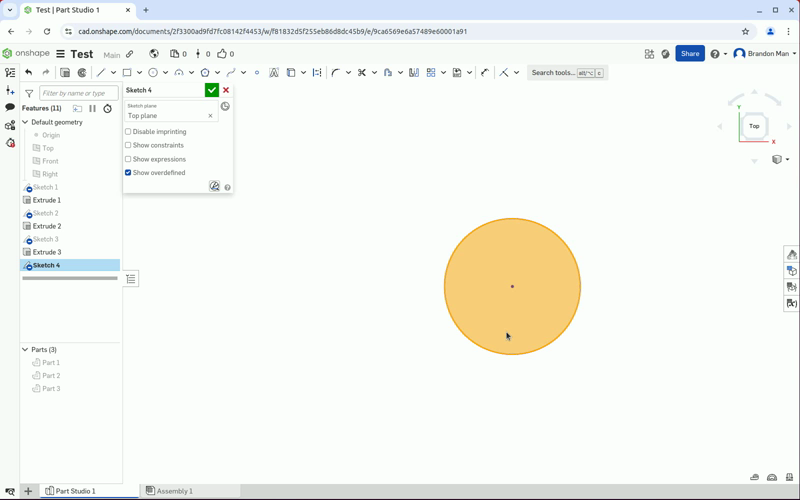
scroll(-6)
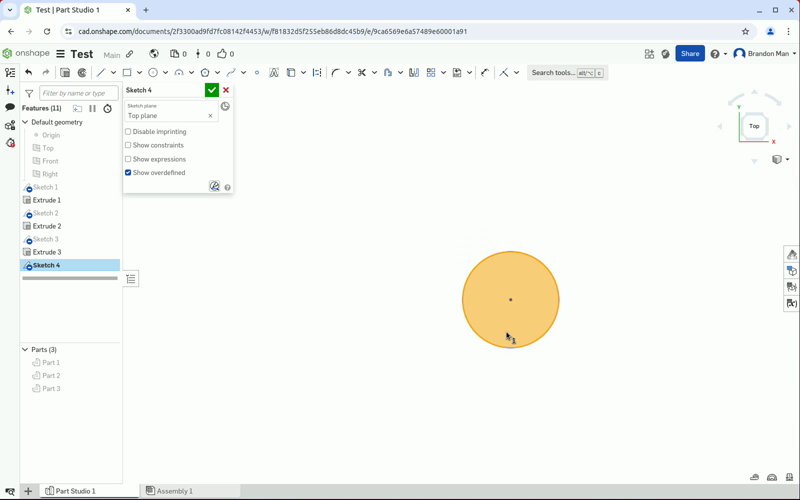
scroll(-6)
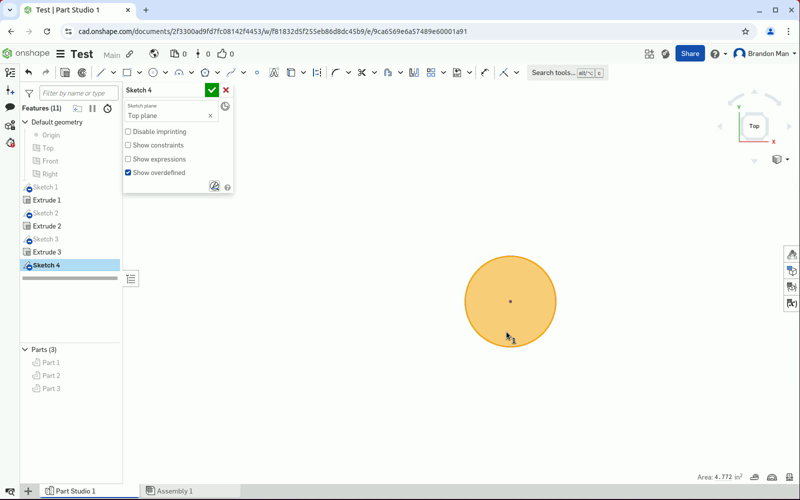
scroll(-6)
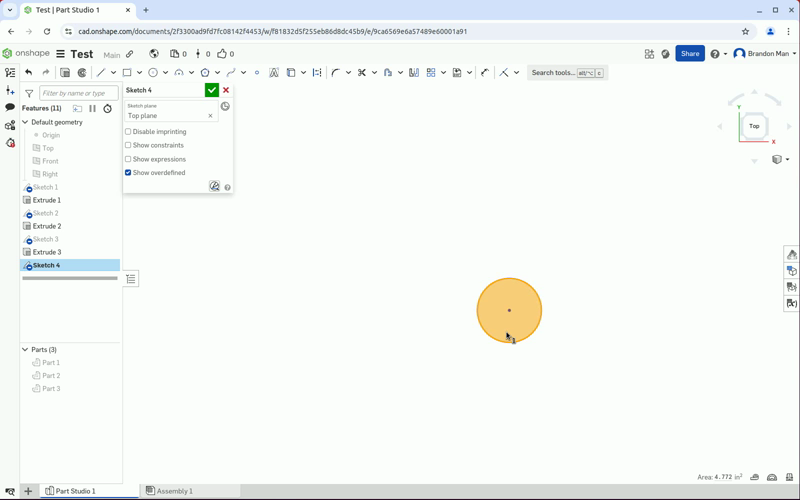
scroll(-6)
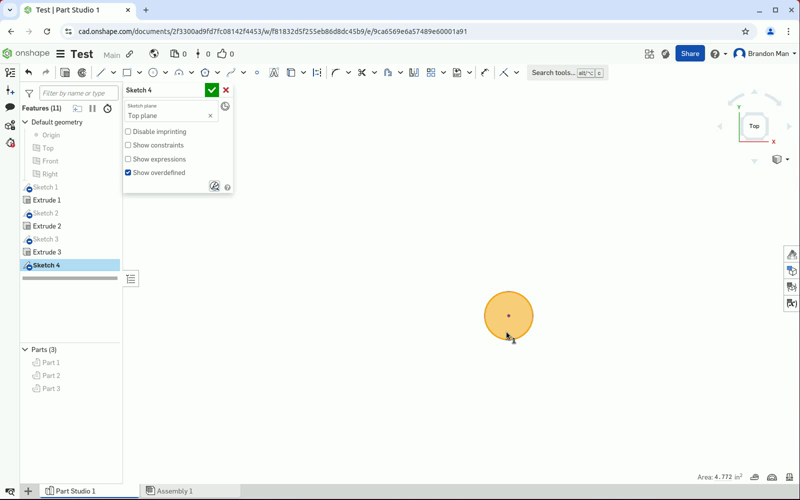
scroll(-6)
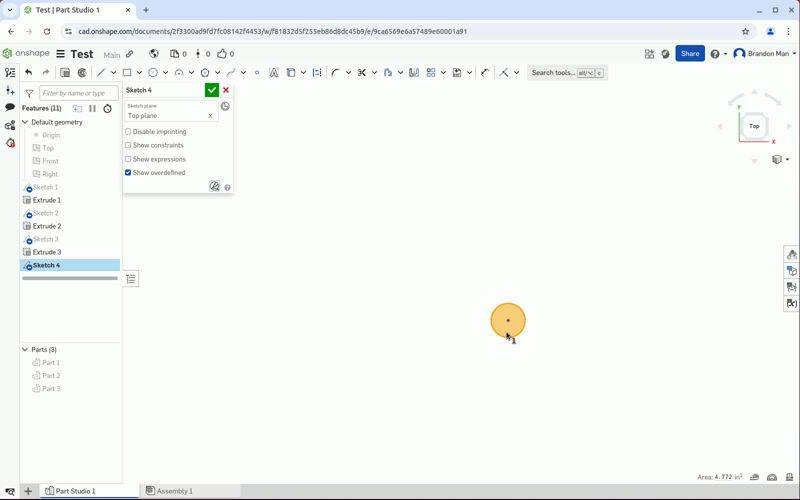
scroll(-6)
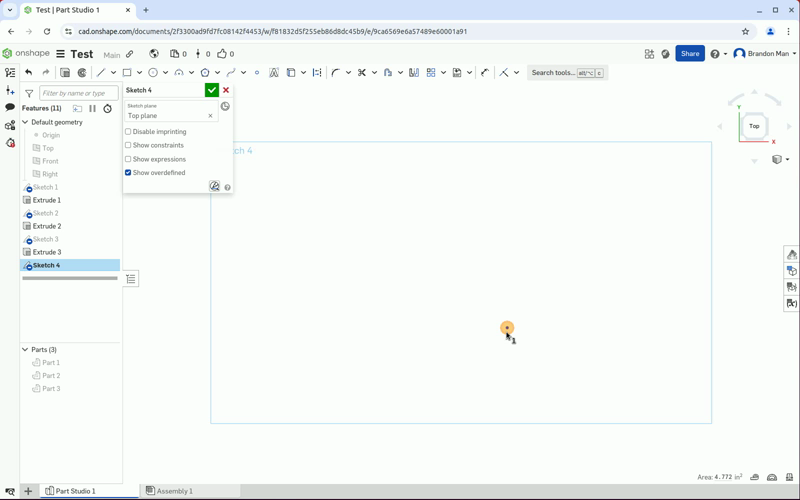
mouse_move(73, 352)
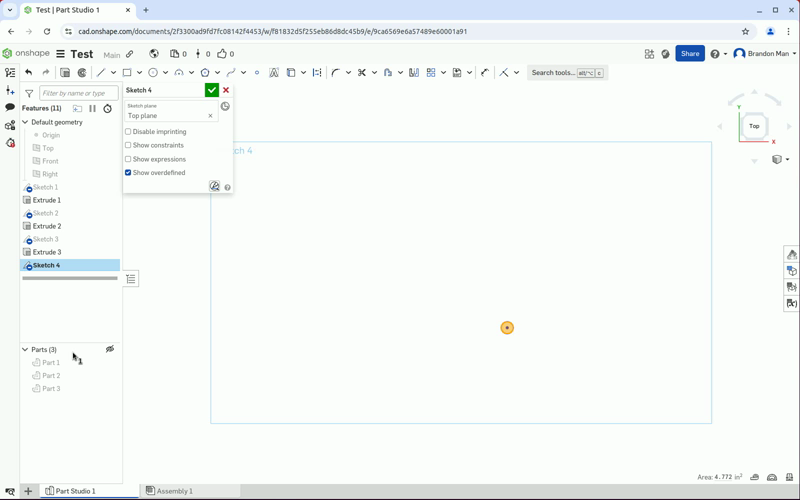
key(shift+y)
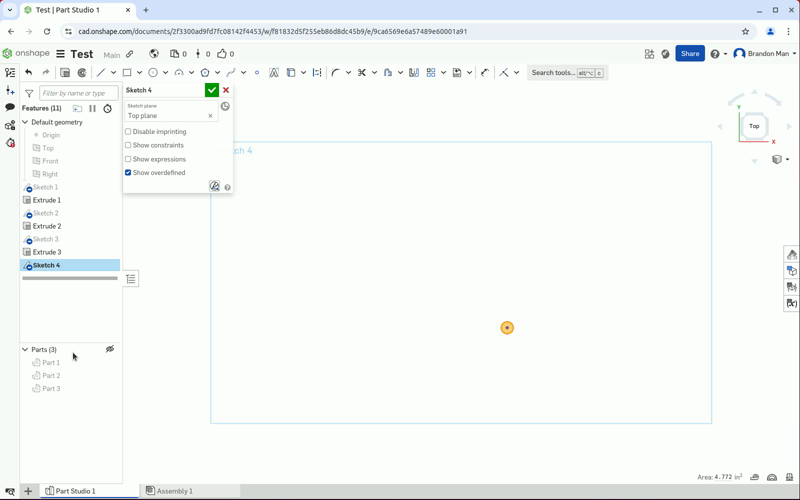
key(shift+e)
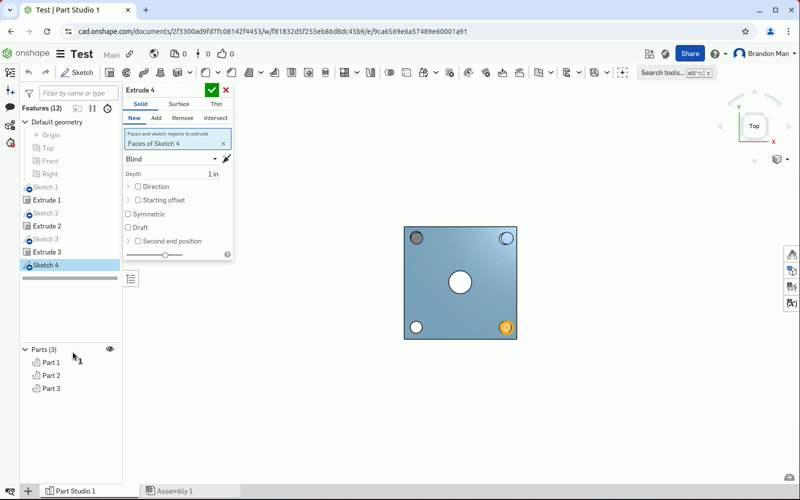
mouse_move(143, 106)
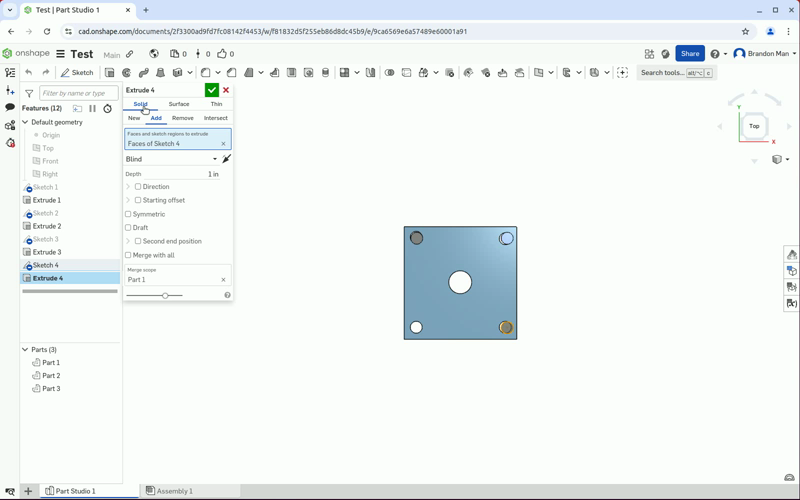
click(143, 106)
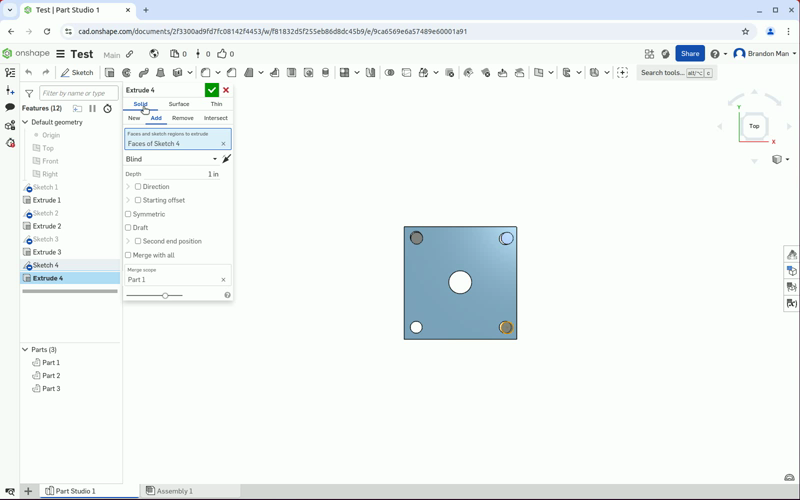
mouse_move(137, 120)
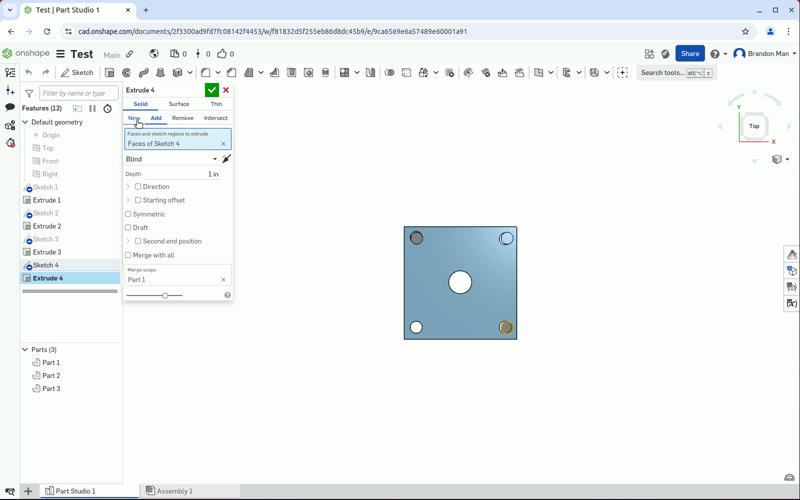
click(137, 120)
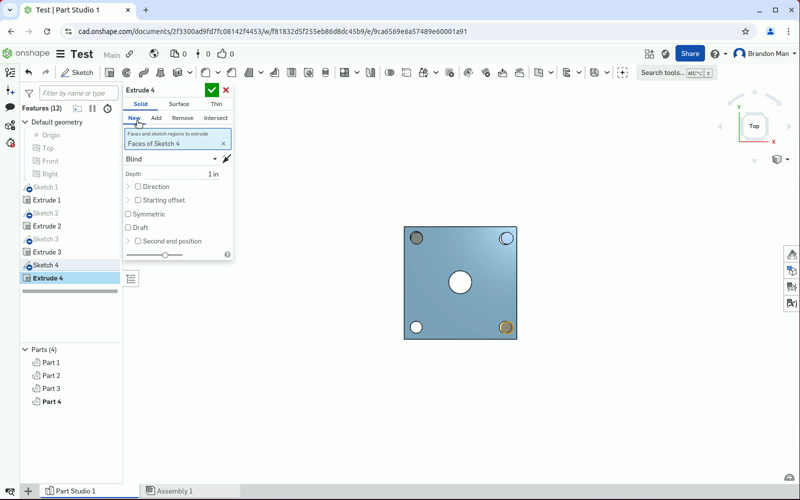
key(tab, 4)
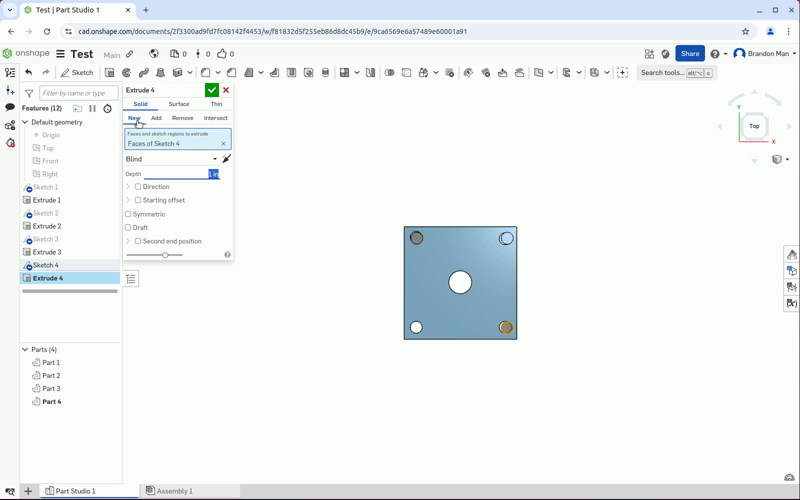
text(23.108)
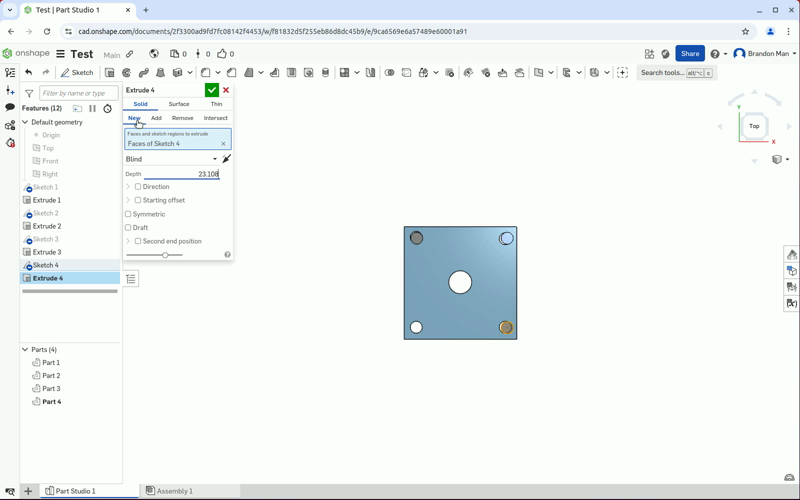
key(enter)
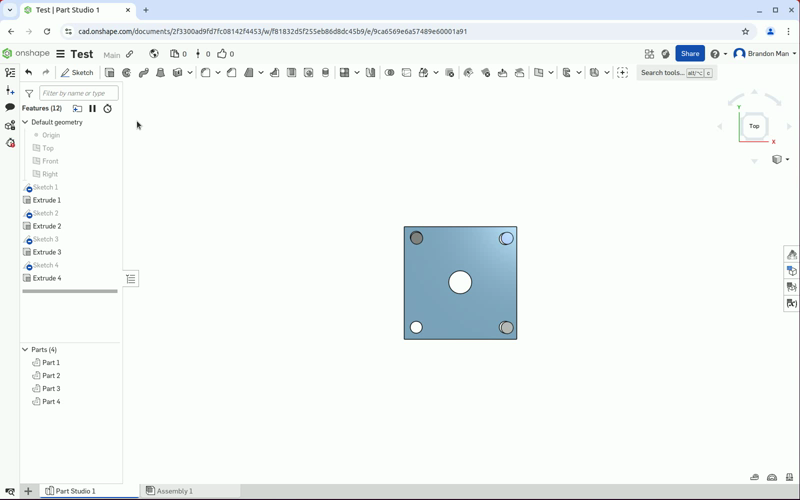
key(shift+h)
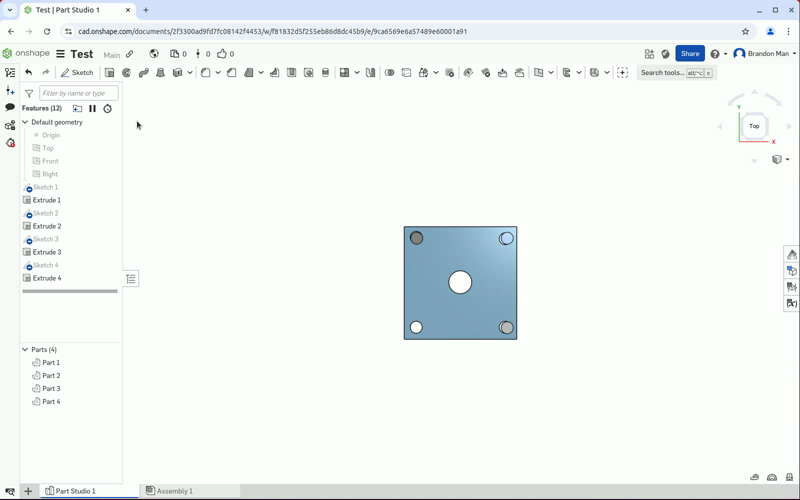
key(shift+h)
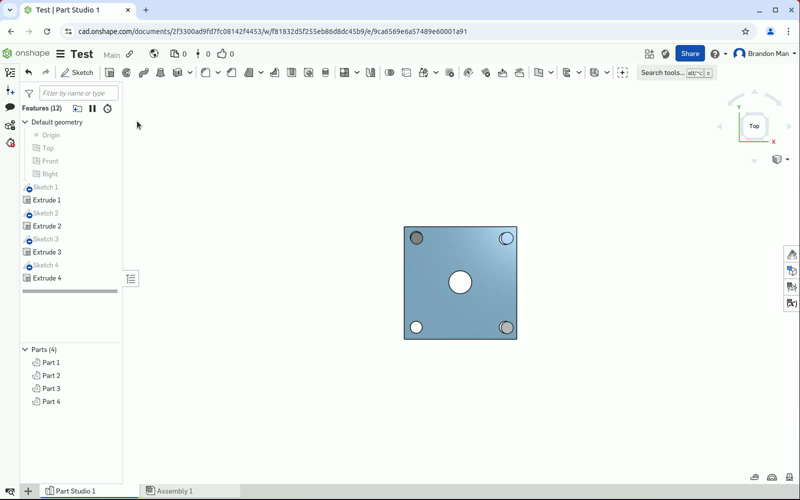
mouse_move(73, 189)
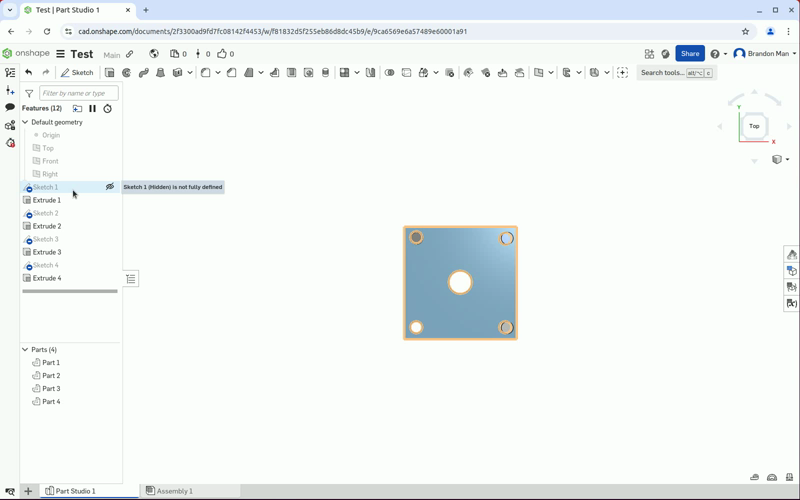
click(73, 189)
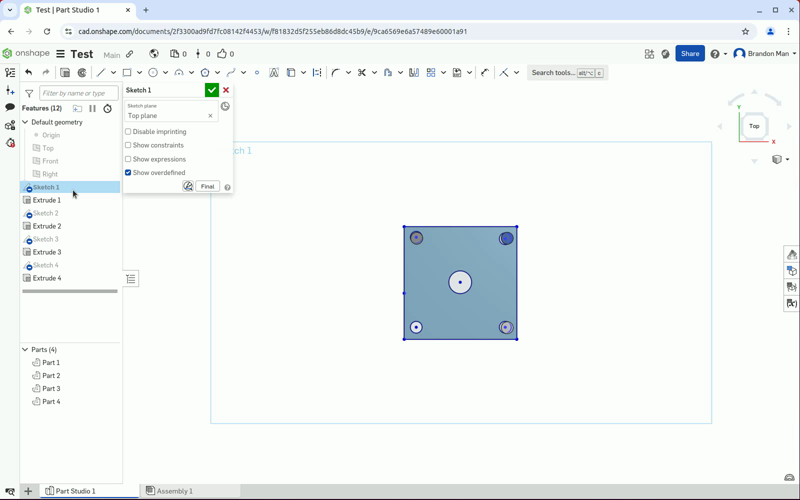
mouse_move(229, 92)
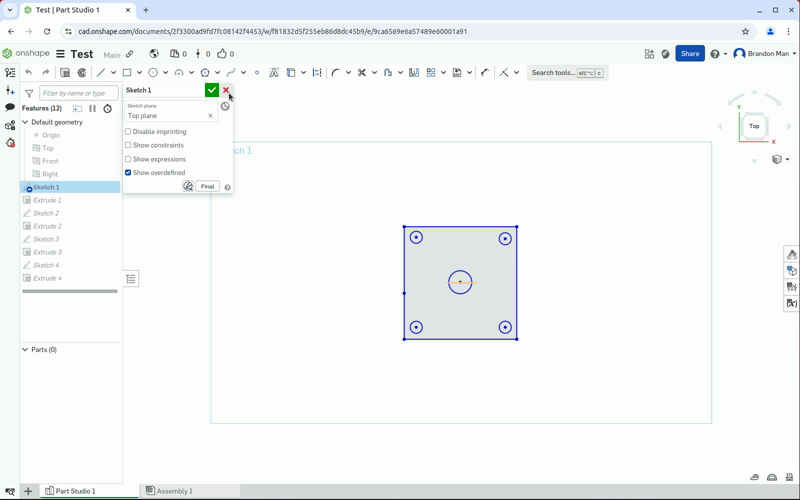
click(229, 92)
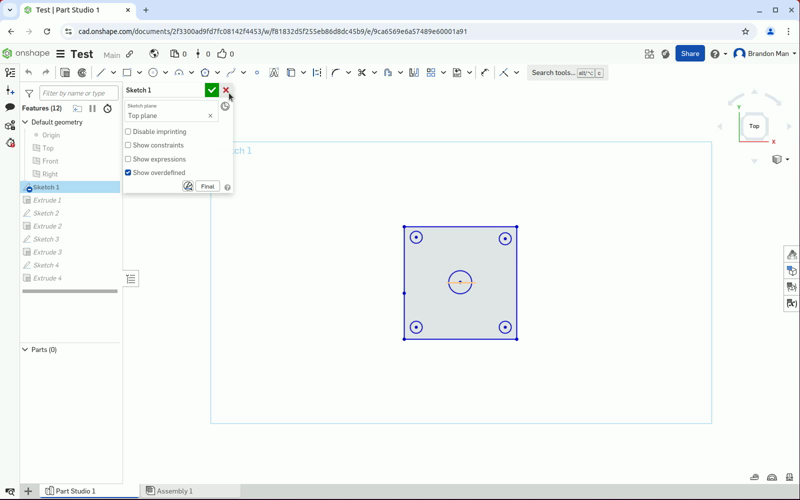
key(shift+s)
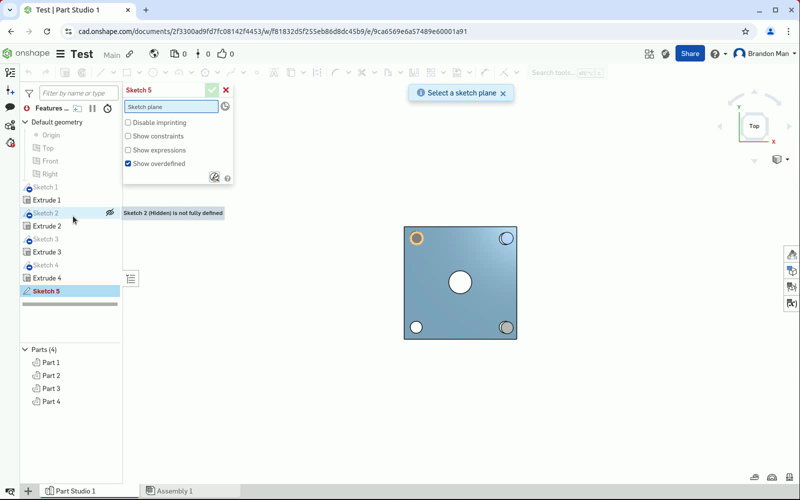
scroll(3)
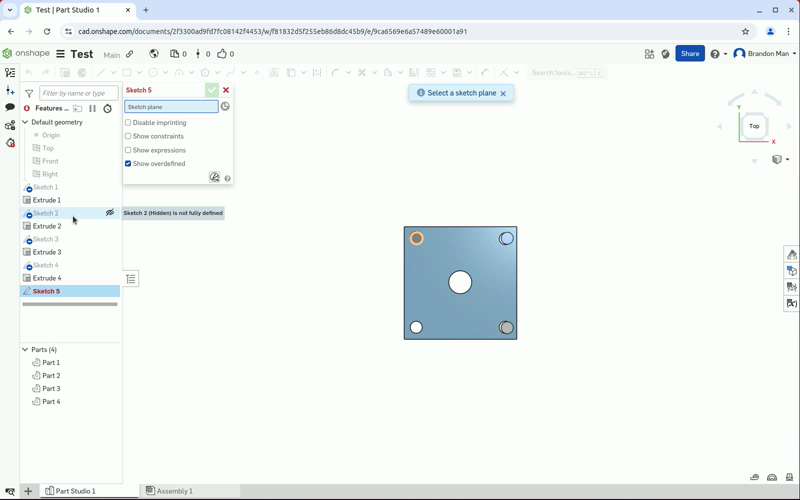
mouse_move(73, 150)
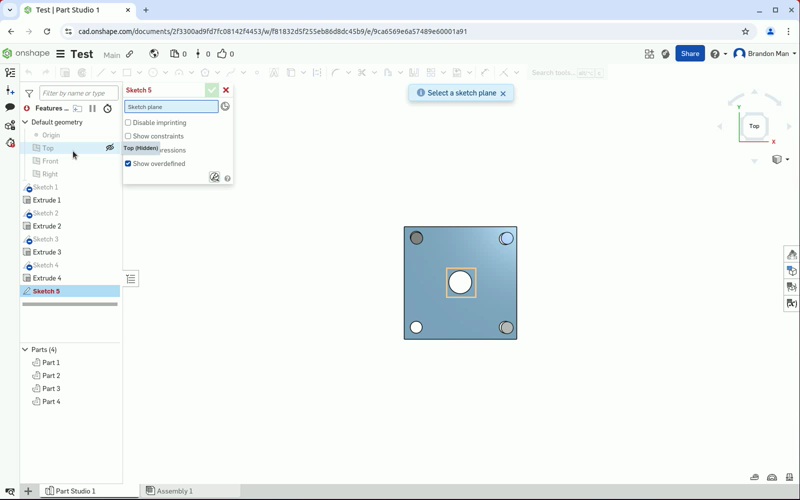
click(73, 150)
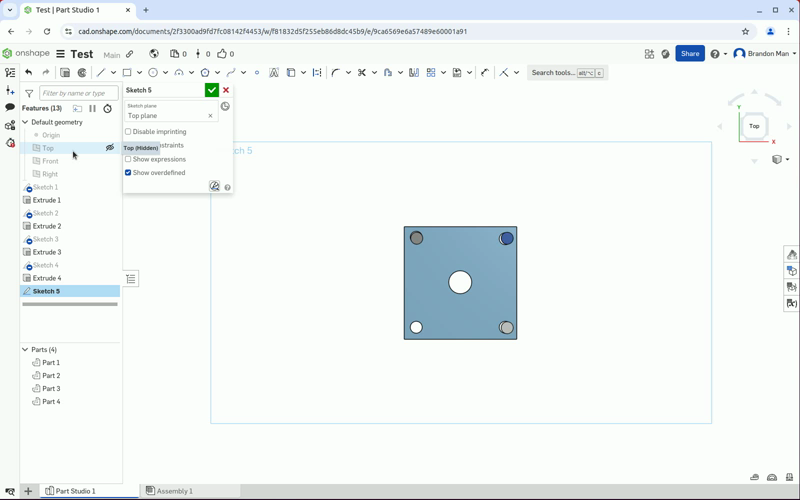
mouse_move(73, 352)
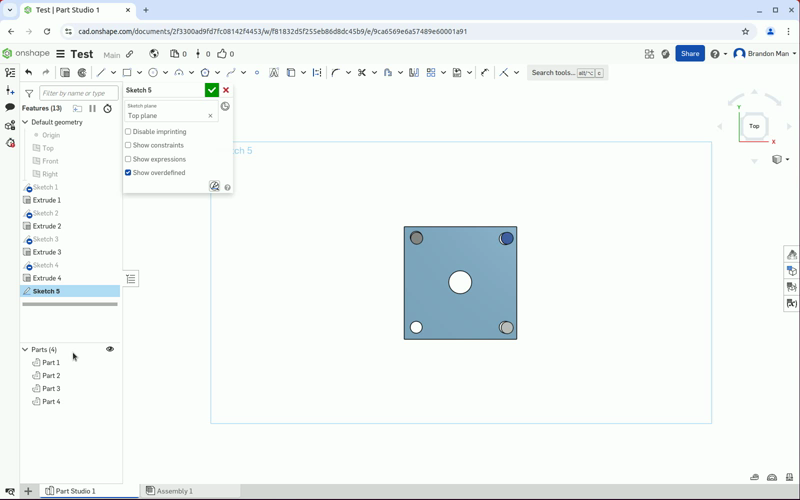
key(y)
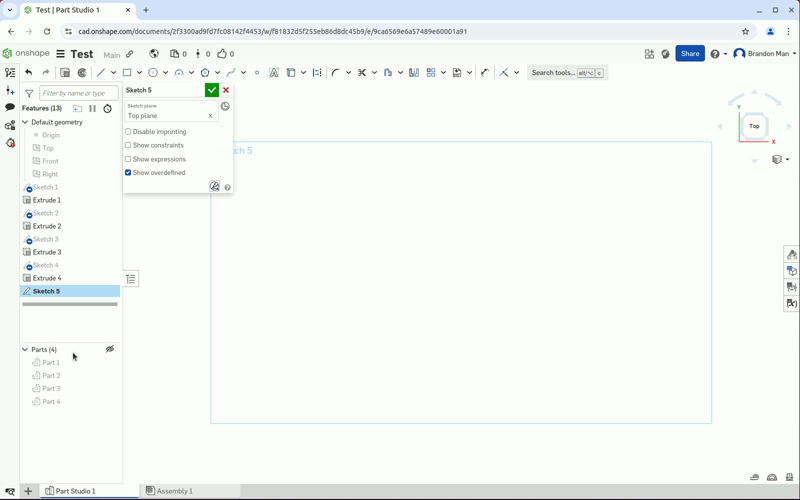
key(c)
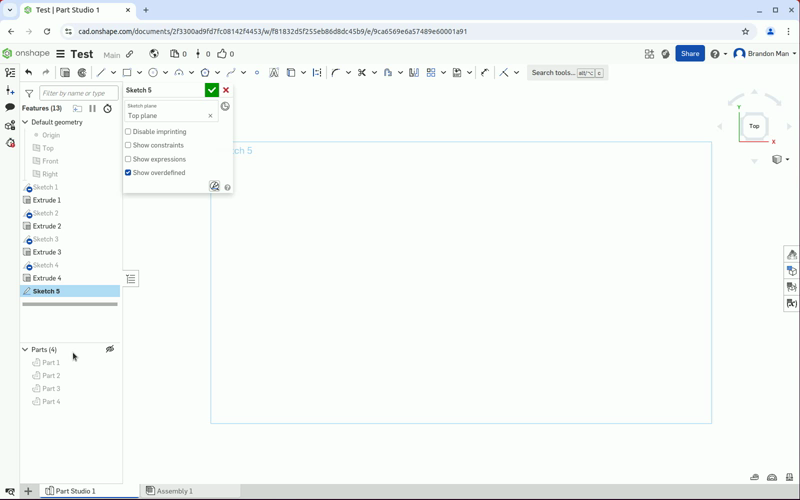
key_down(shift)
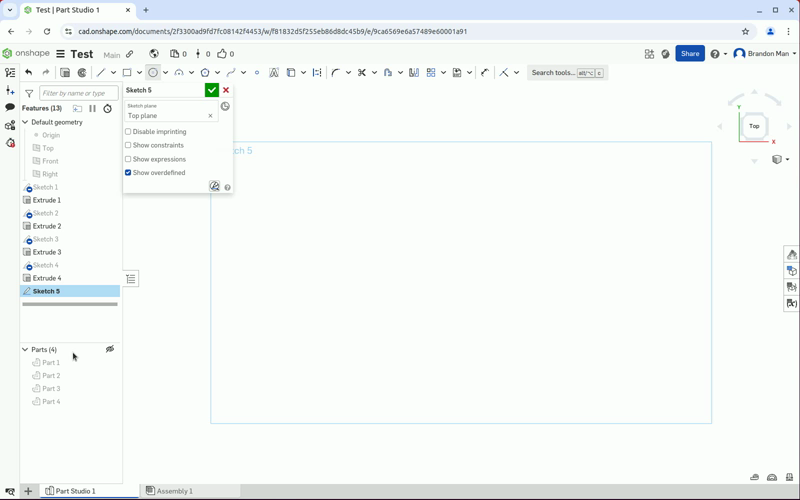
mouse_move(416, 328)
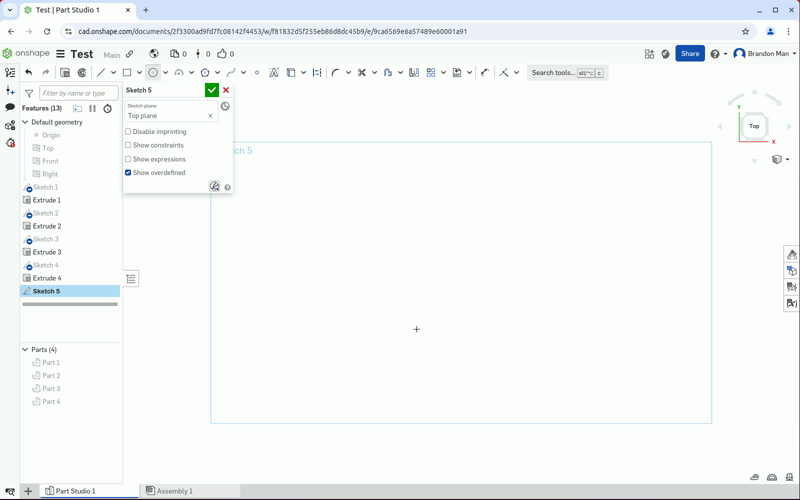
click(416, 328)
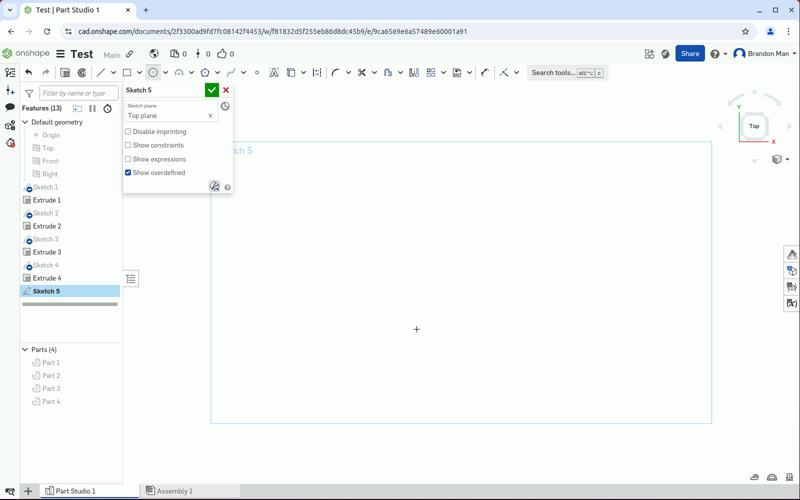
key_up(shift)
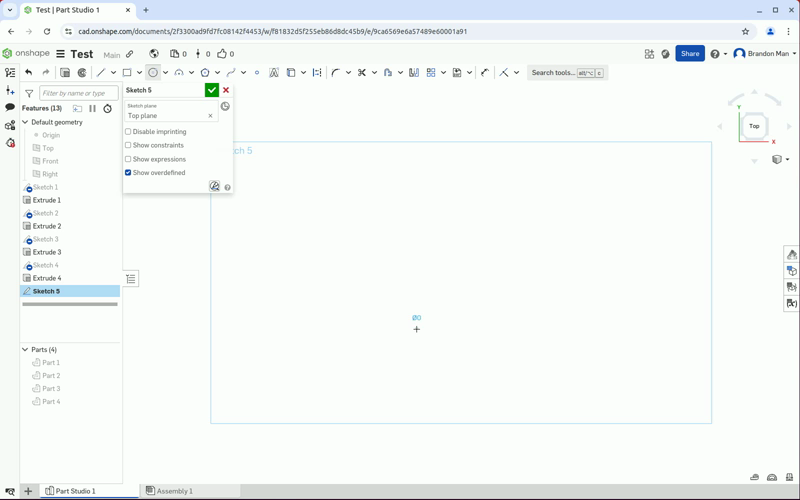
mouse_move(422, 328)
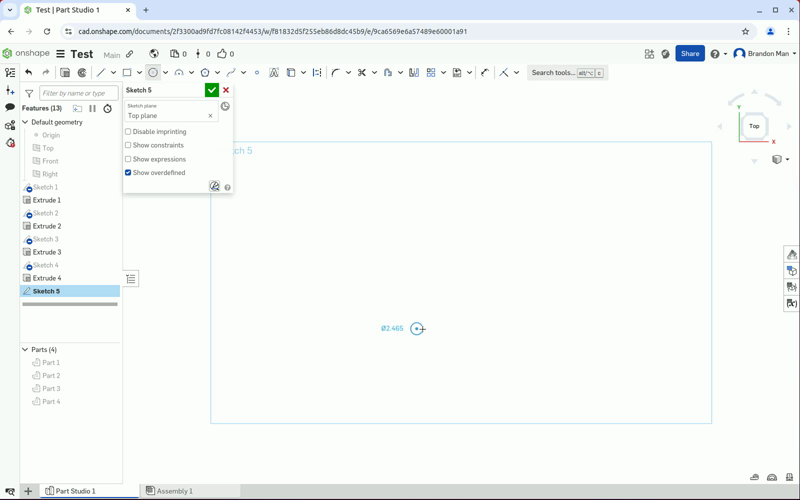
click(422, 328)
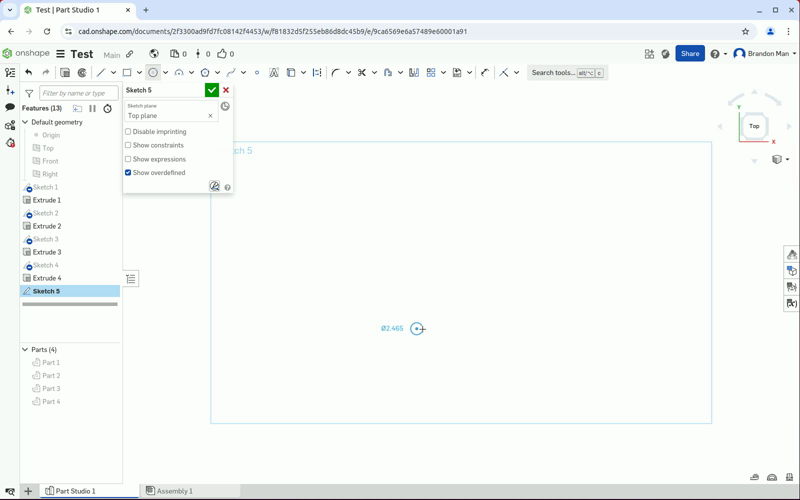
key(esc)
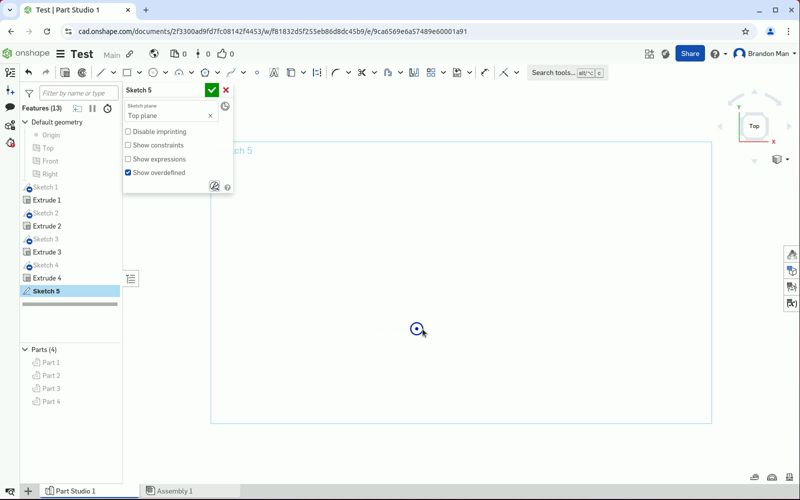
mouse_move(419, 324)
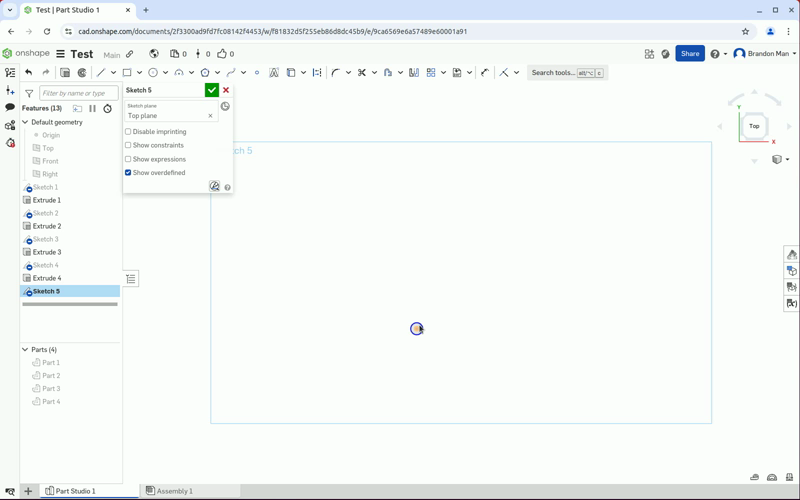
scroll(6)
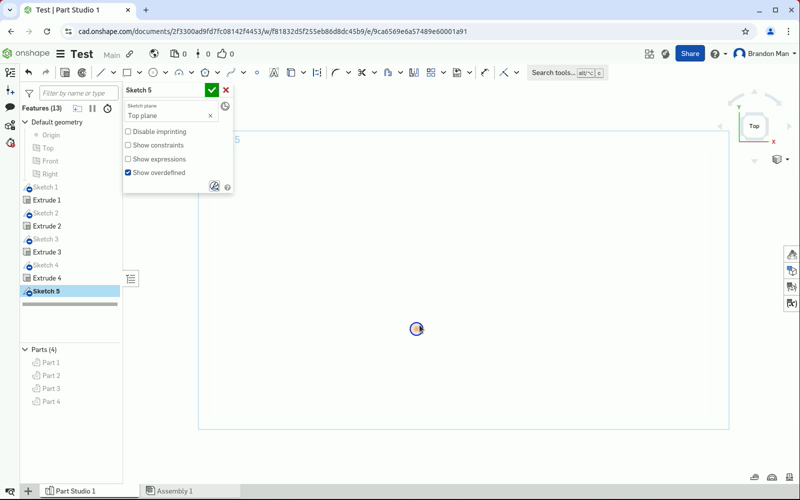
scroll(6)
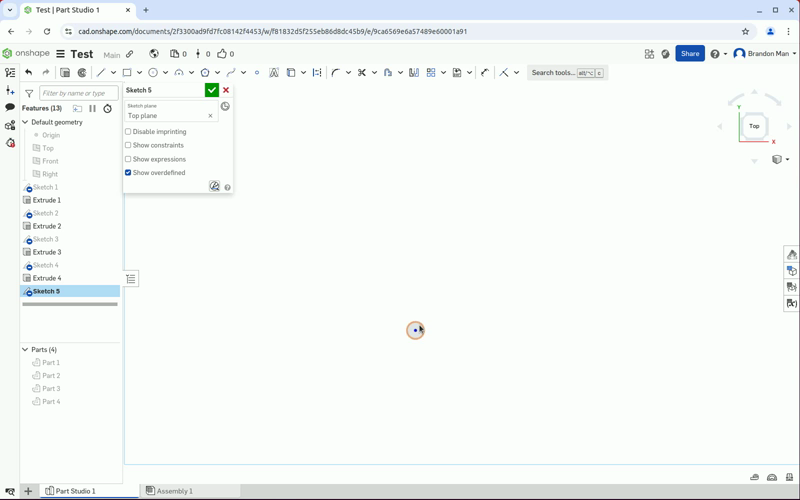
scroll(6)
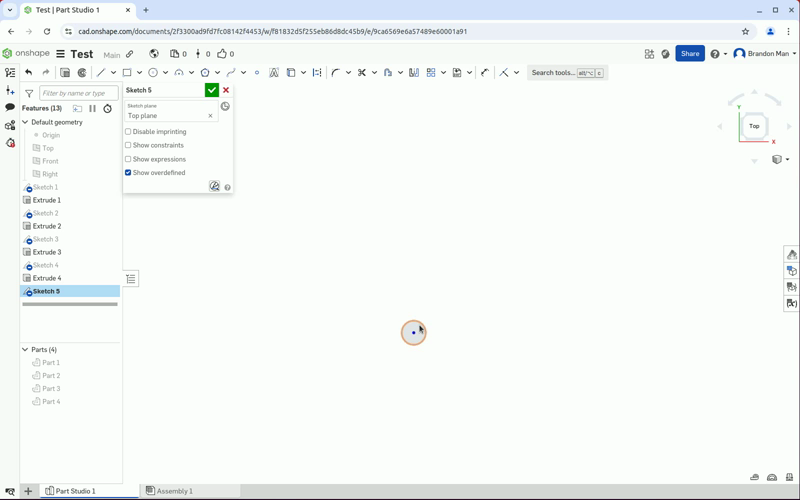
scroll(6)
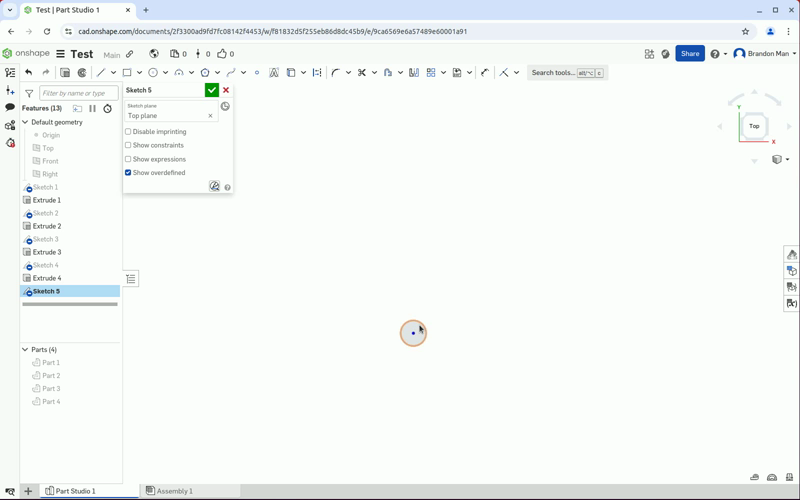
scroll(6)
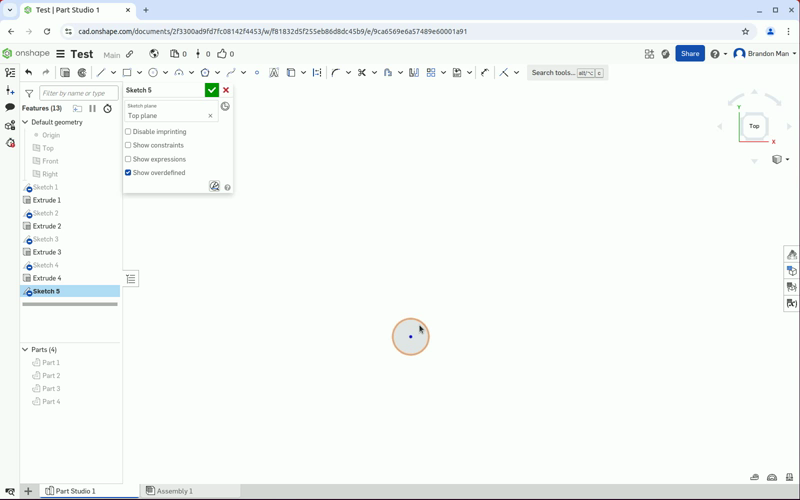
scroll(6)
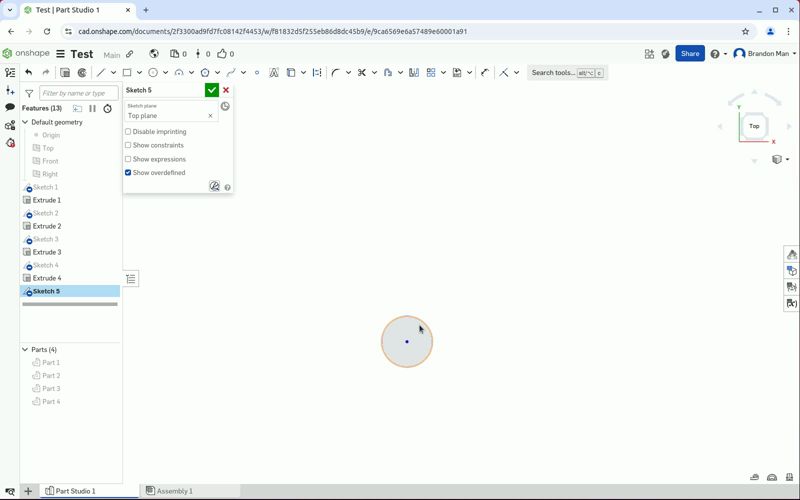
scroll(6)
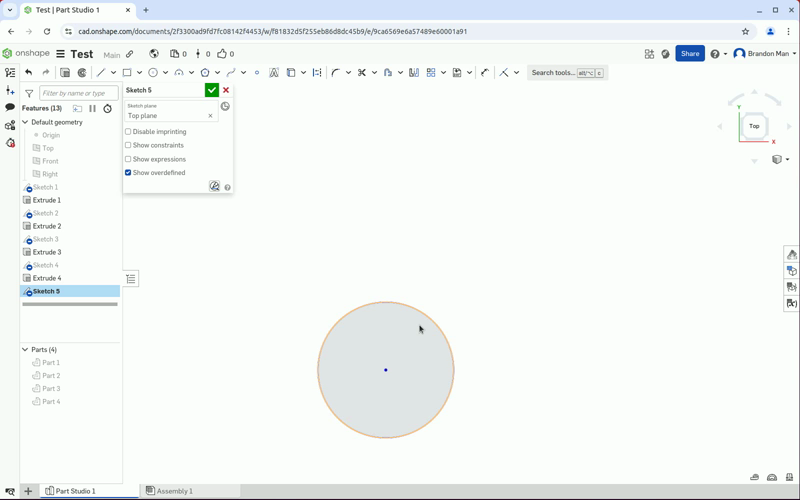
click(419, 324)
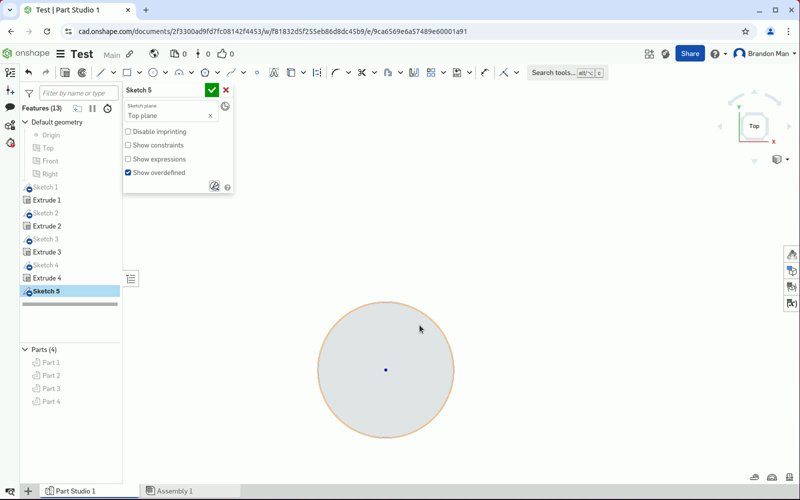
scroll(-6)
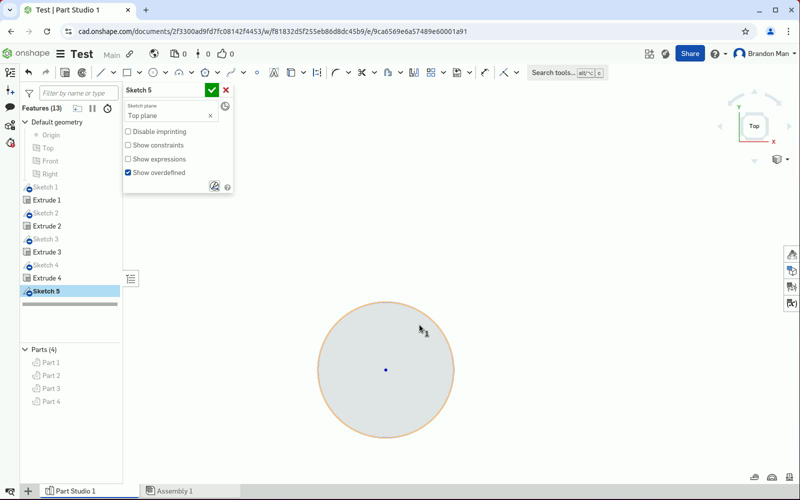
scroll(-6)
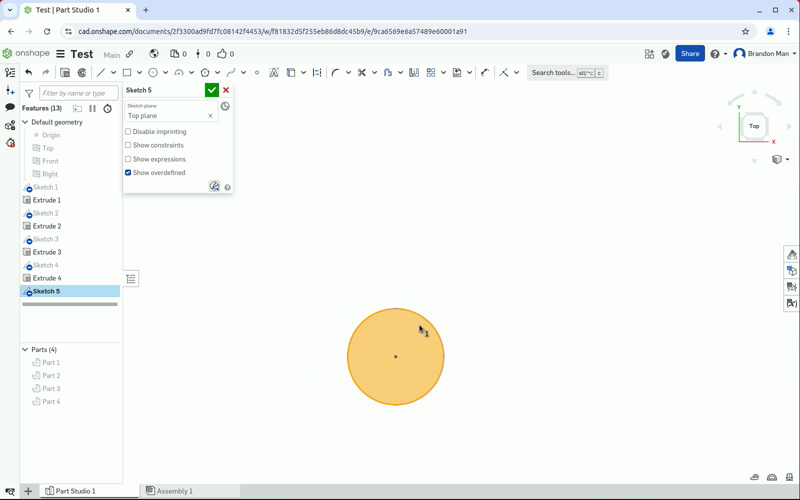
scroll(-6)
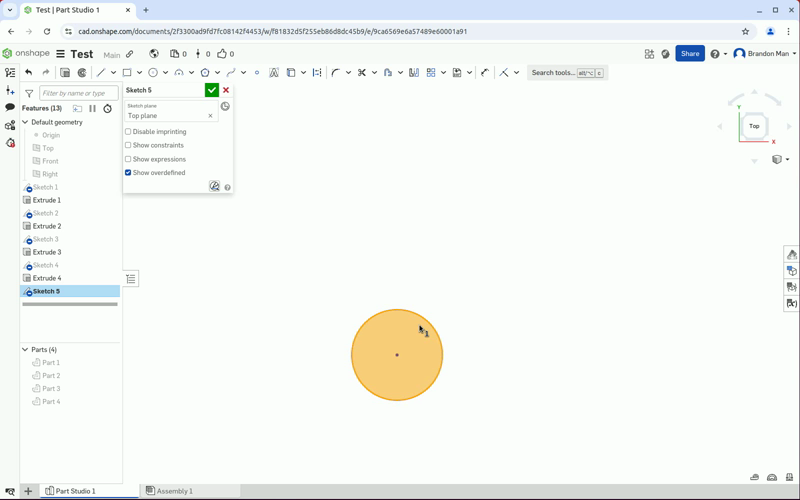
scroll(-6)
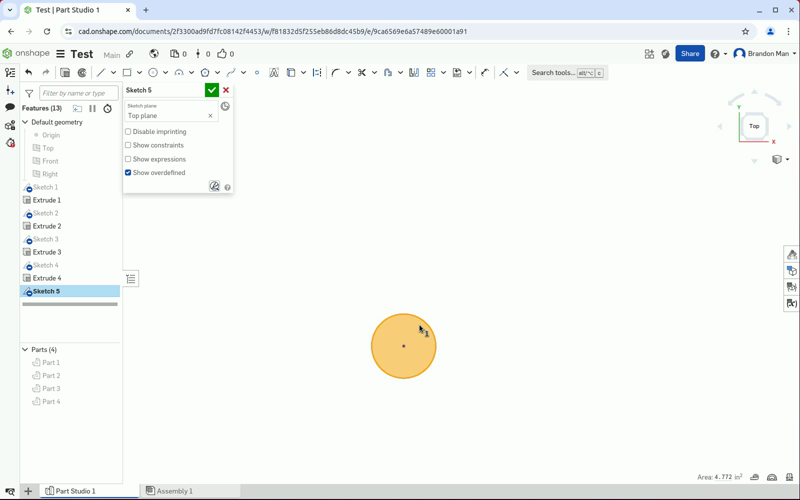
scroll(-6)
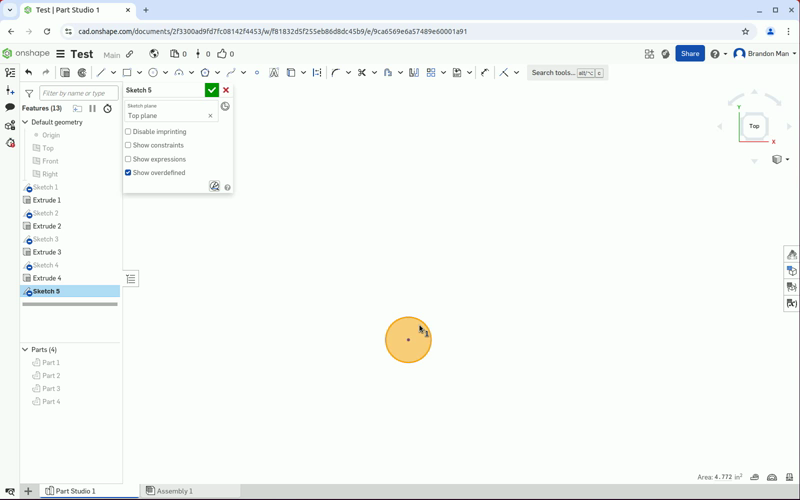
scroll(-6)
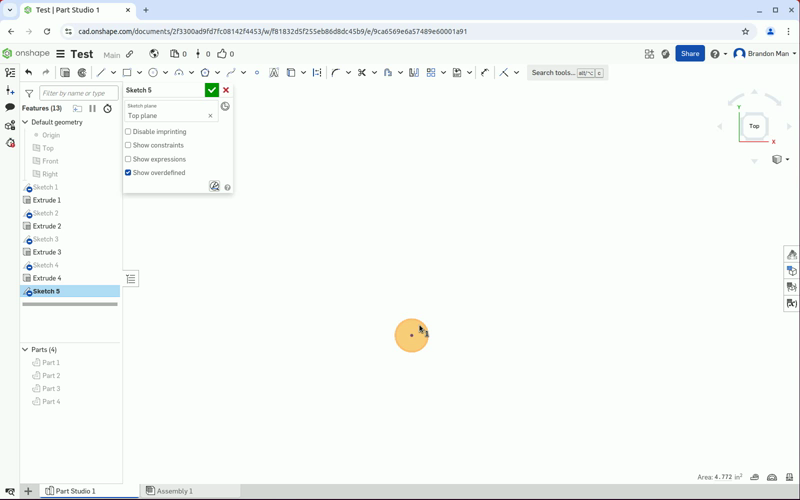
scroll(-6)
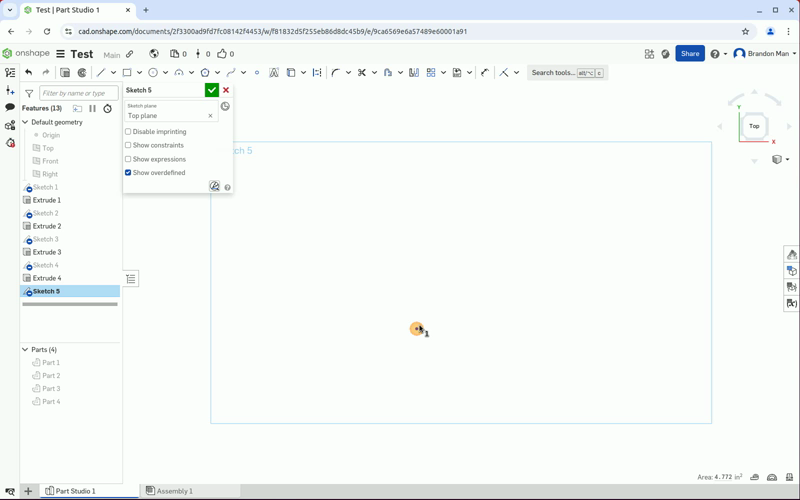
mouse_move(73, 352)
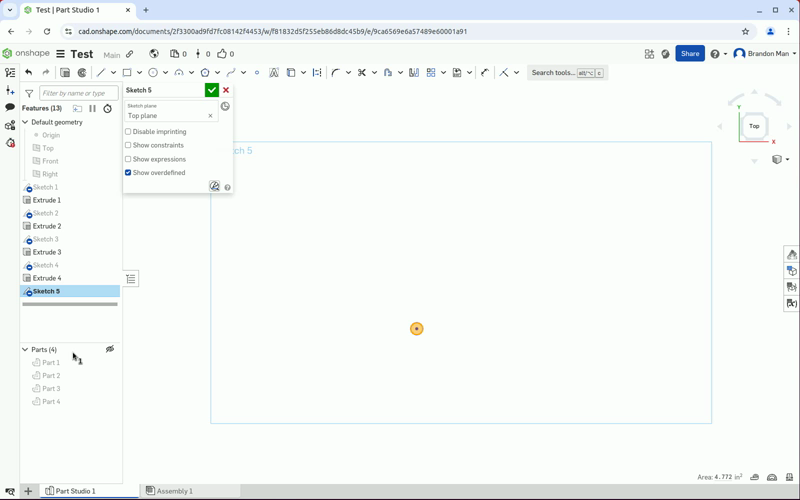
key(shift+y)
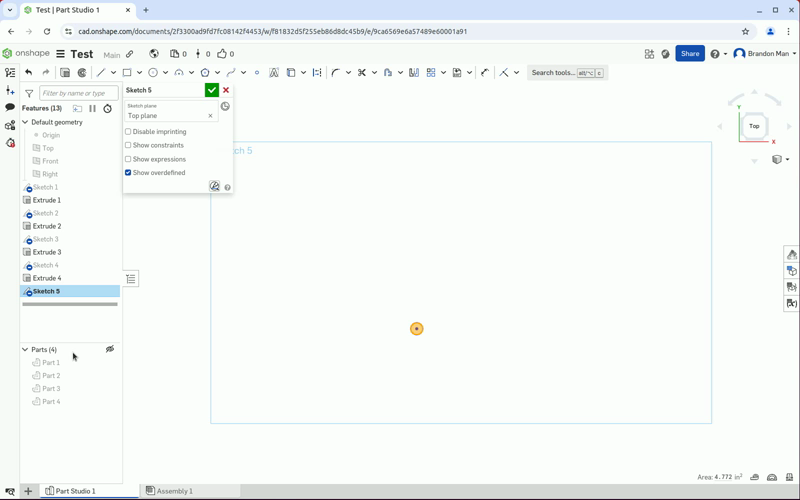
key(shift+e)
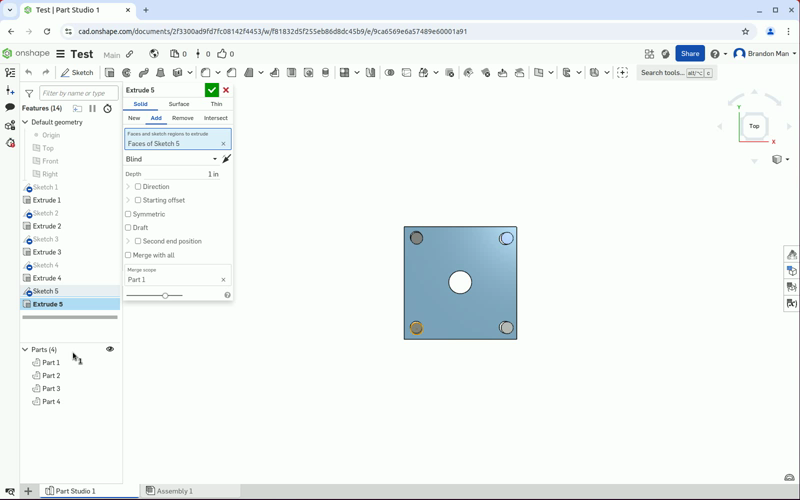
mouse_move(143, 106)
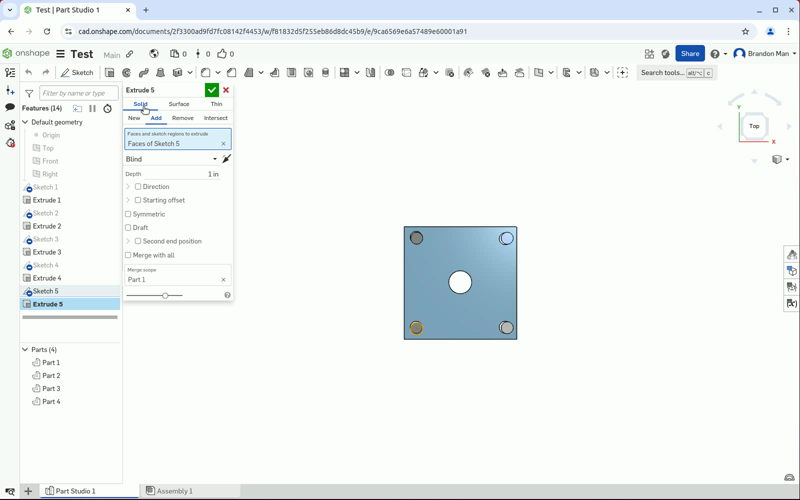
click(143, 106)
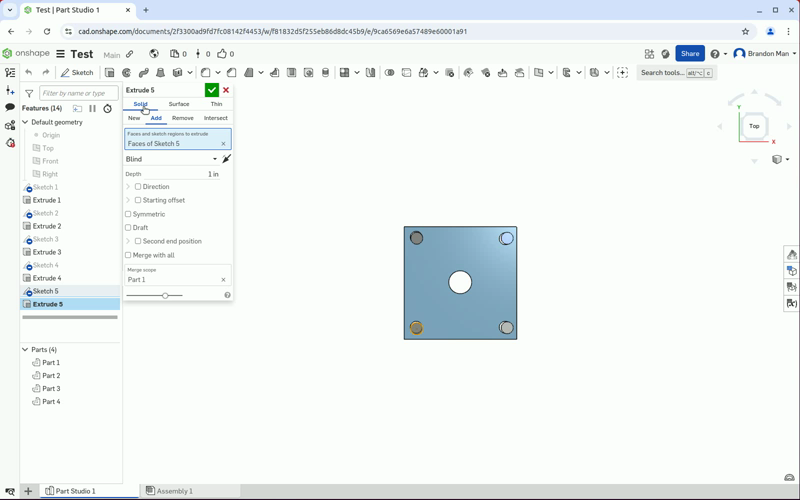
mouse_move(137, 120)
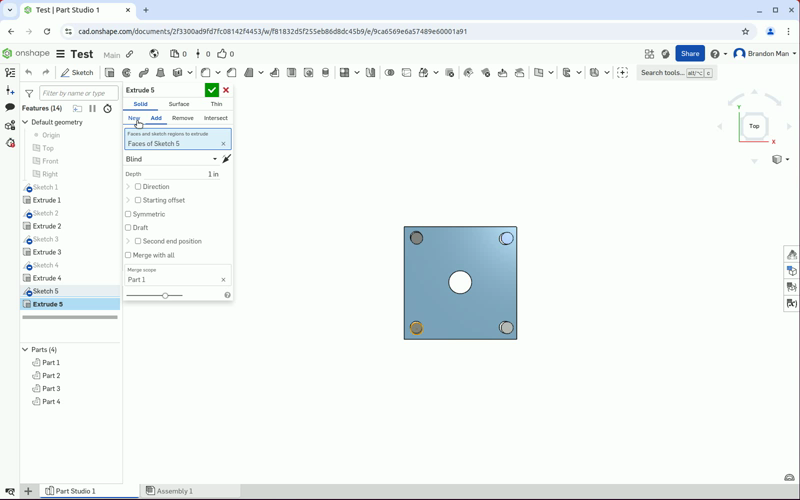
click(137, 120)
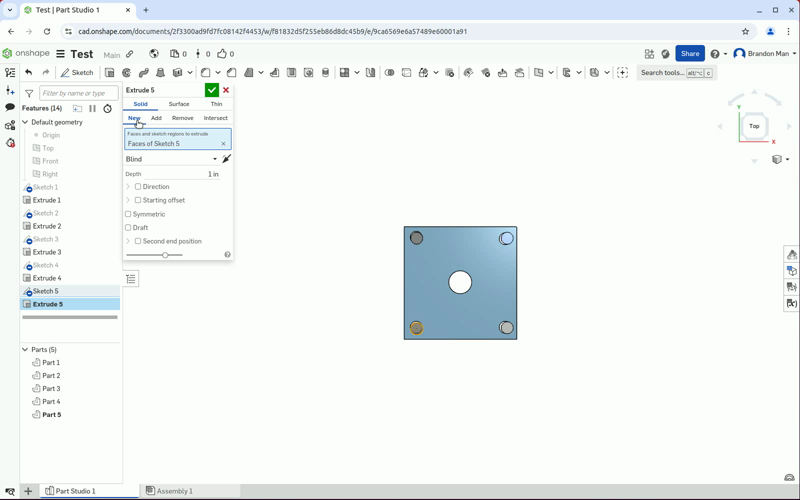
key(tab, 4)
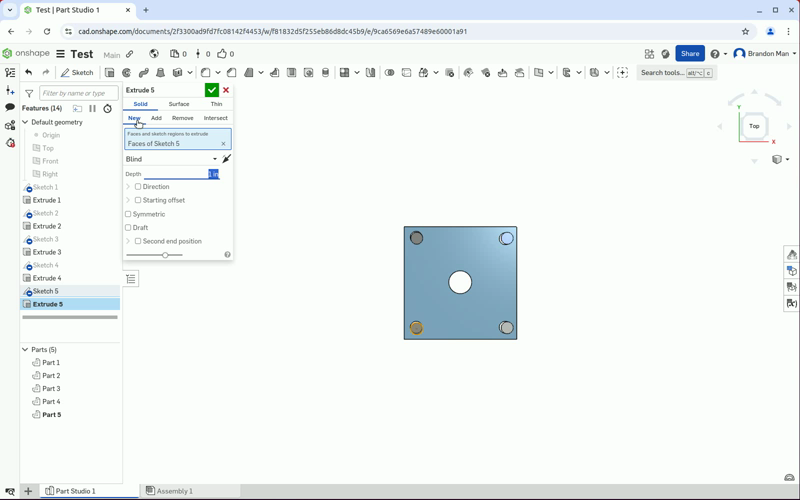
text(23.108)
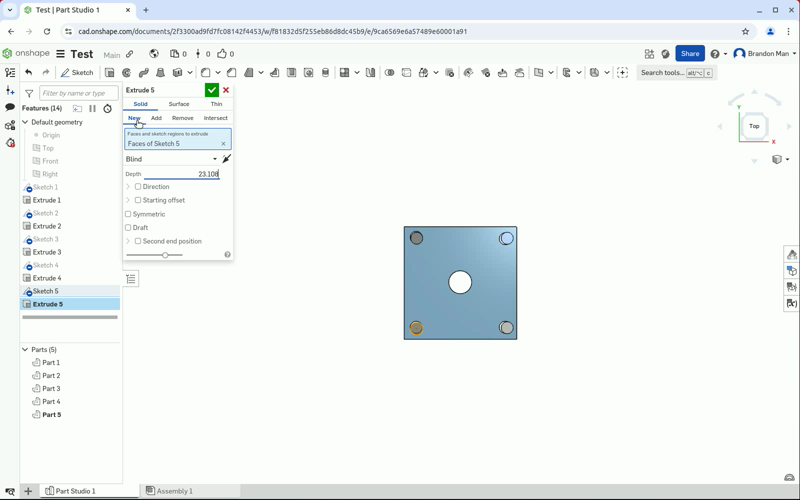
key(enter)
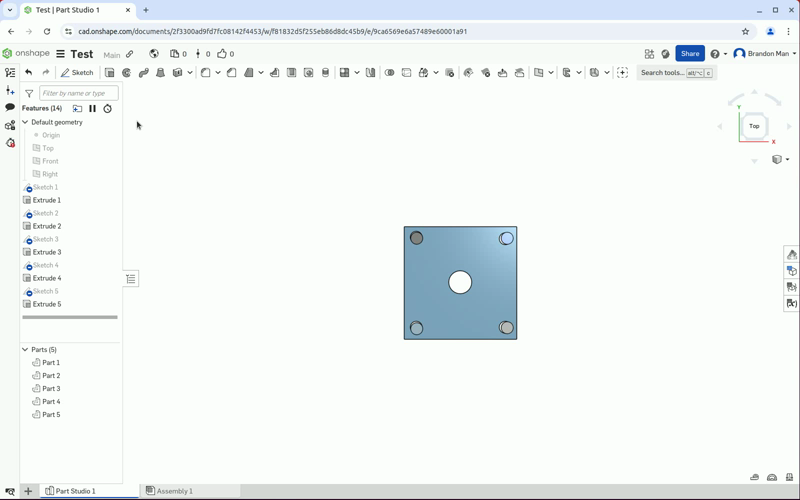
key(shift+h)
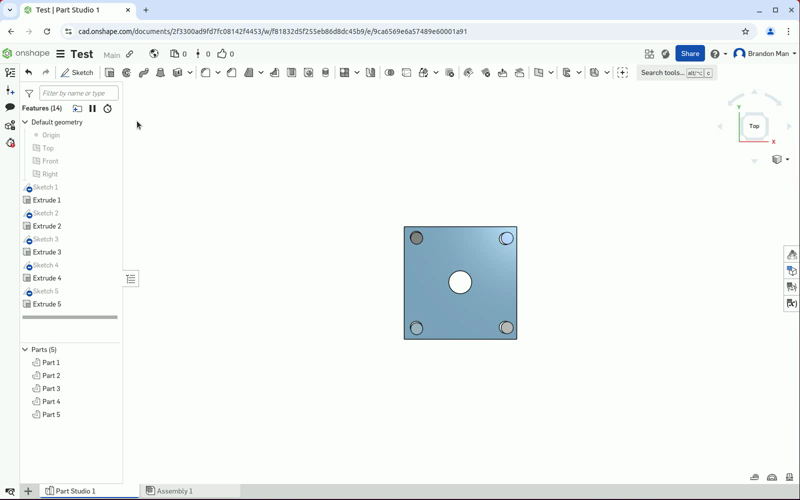
key(shift+h)
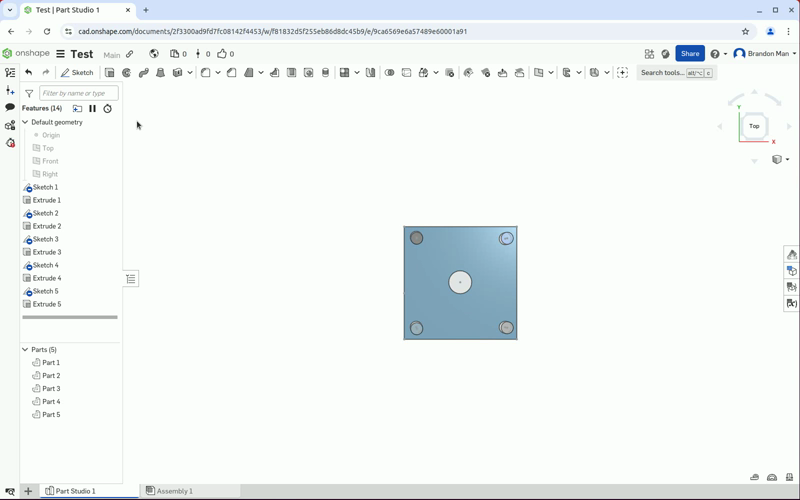
key(shift+7)
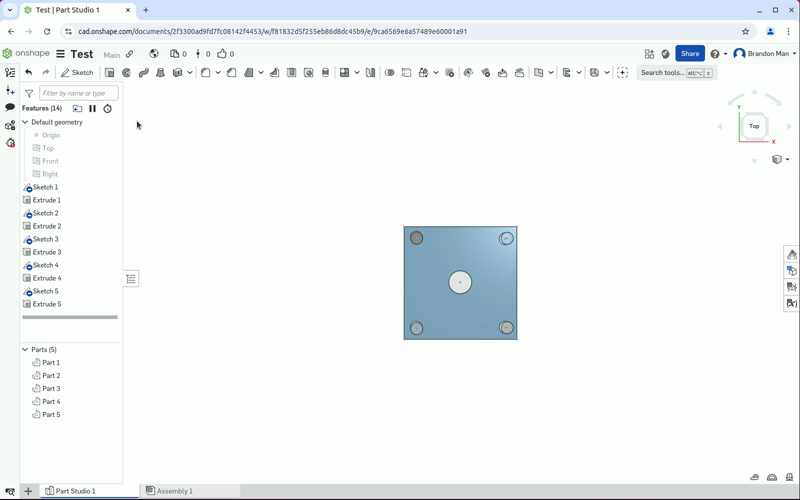
key(up, 3)
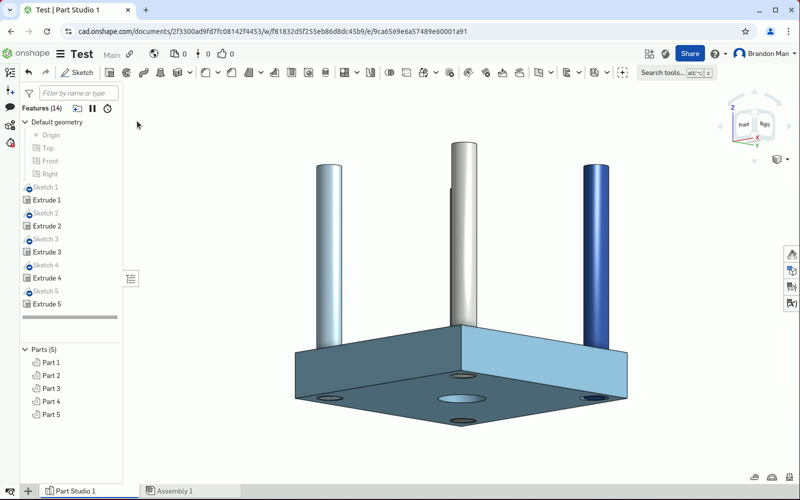
key(left, 3)
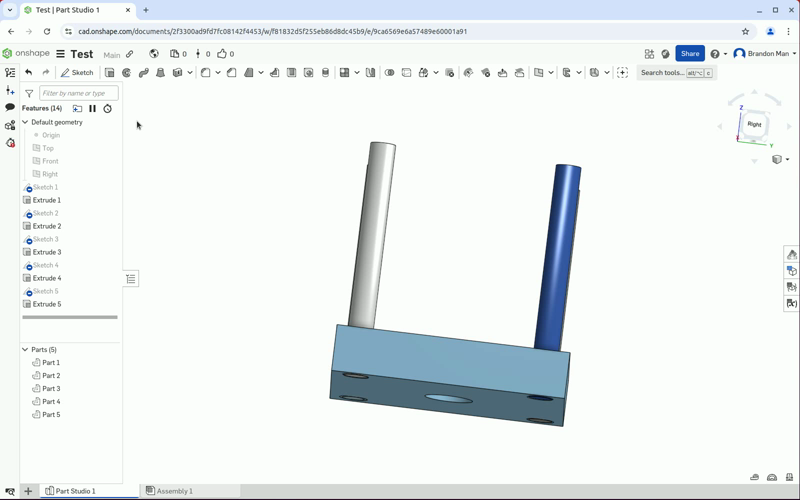
key(right, 3)
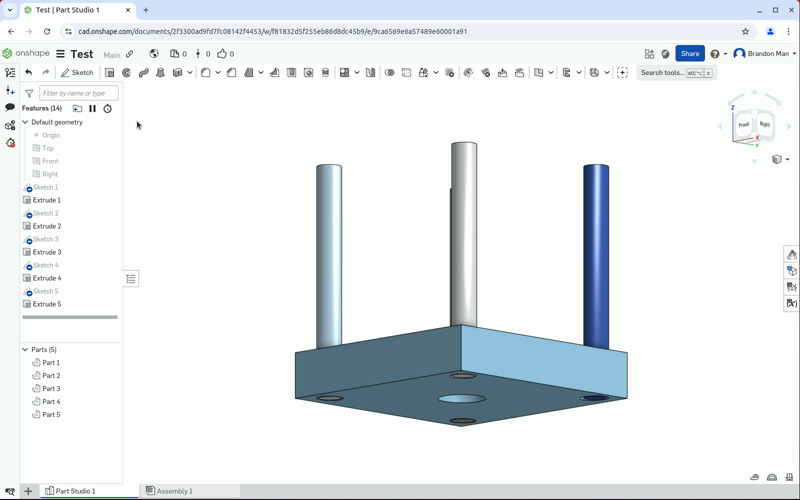
key(down, 3)
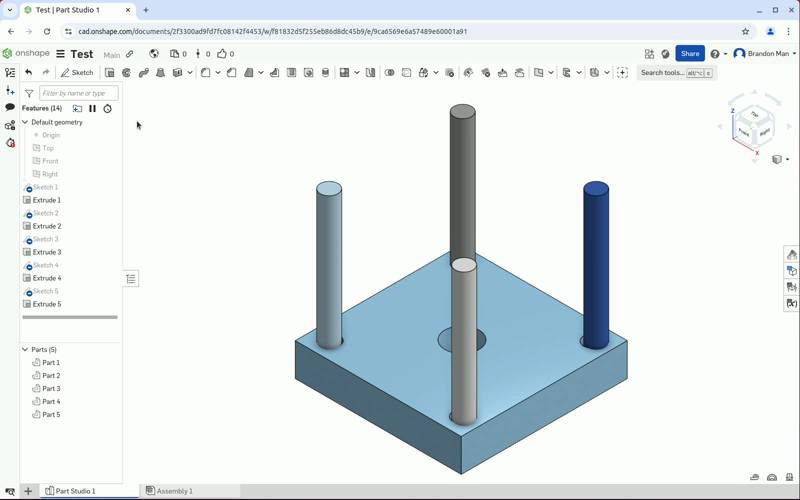
mouse_move(73, 189)
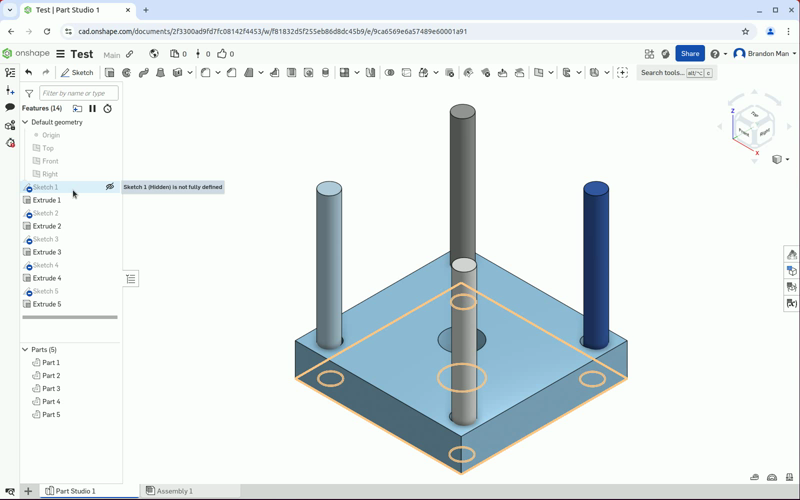
click(73, 189)